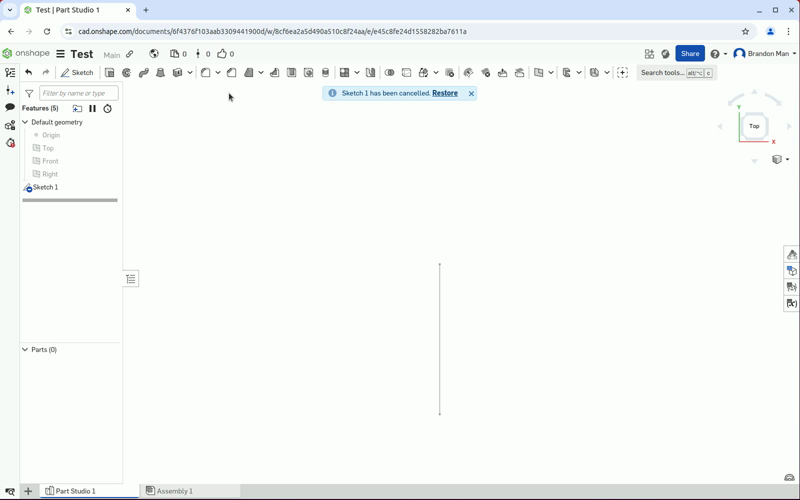
key(shift+h)
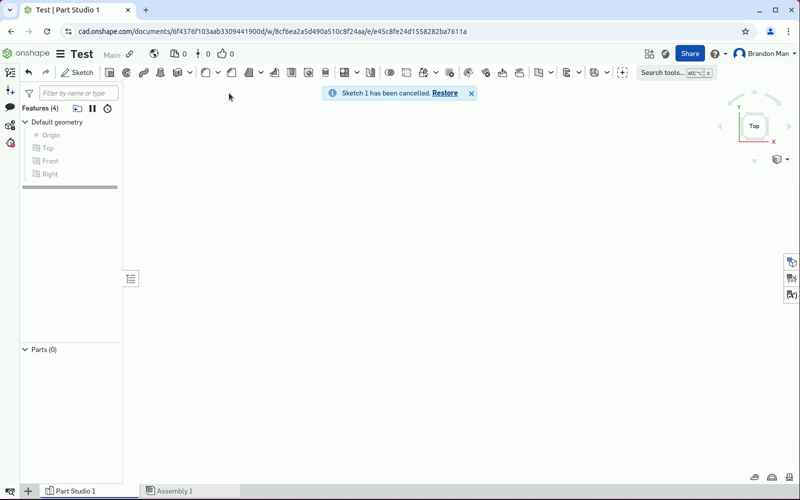
mouse_move(73, 352)
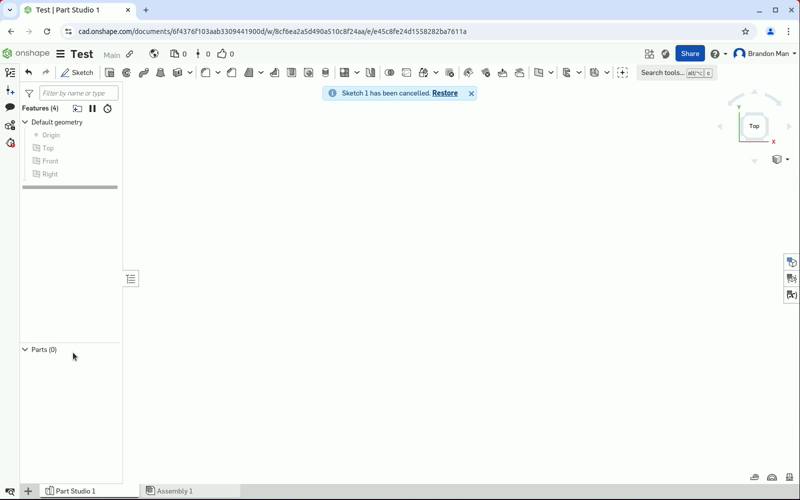
key(y)
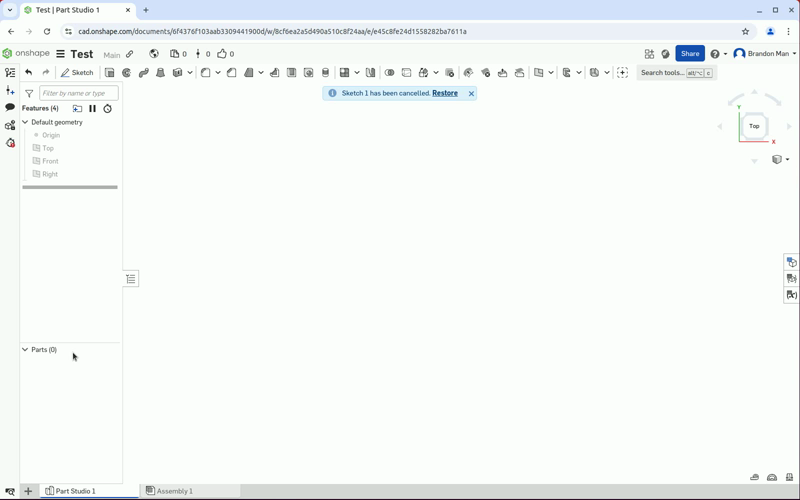
key(shift+p)
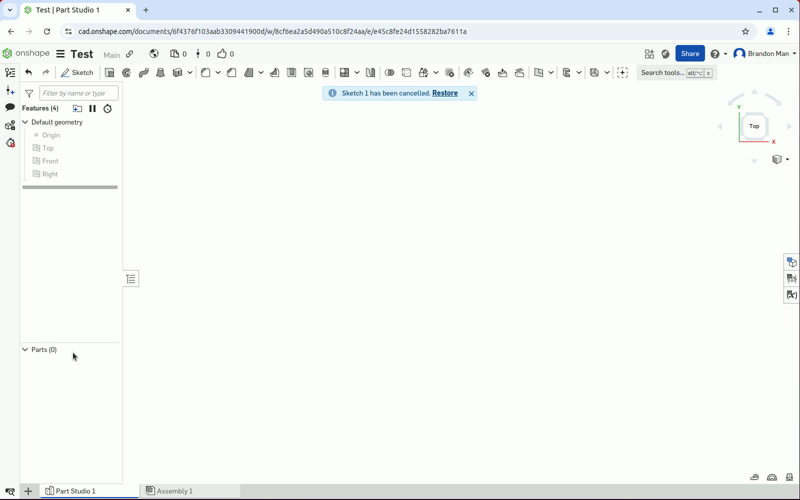
key(space)
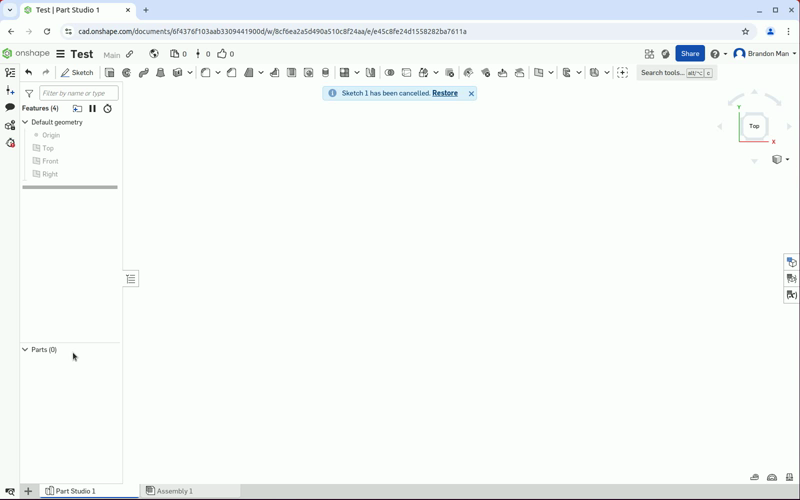
key_down(shift)
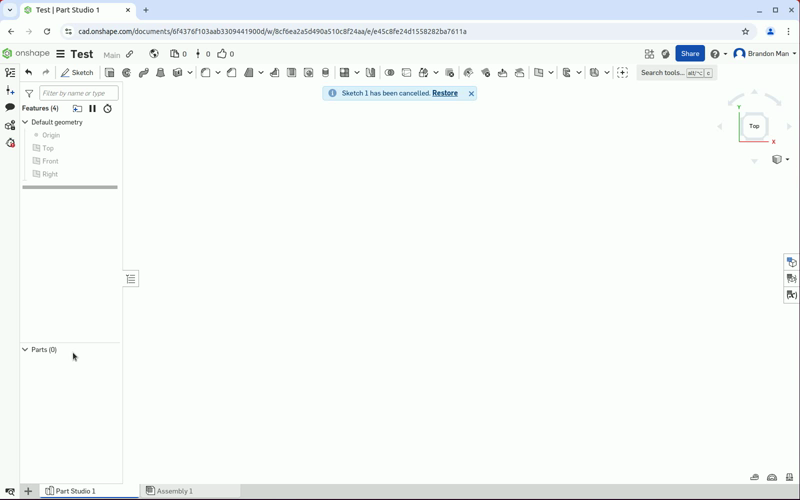
key(up)
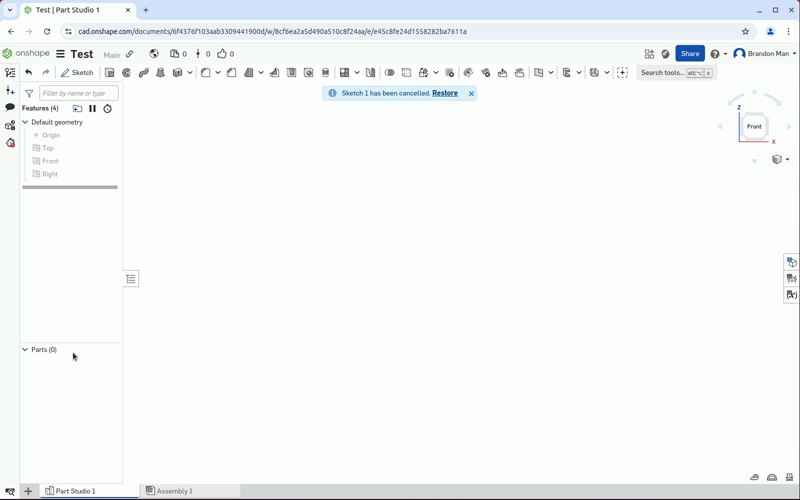
key_up(shift)
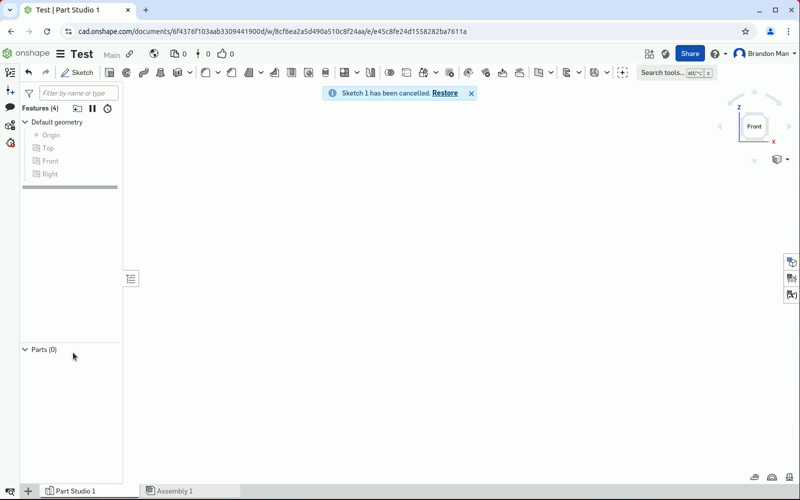
mouse_move(73, 352)
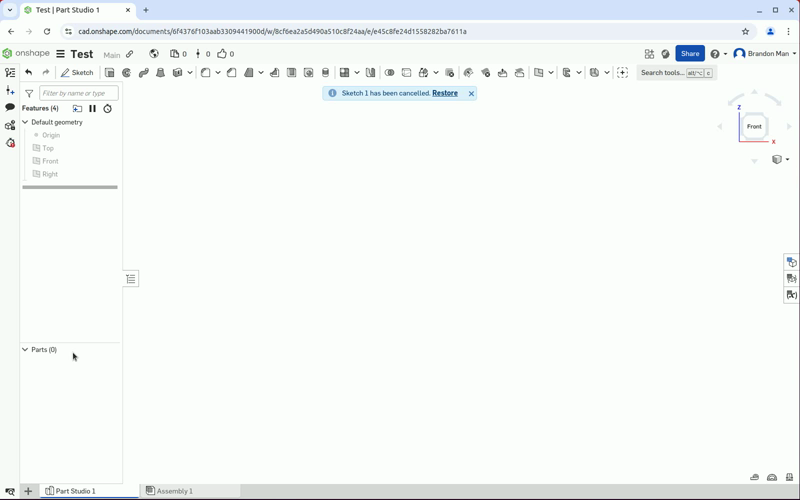
key(shift+y)
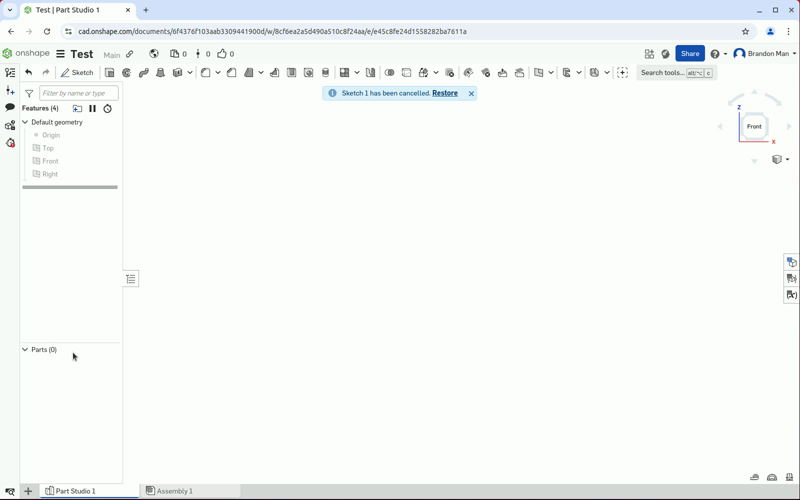
key(shift+s)
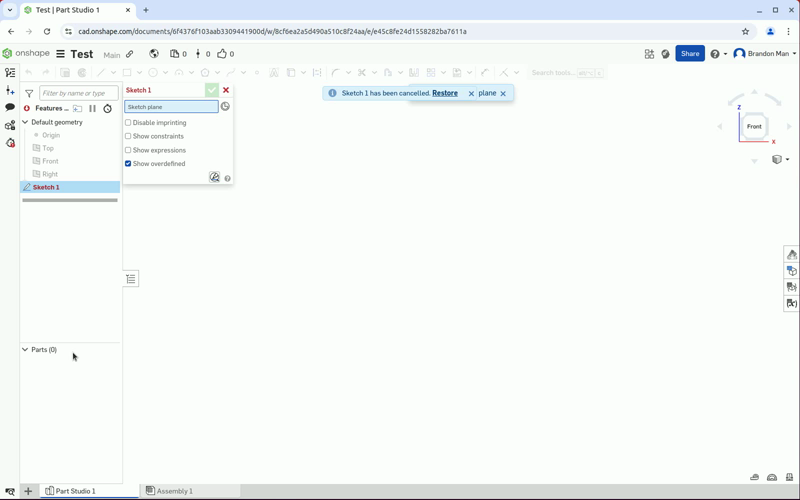
mouse_move(73, 163)
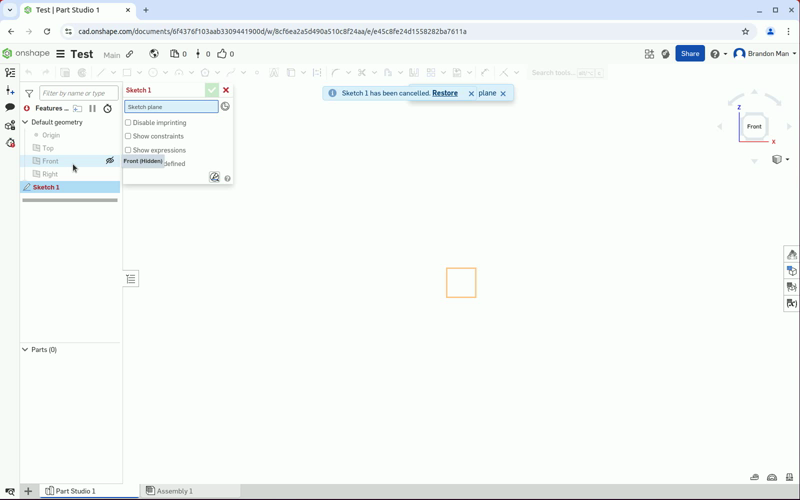
click(73, 163)
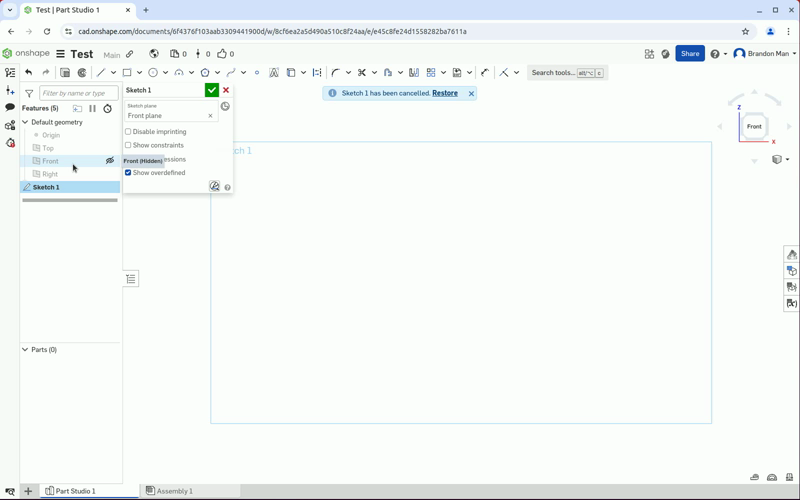
mouse_move(73, 352)
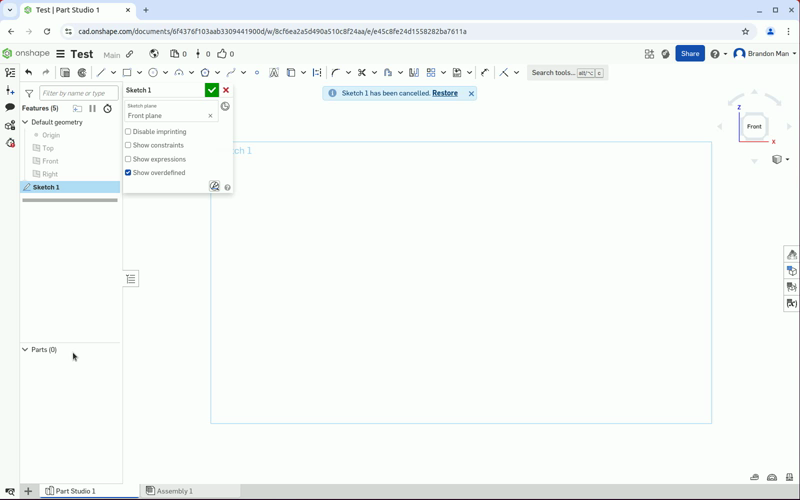
key(y)
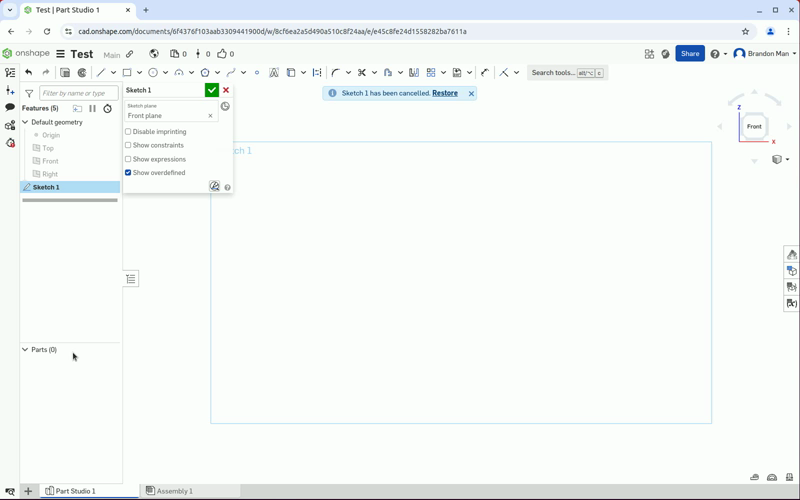
key(l)
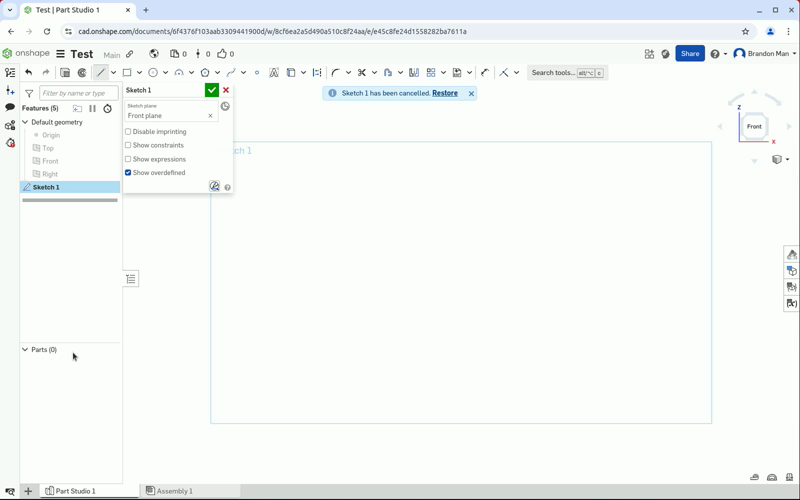
key_down(shift)
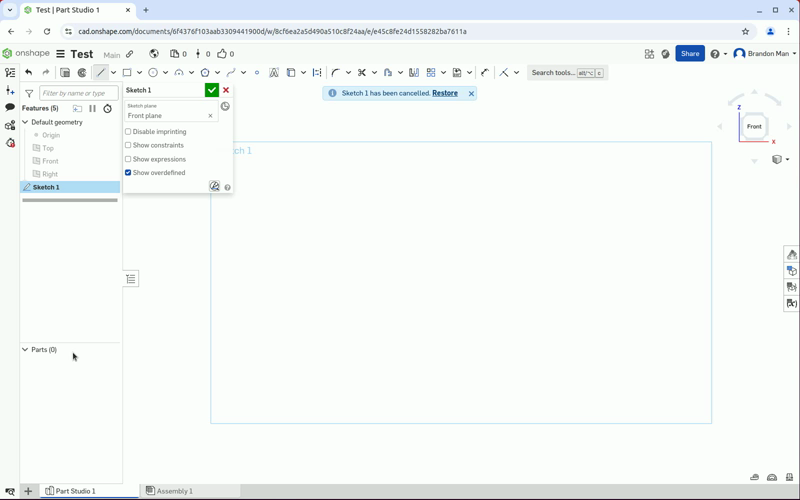
mouse_move(391, 326)
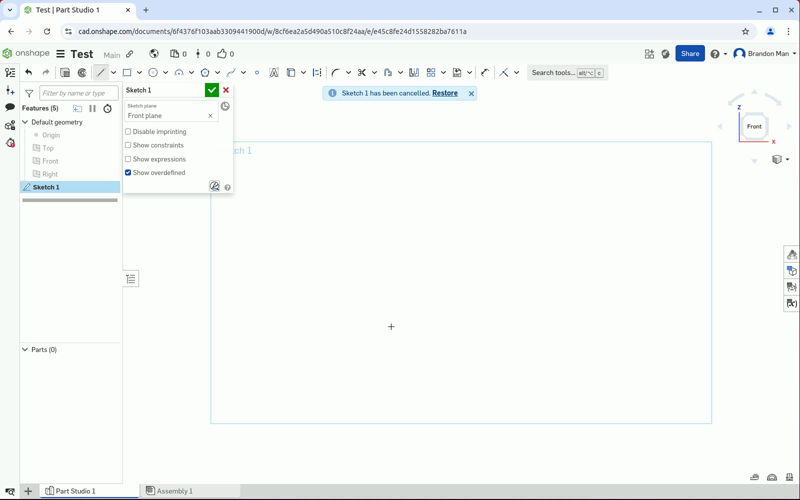
click(391, 326)
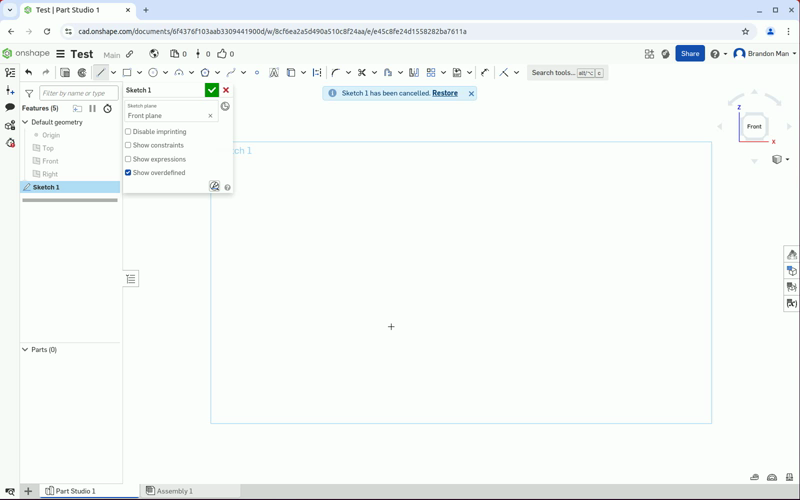
key_up(shift)
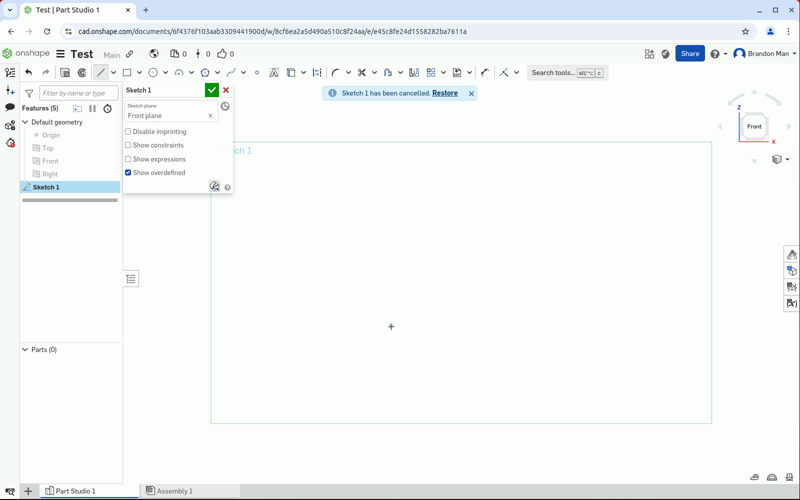
key_down(shift)
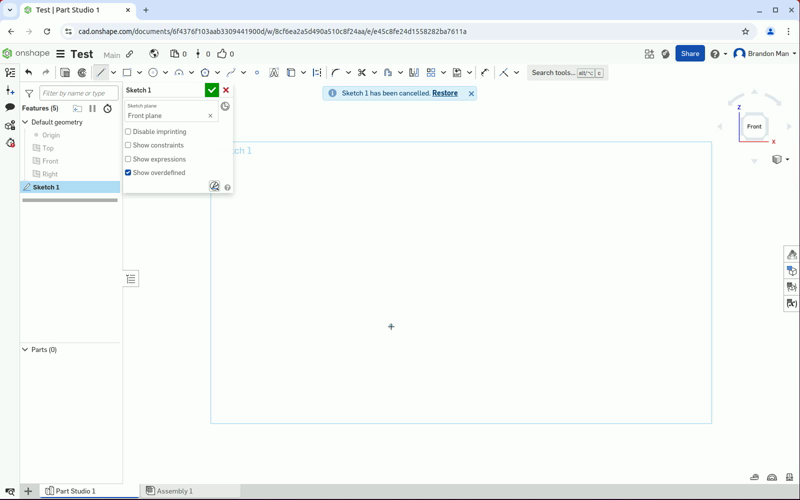
mouse_move(528, 326)
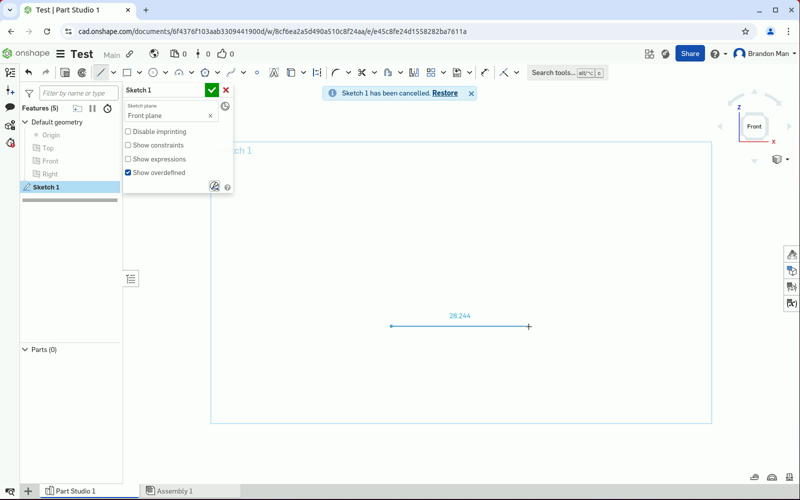
click(528, 326)
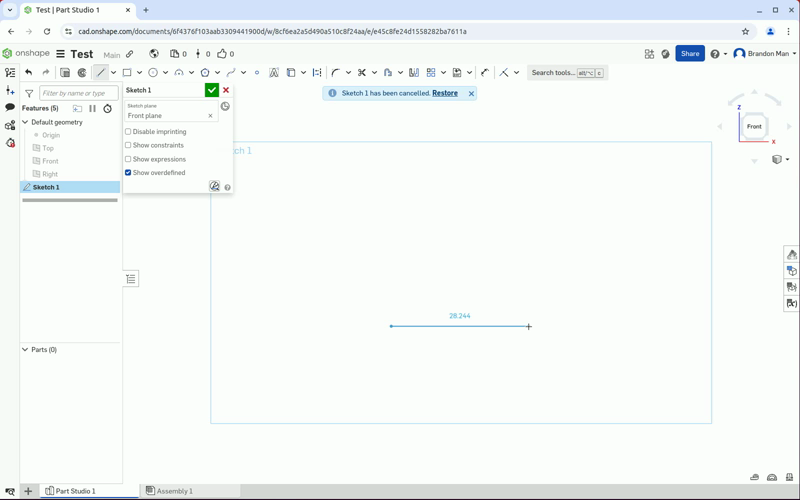
key_up(shift)
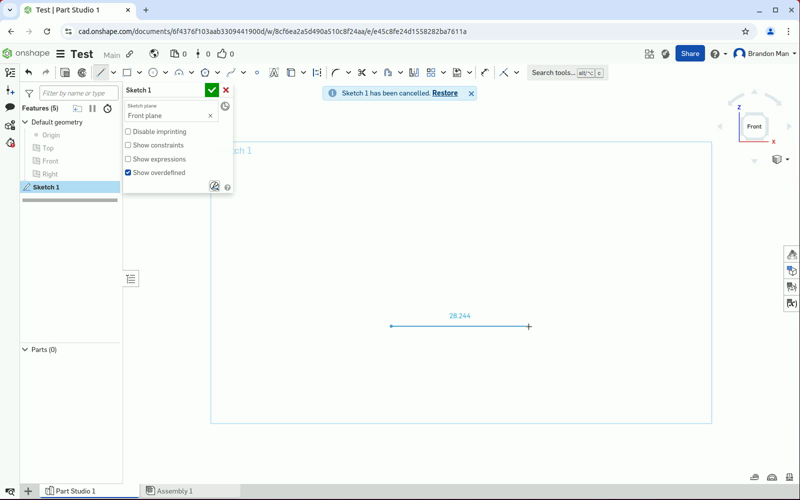
key_down(shift)
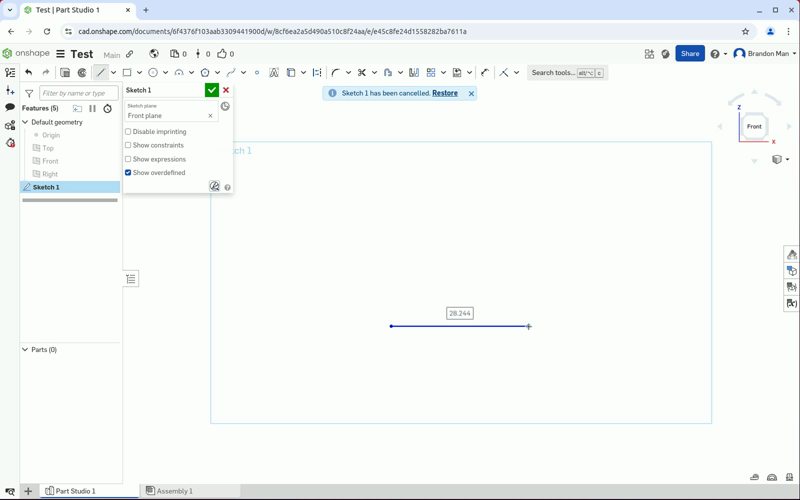
mouse_move(528, 238)
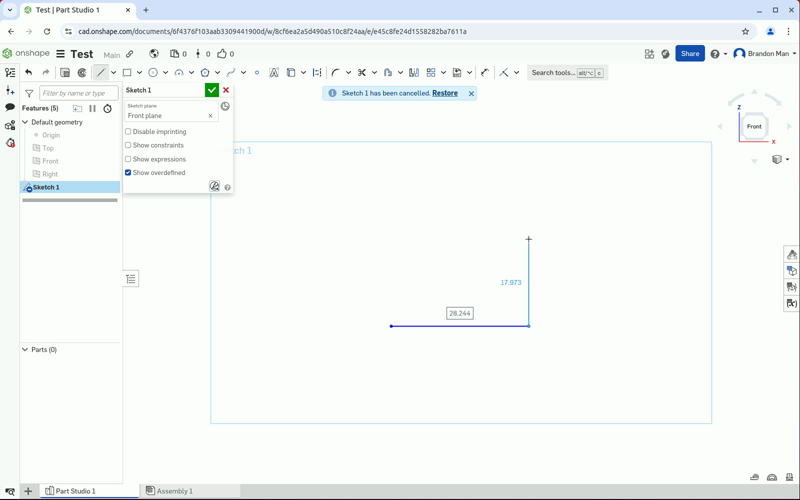
click(528, 238)
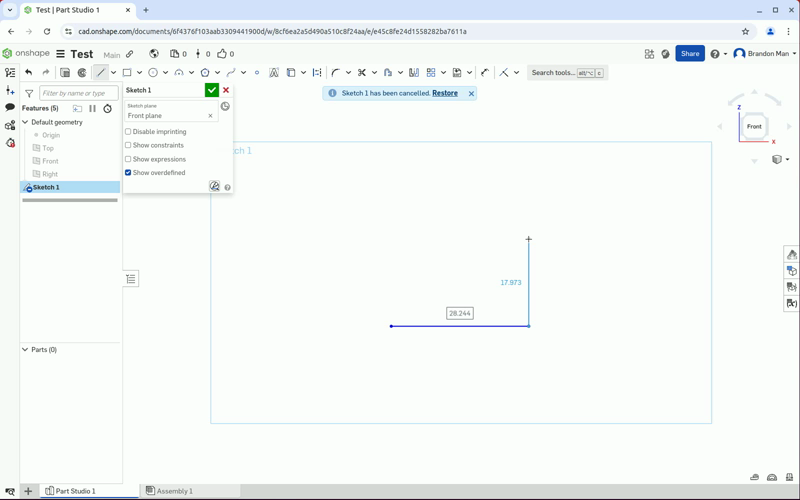
key_up(shift)
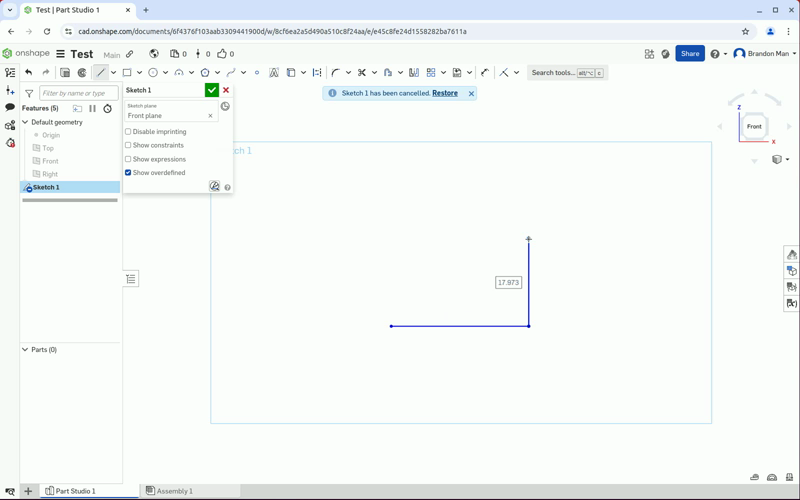
key_down(shift)
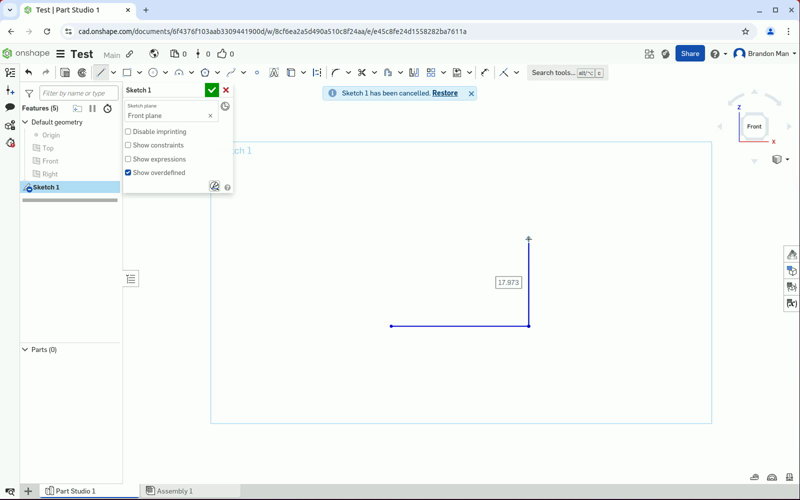
mouse_move(391, 238)
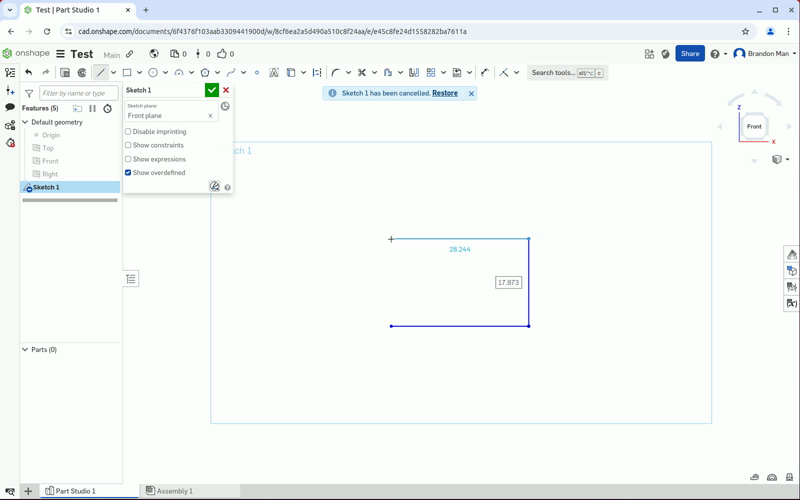
click(391, 238)
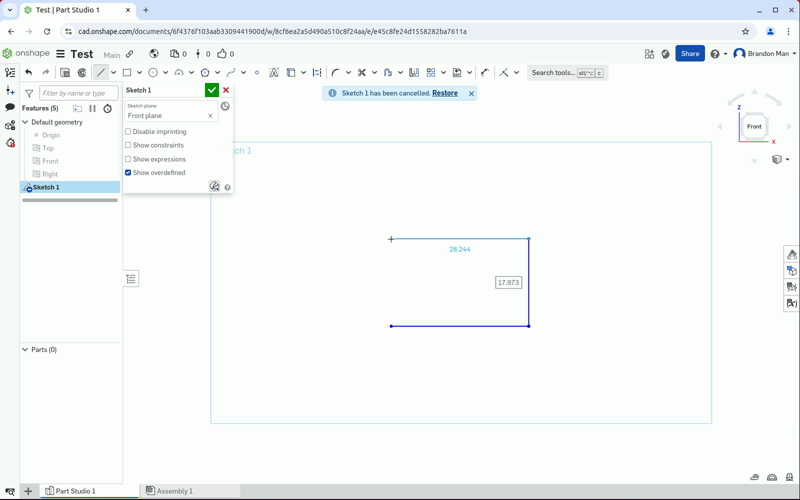
key_up(shift)
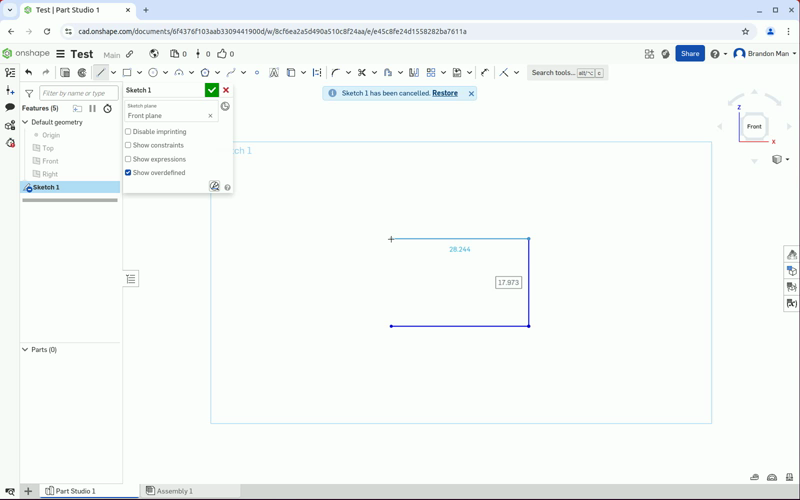
key(esc)
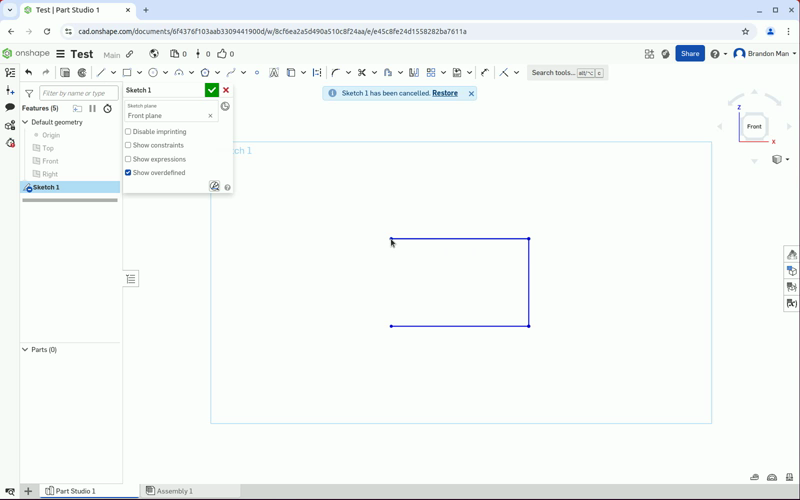
key(a)
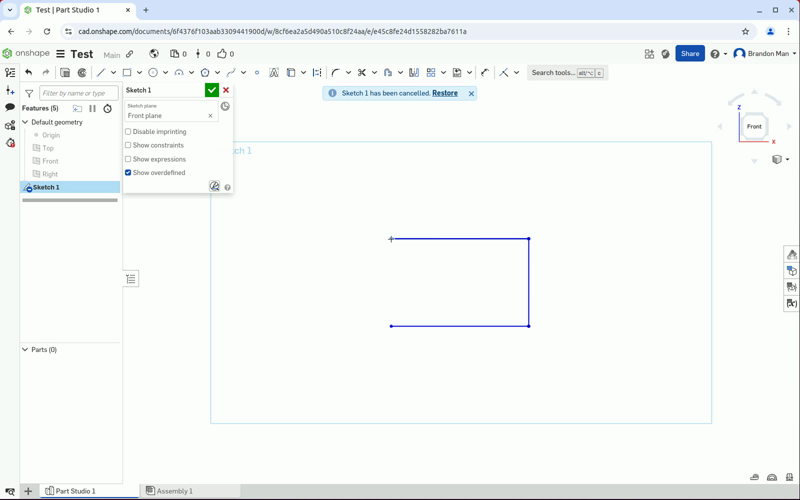
mouse_move(391, 238)
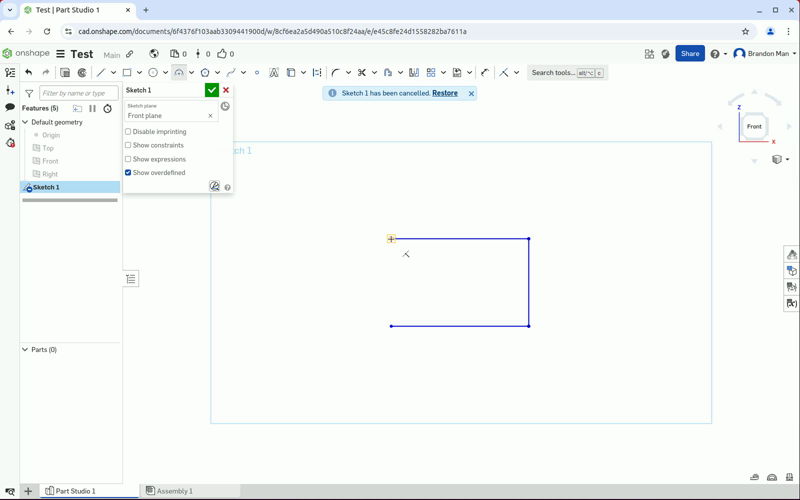
click(391, 238)
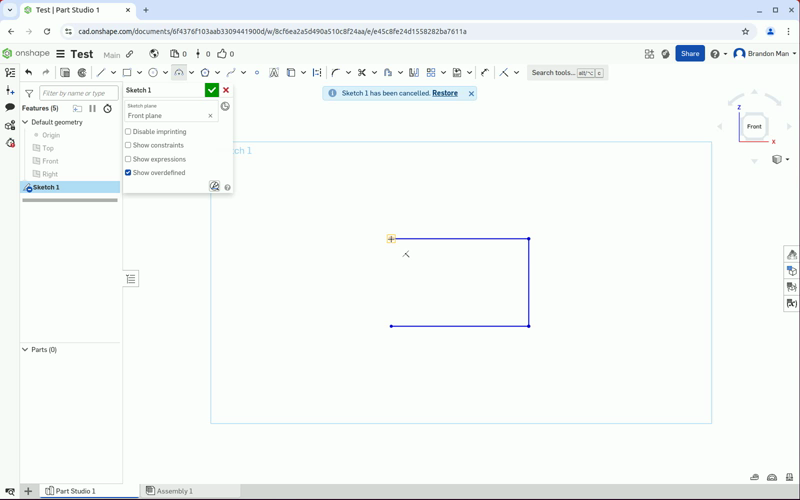
mouse_move(391, 326)
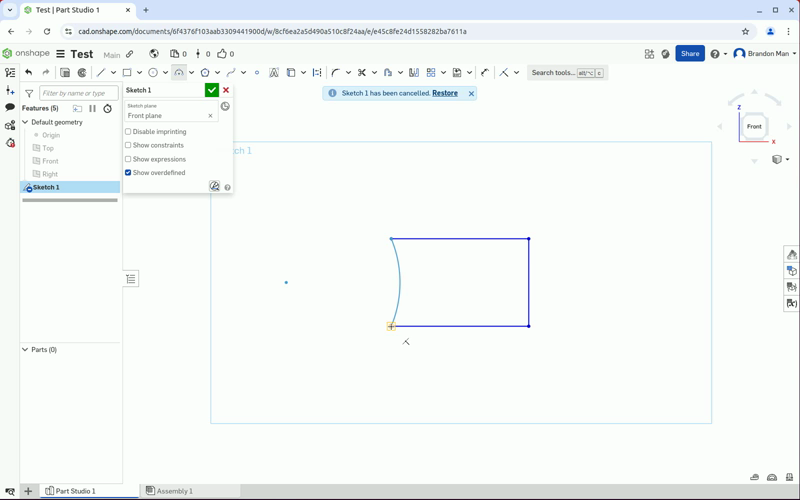
click(391, 326)
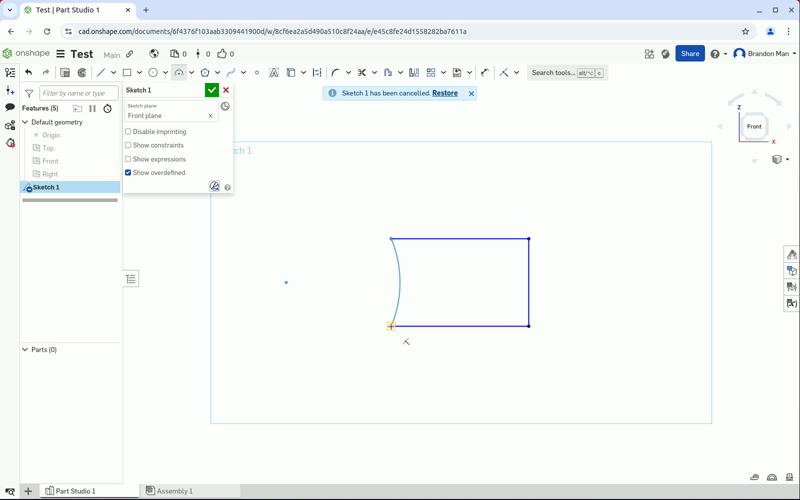
key_down(shift)
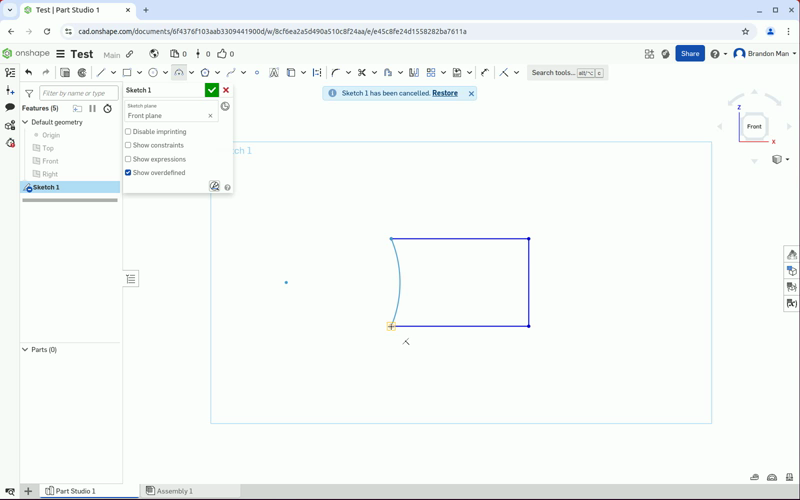
mouse_move(347, 282)
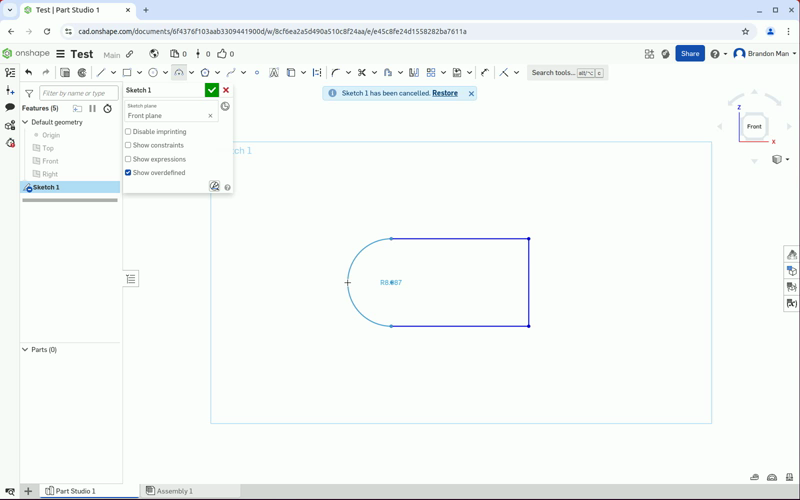
click(347, 282)
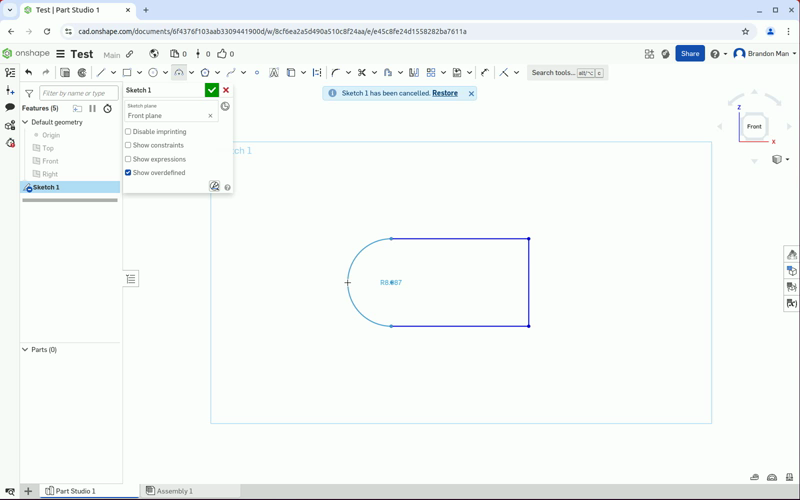
key_up(shift)
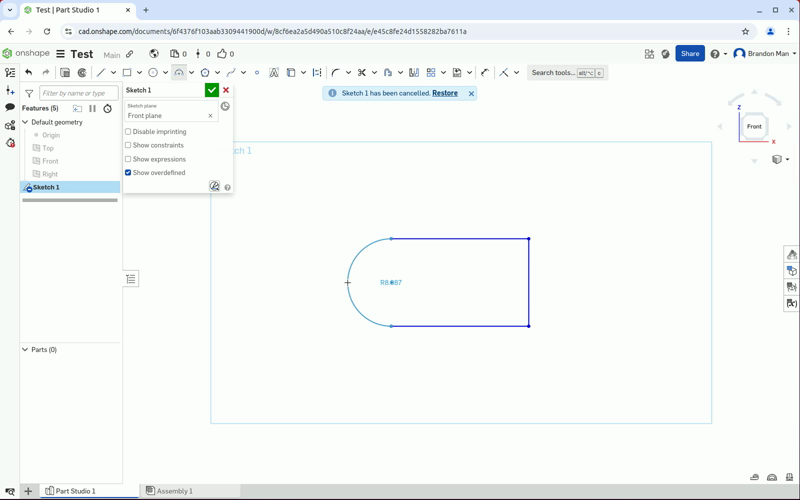
key(esc)
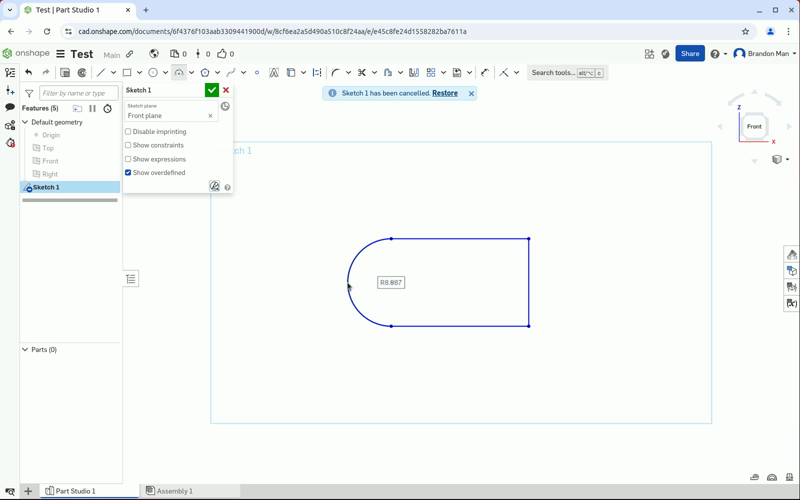
key(c)
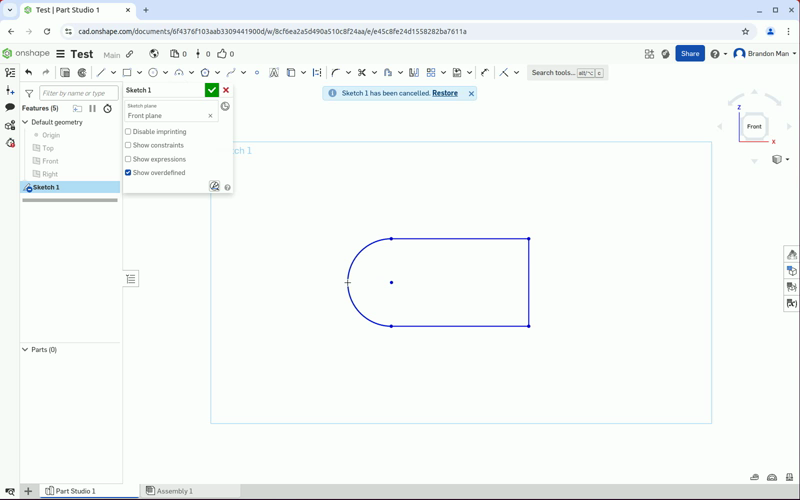
key_down(shift)
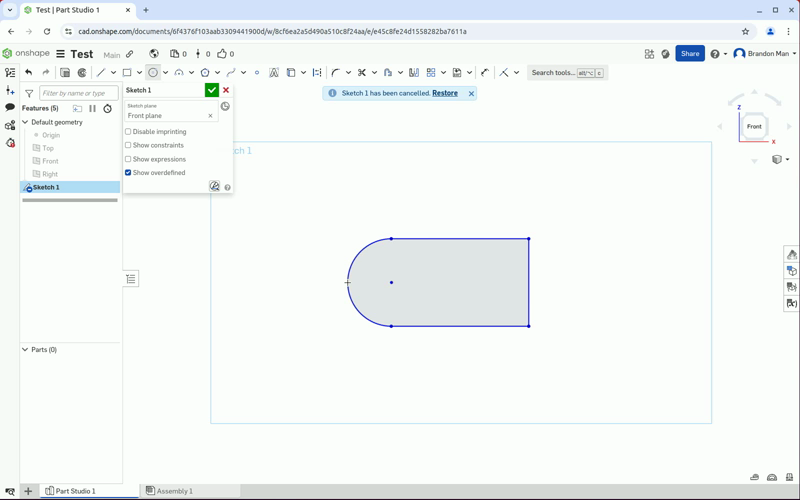
mouse_move(391, 282)
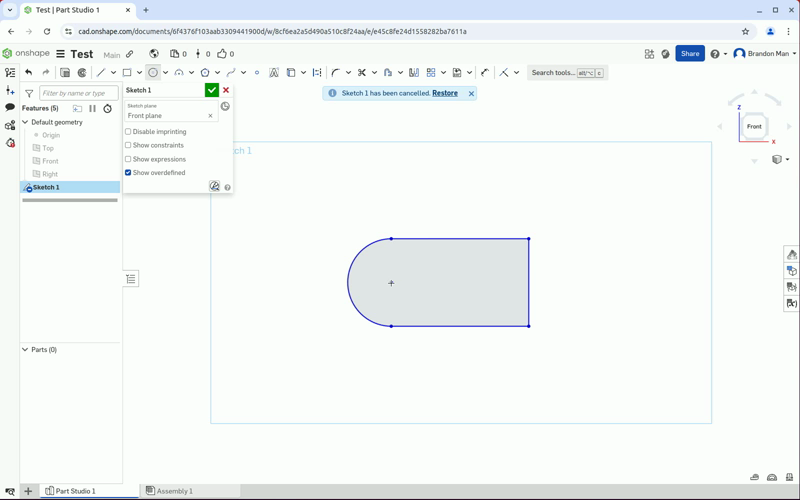
scroll(6)
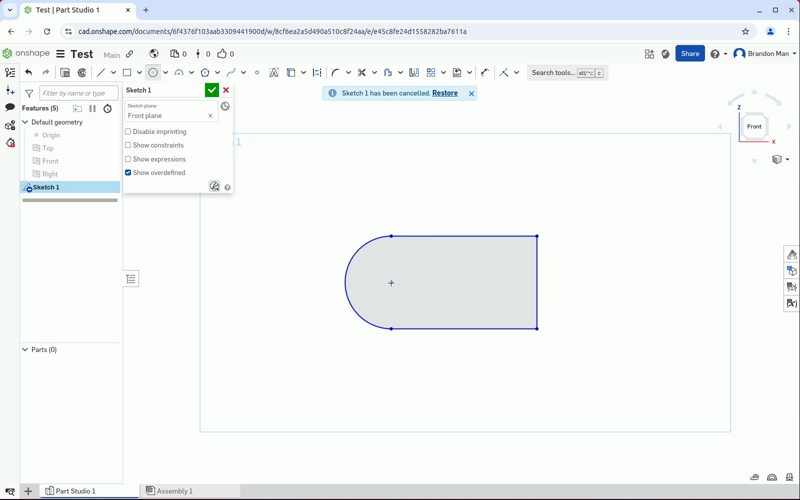
scroll(6)
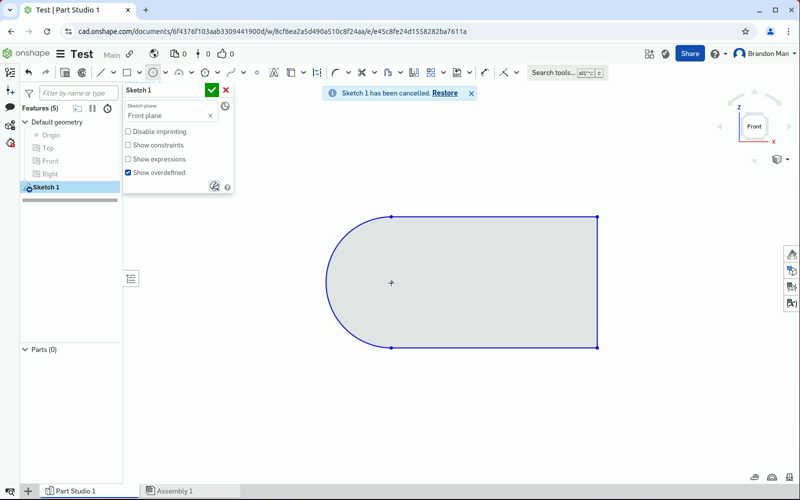
scroll(6)
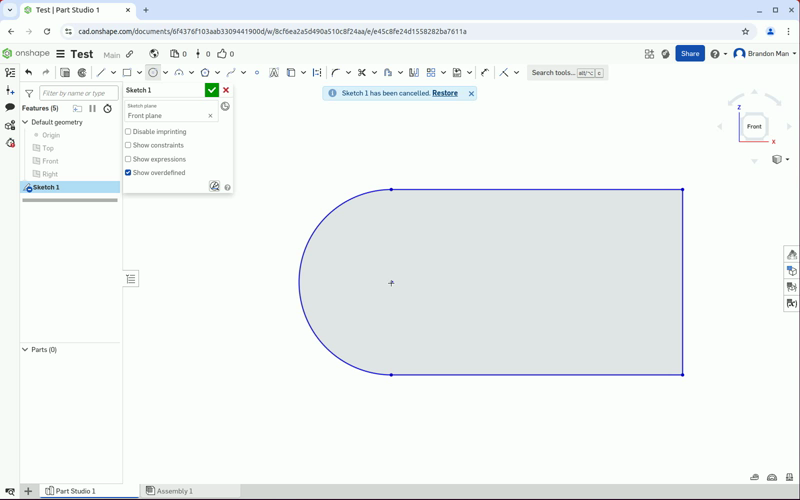
scroll(6)
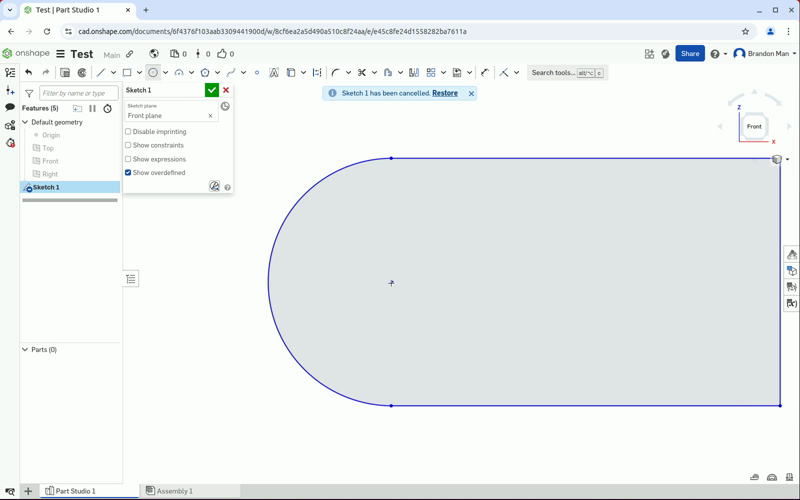
scroll(6)
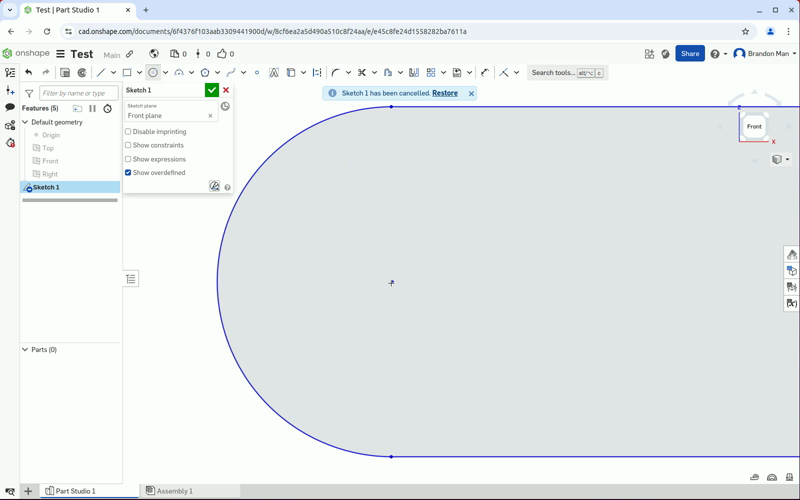
scroll(6)
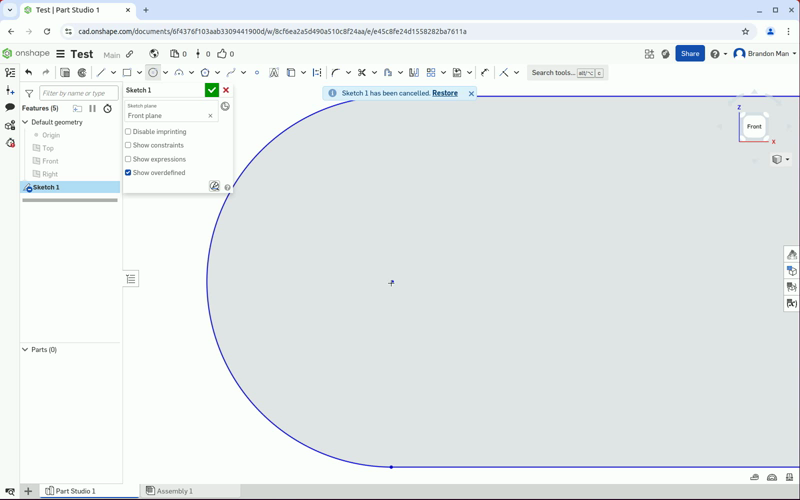
scroll(6)
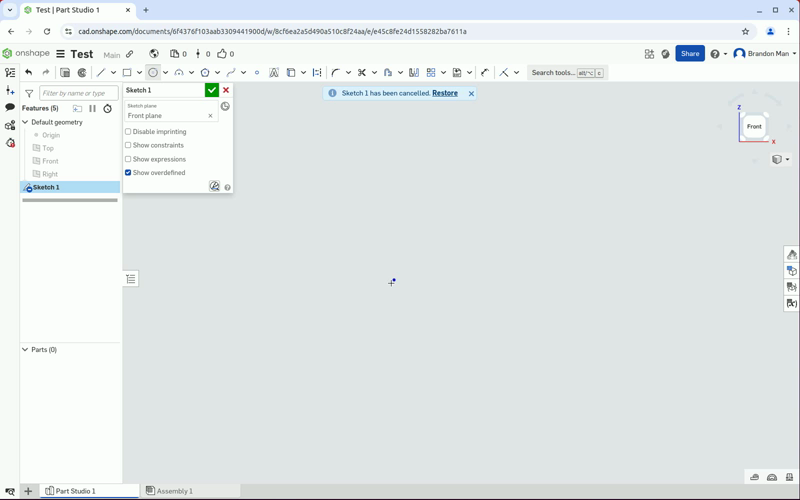
click(391, 282)
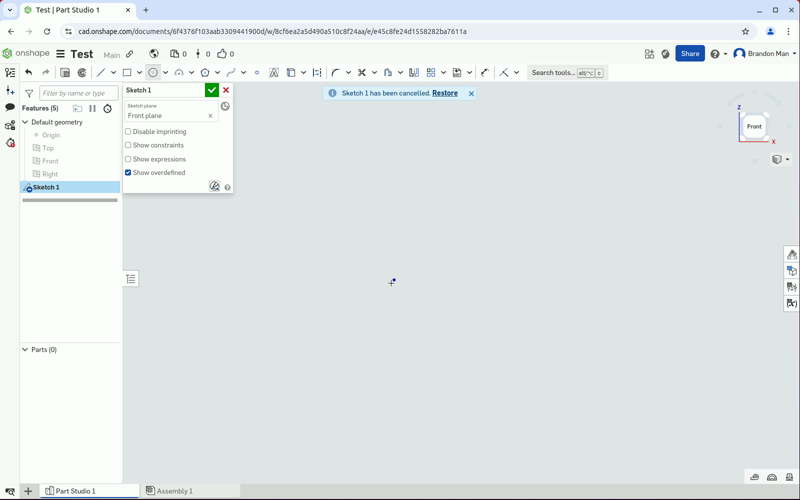
scroll(-6)
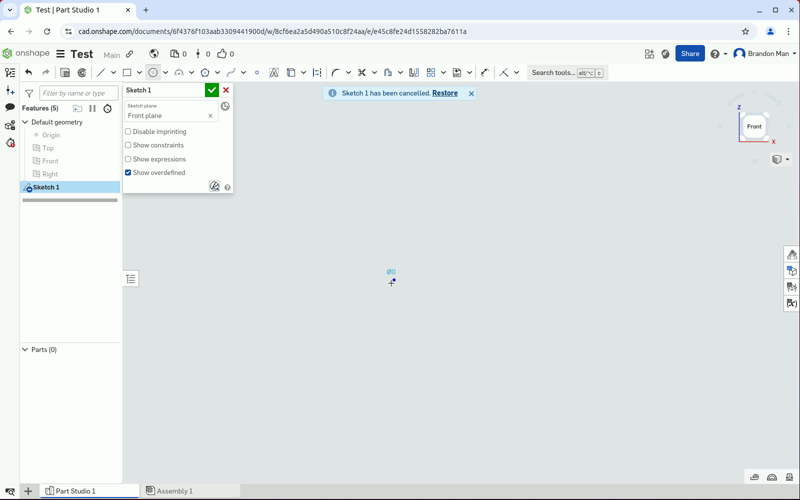
scroll(-6)
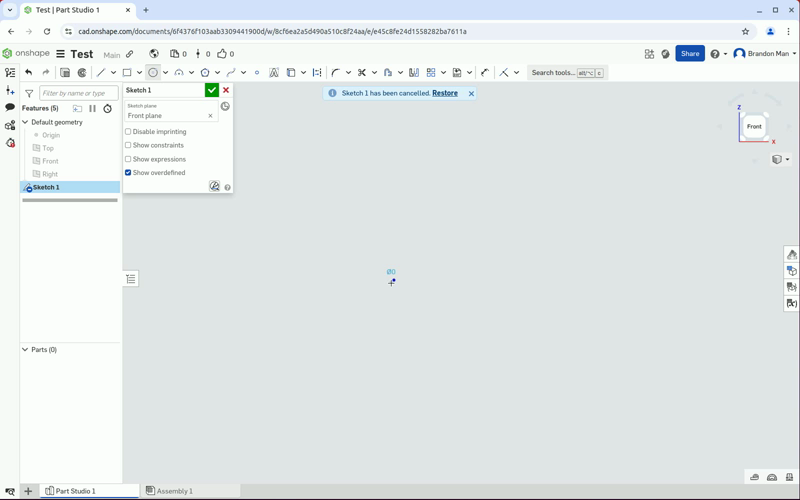
scroll(-6)
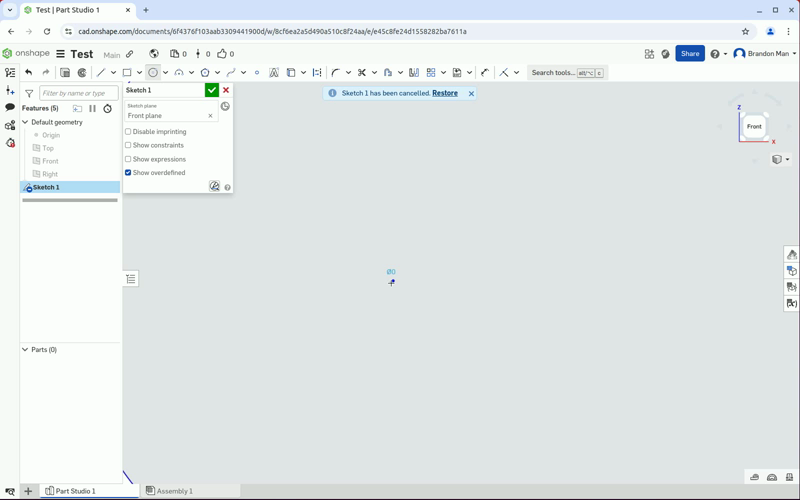
scroll(-6)
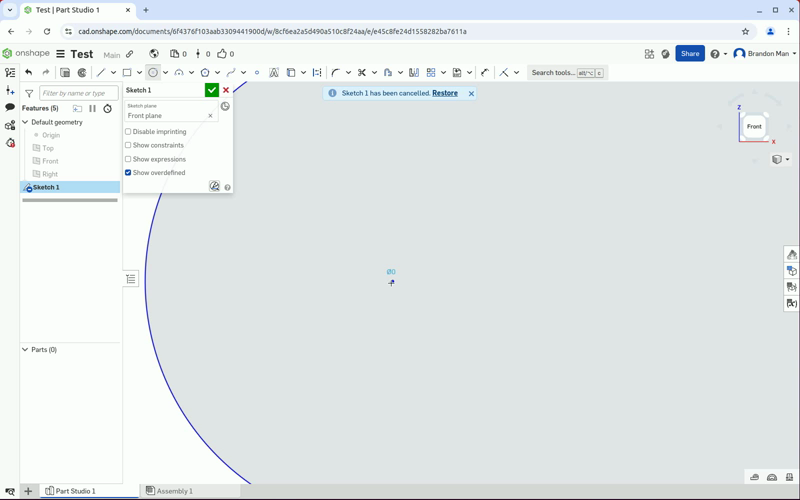
scroll(-6)
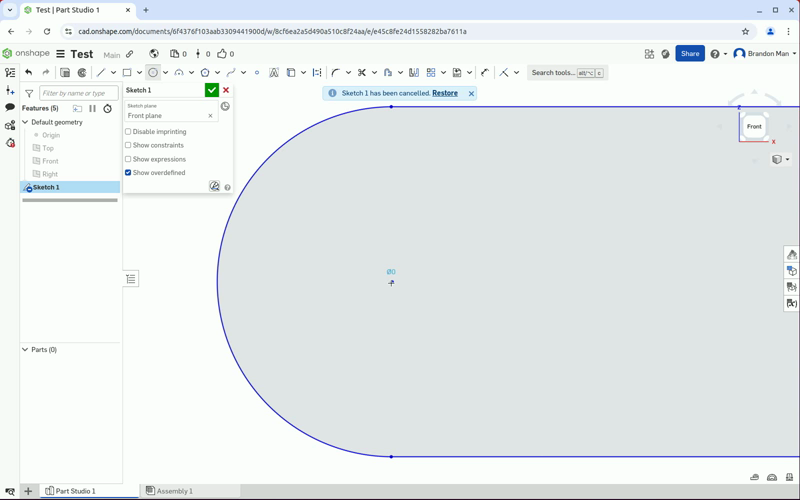
scroll(-6)
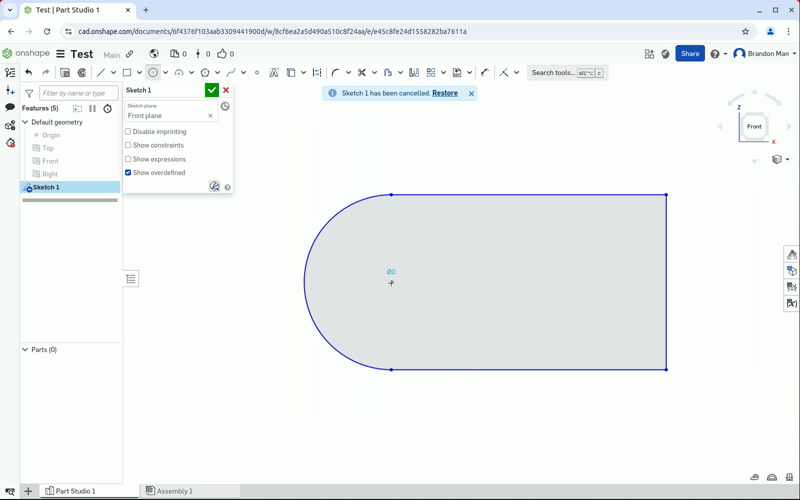
scroll(-6)
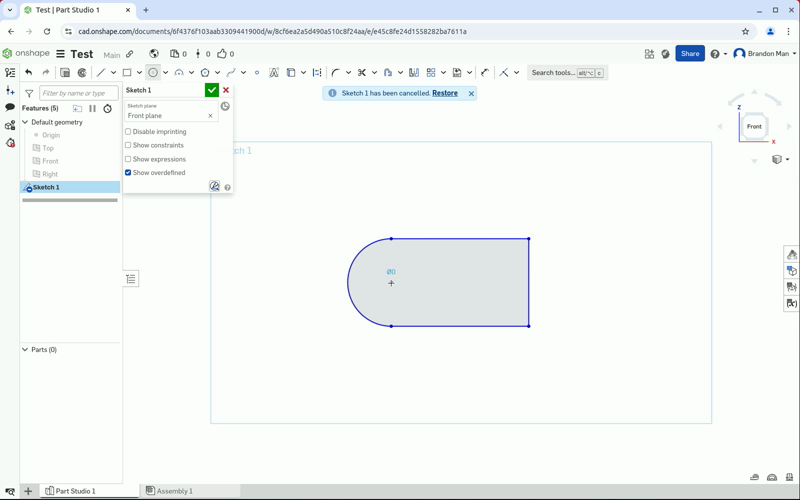
key_up(shift)
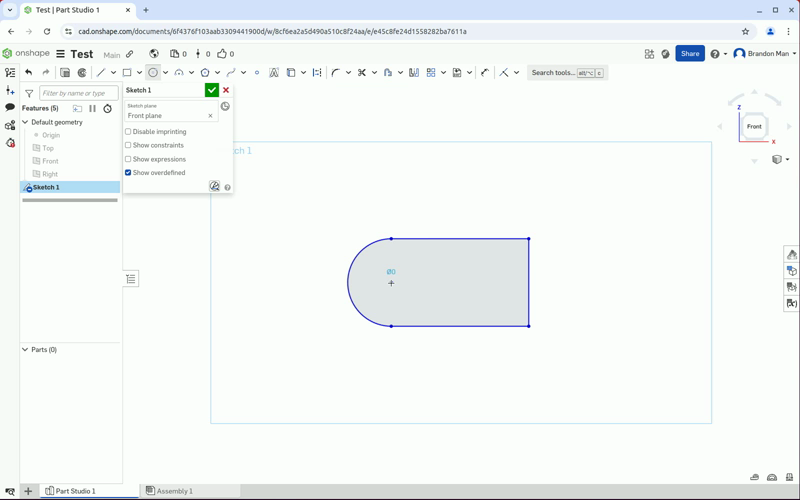
mouse_move(418, 282)
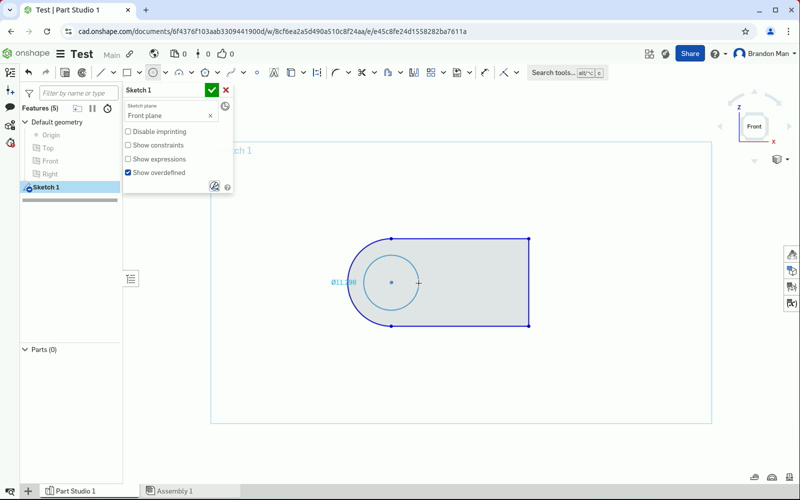
click(418, 282)
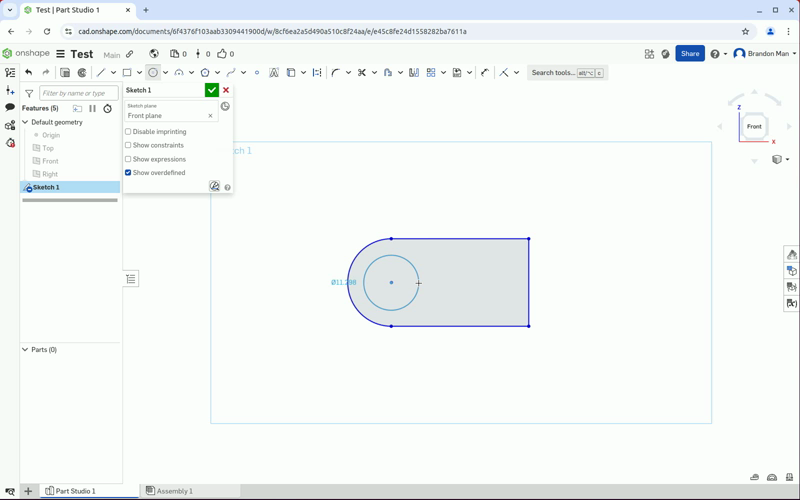
key(esc)
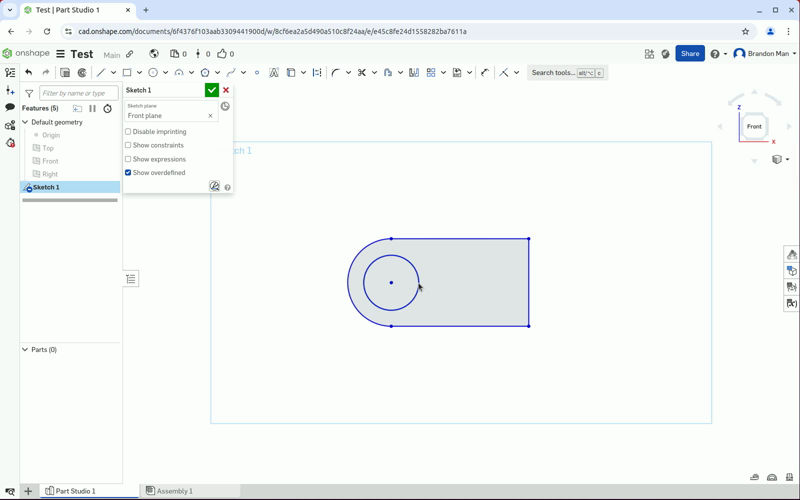
mouse_move(470, 268)
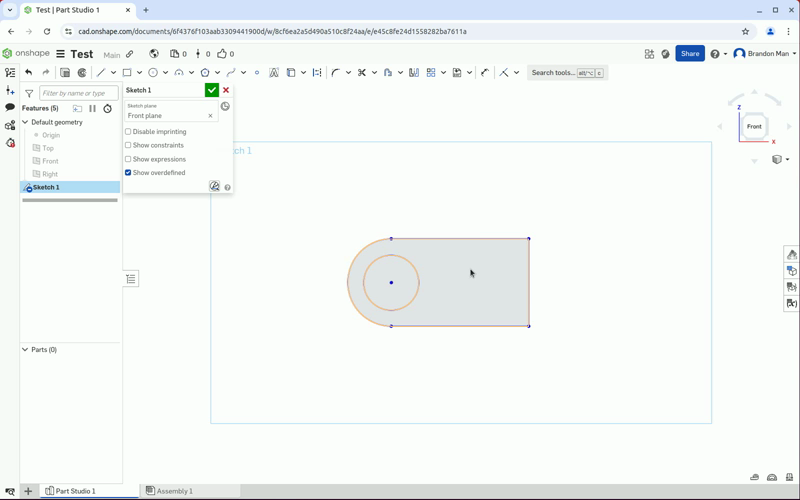
click(470, 268)
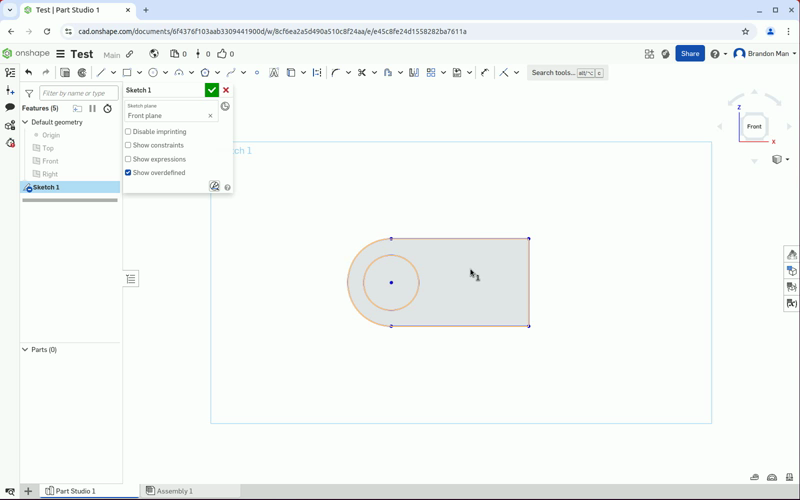
mouse_move(73, 352)
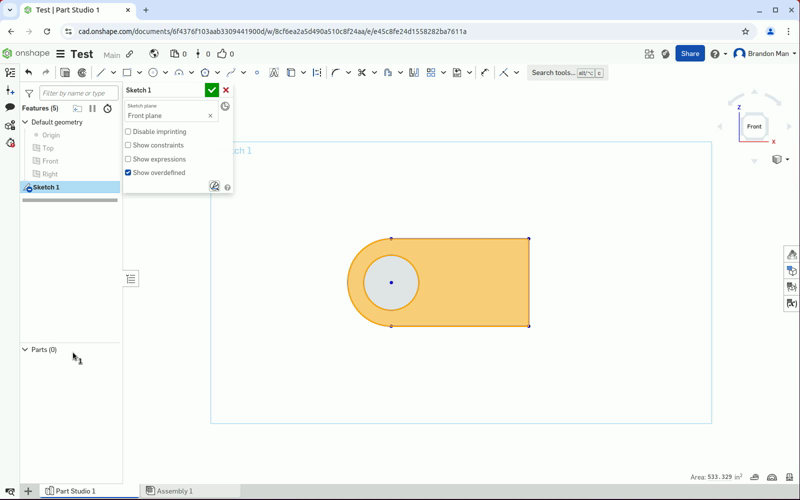
key(shift+y)
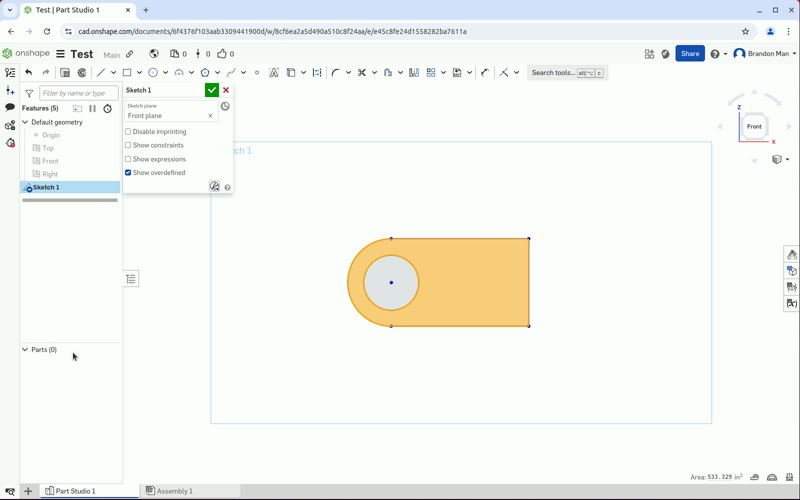
key(shift+e)
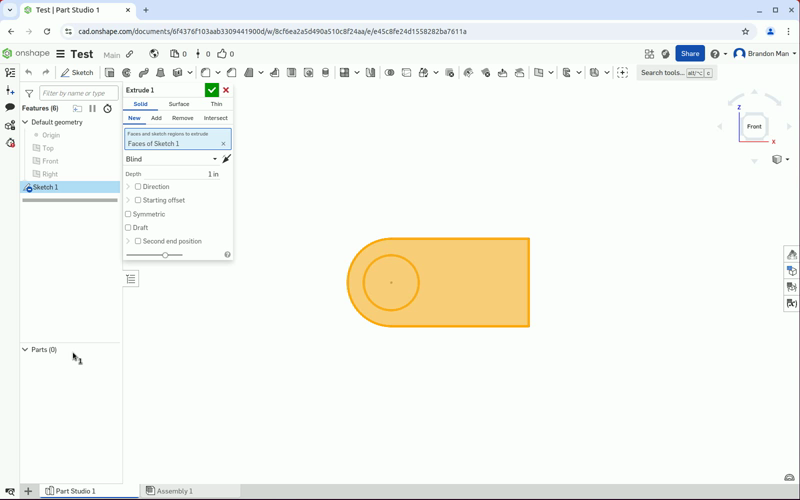
mouse_move(143, 106)
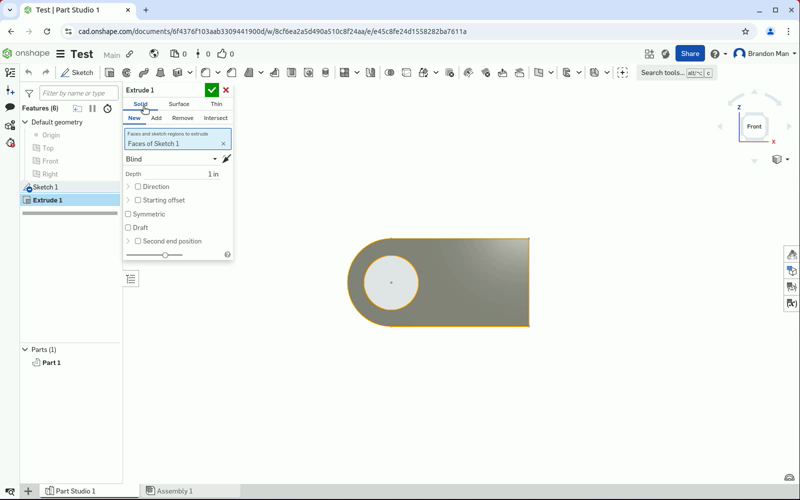
click(143, 106)
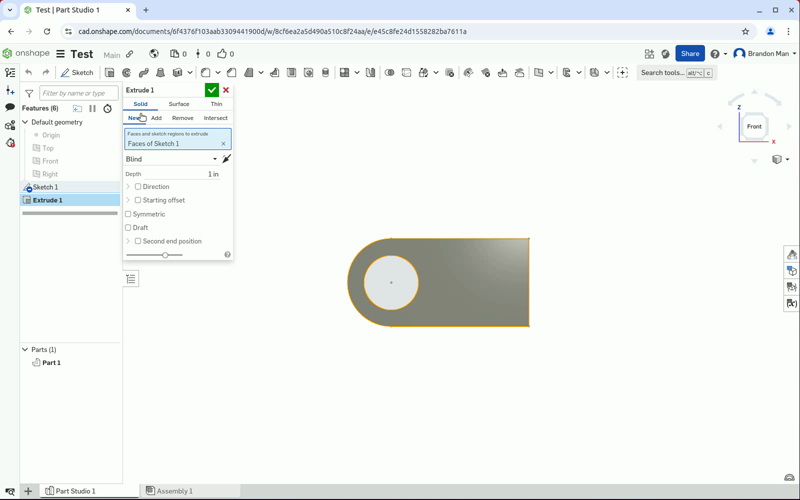
mouse_move(137, 120)
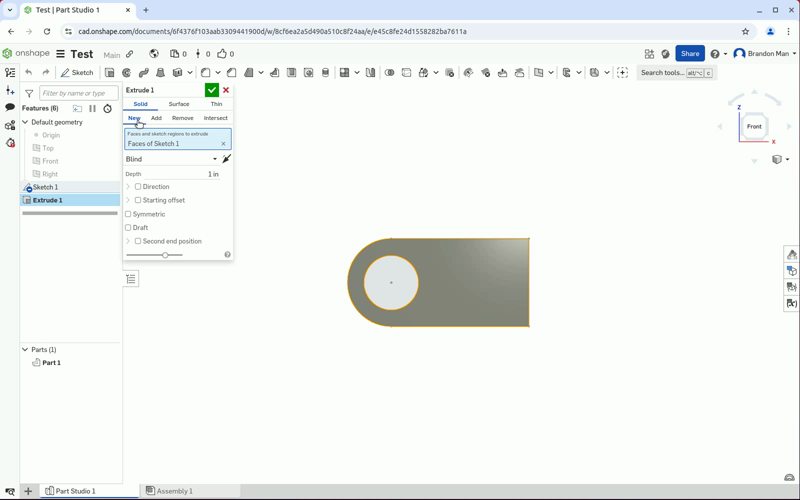
click(137, 120)
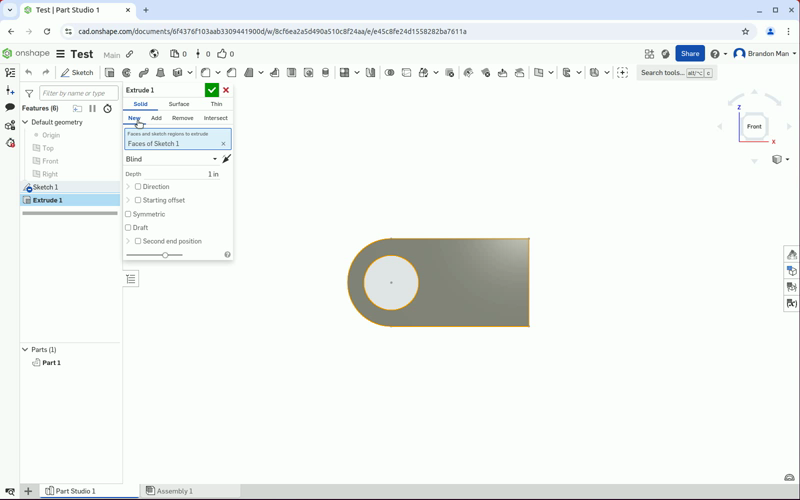
key(tab, 4)
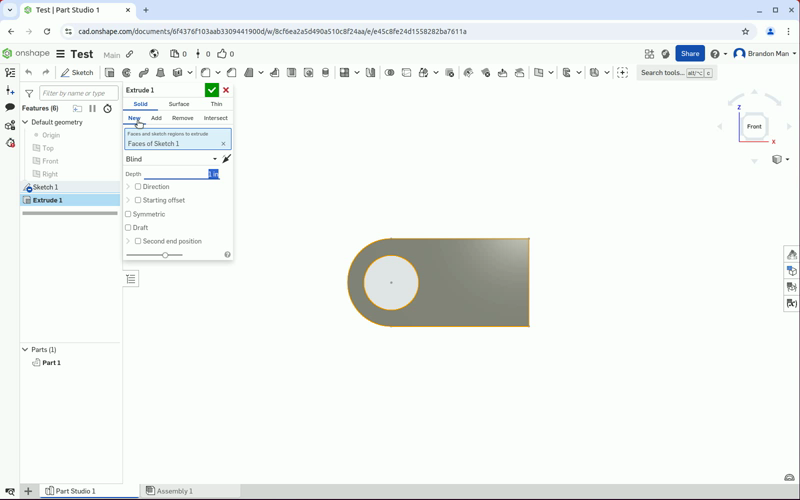
text(4.092)
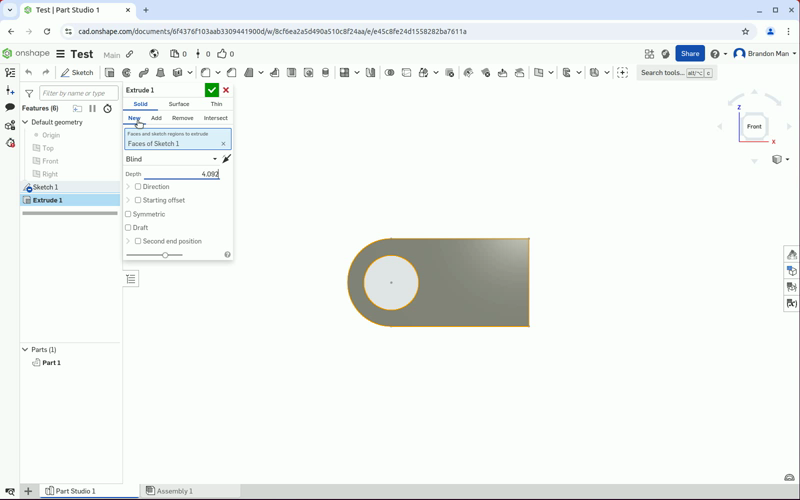
key(enter)
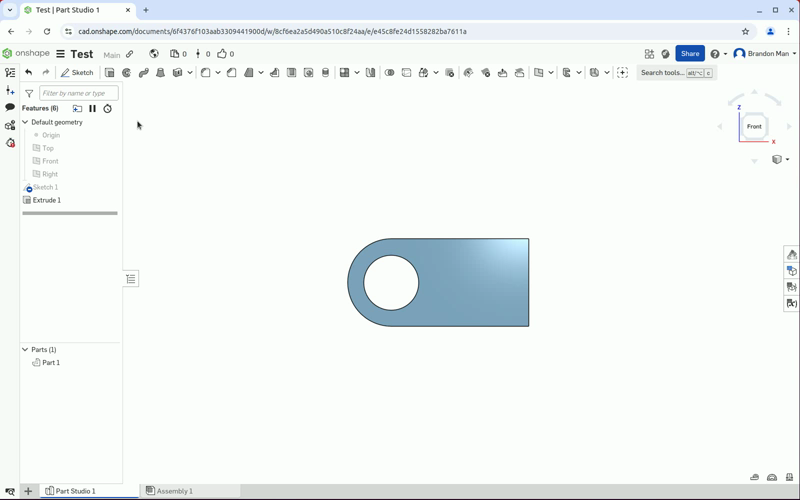
key(shift+h)
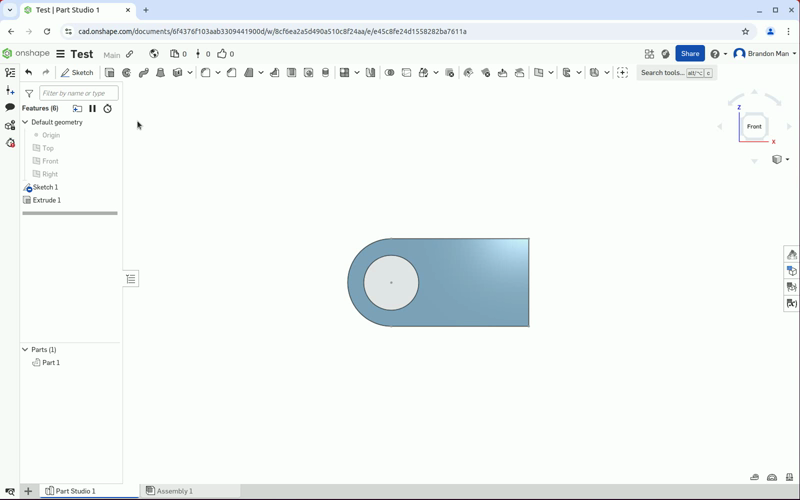
key(shift+h)
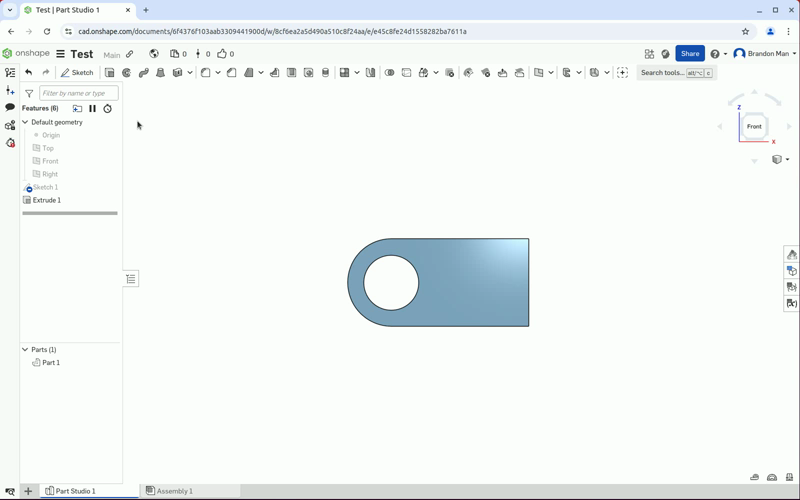
mouse_move(73, 189)
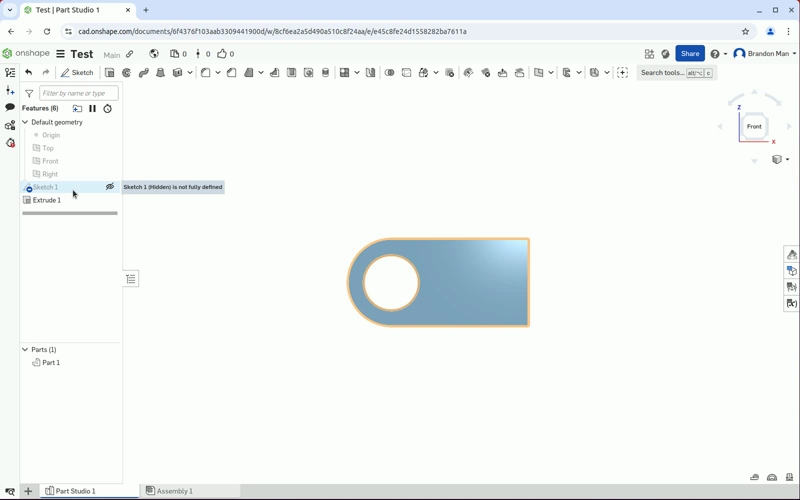
click(73, 189)
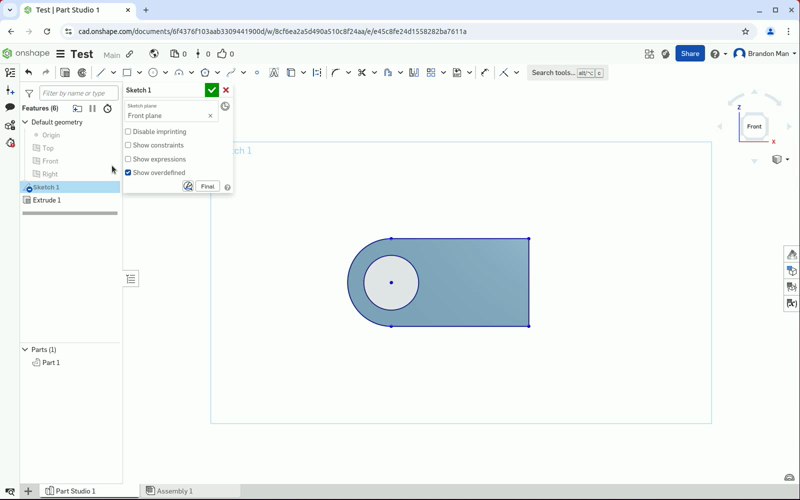
mouse_move(229, 92)
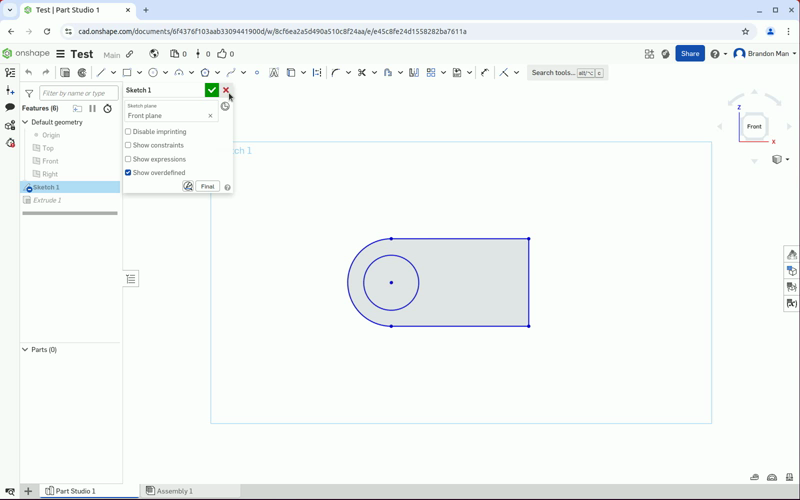
click(229, 92)
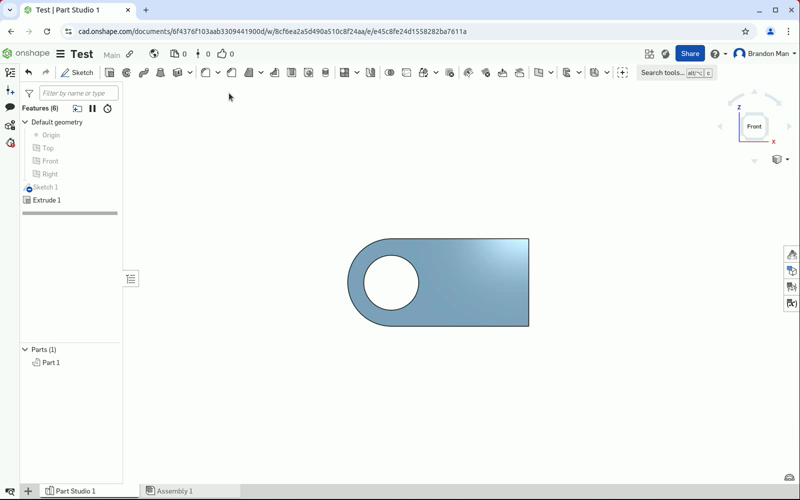
mouse_move(73, 352)
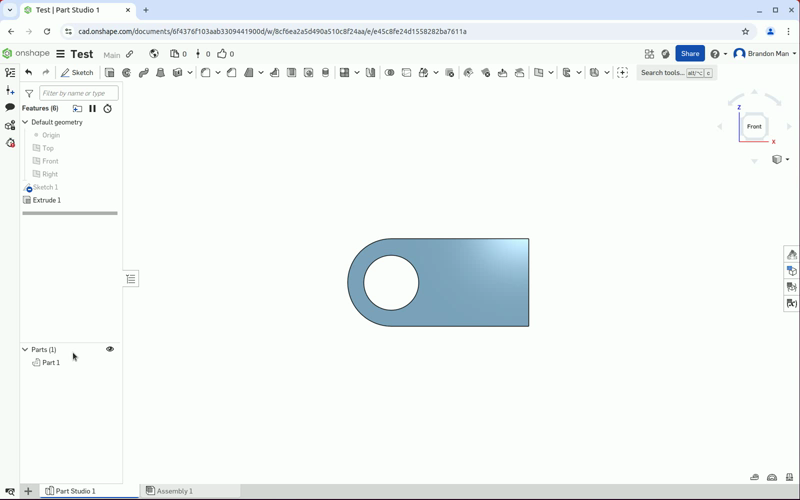
key(y)
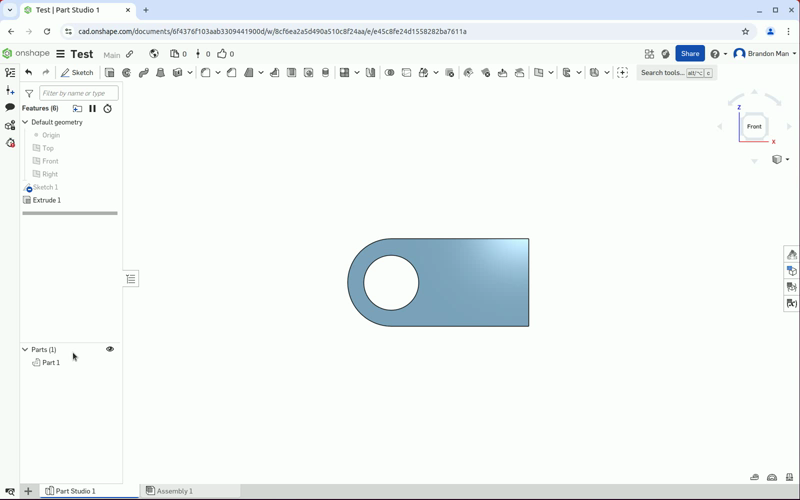
key(shift+p)
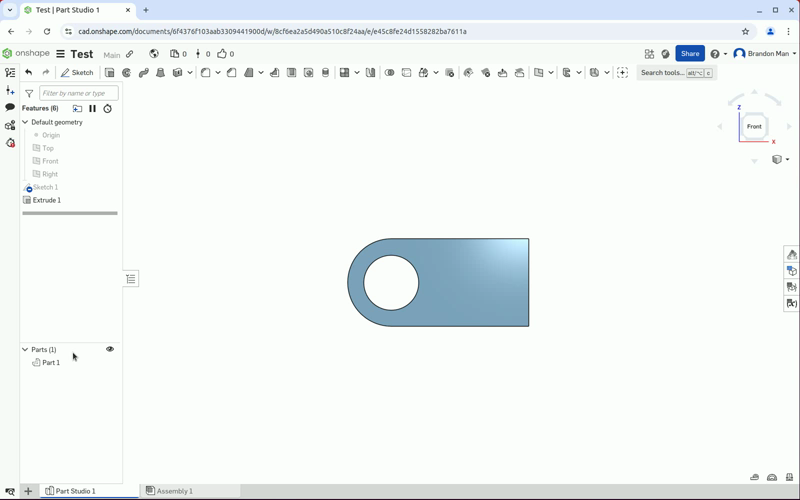
key(space)
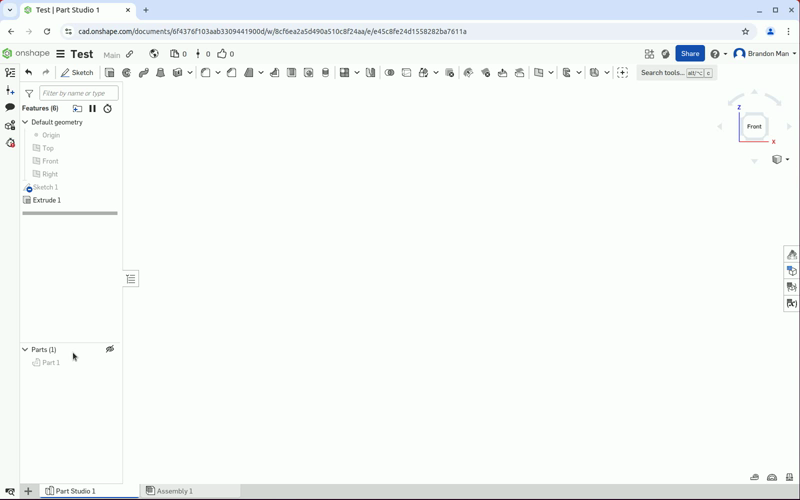
key_down(shift)
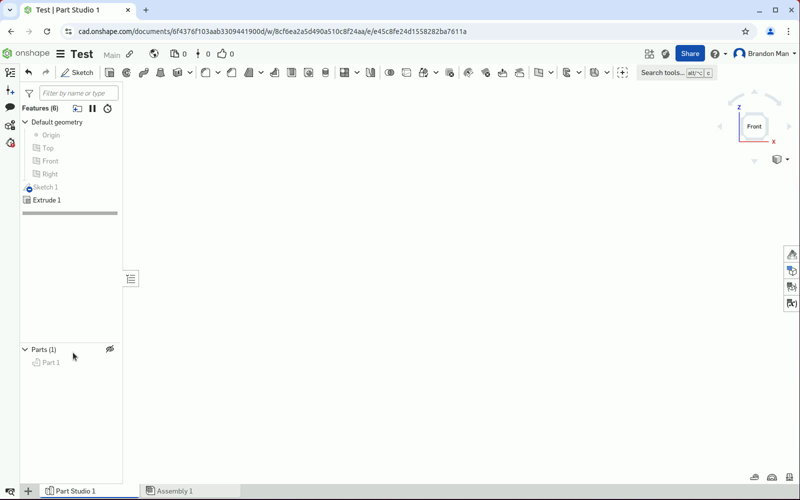
key(down)
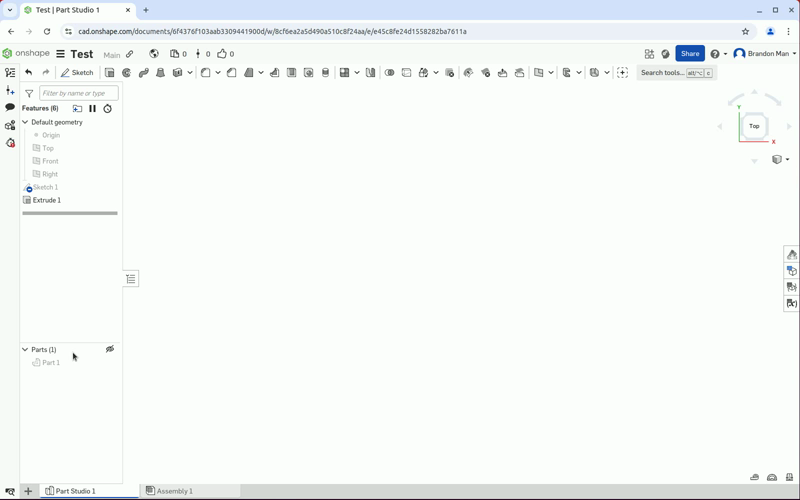
key_up(shift)
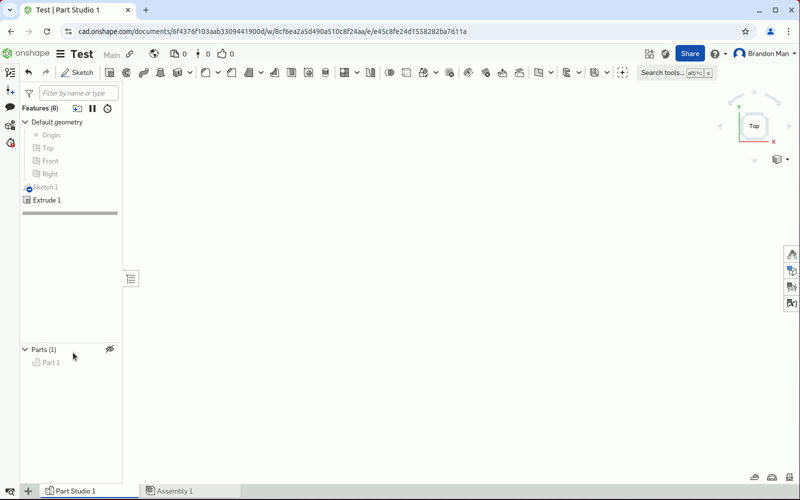
mouse_move(73, 352)
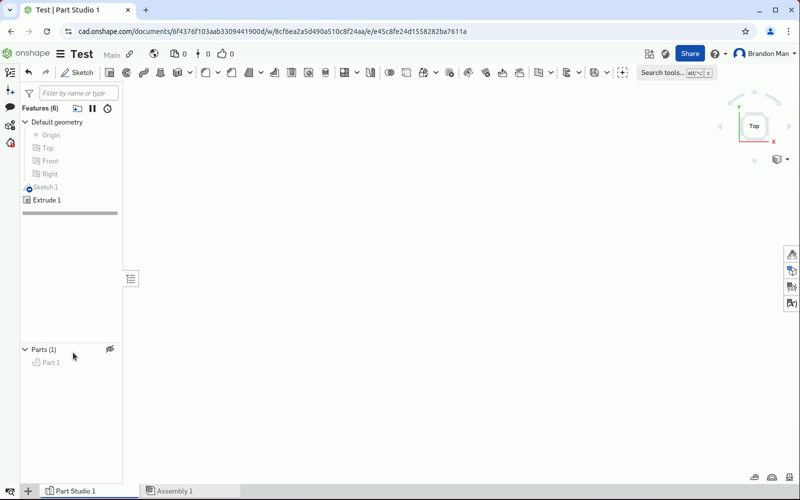
key(shift+y)
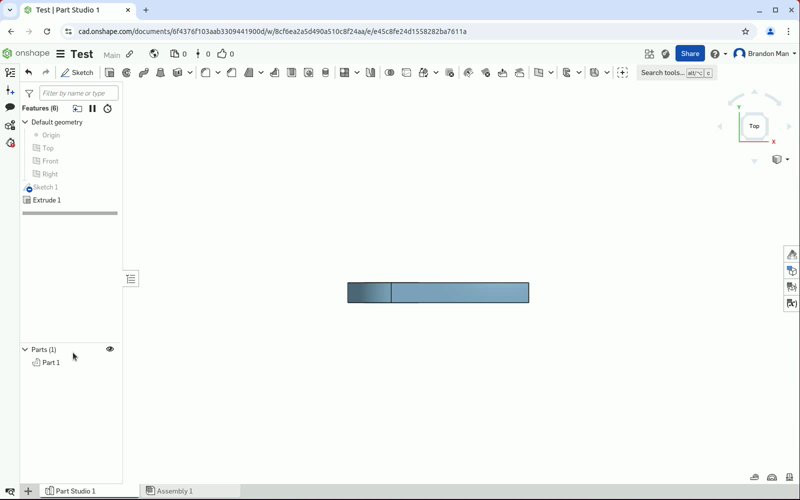
mouse_move(541, 75)
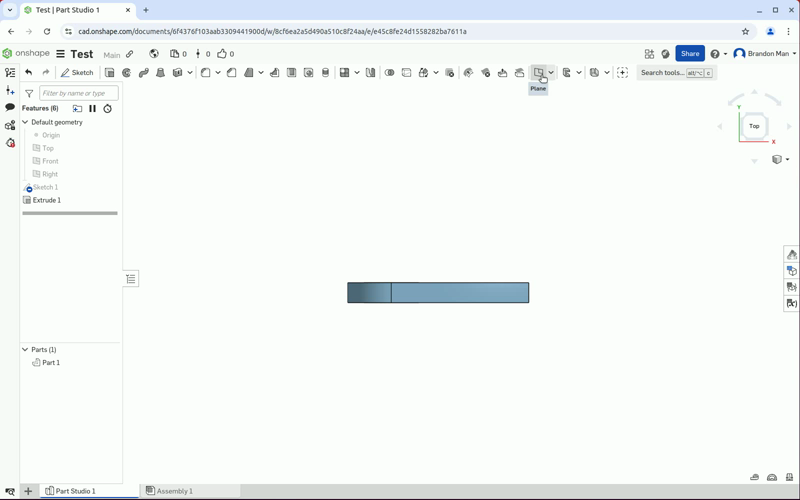
click(541, 75)
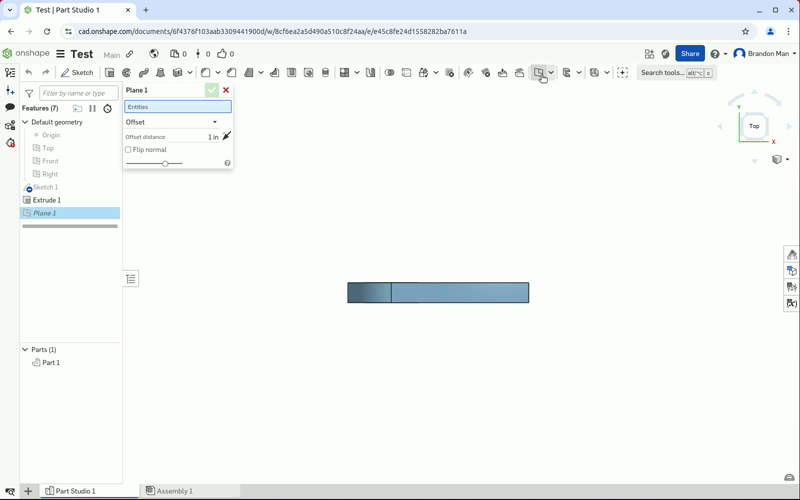
mouse_move(73, 150)
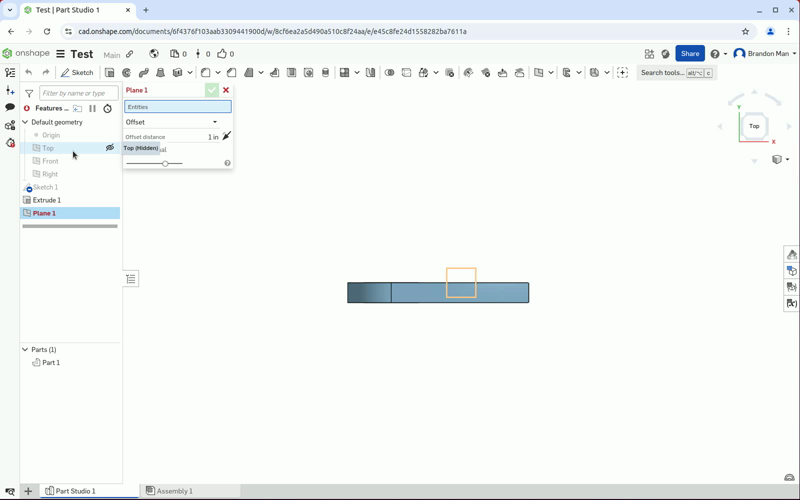
click(73, 150)
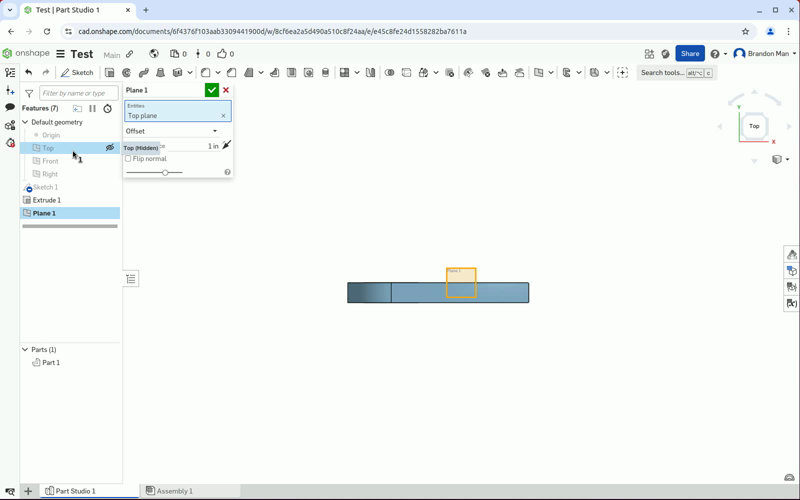
key(tab, 2)
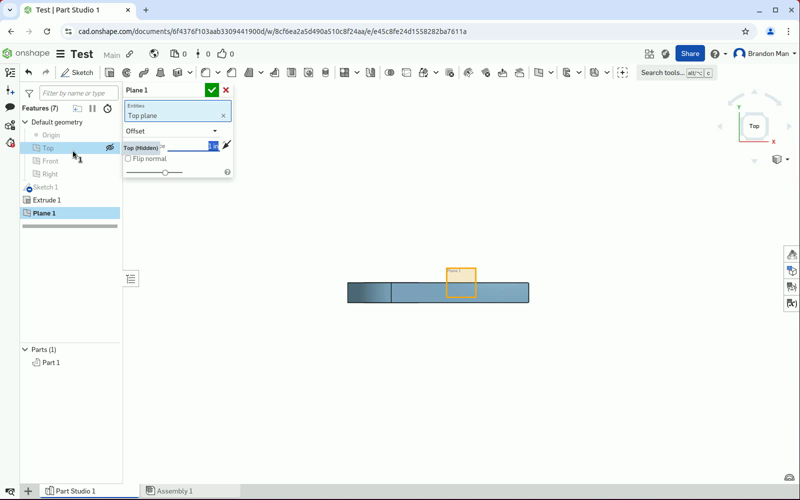
text(8.904)
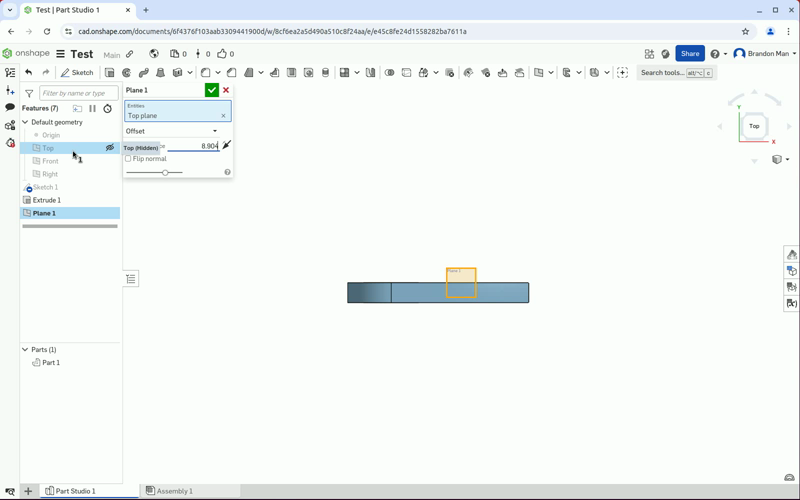
key(enter, 2)
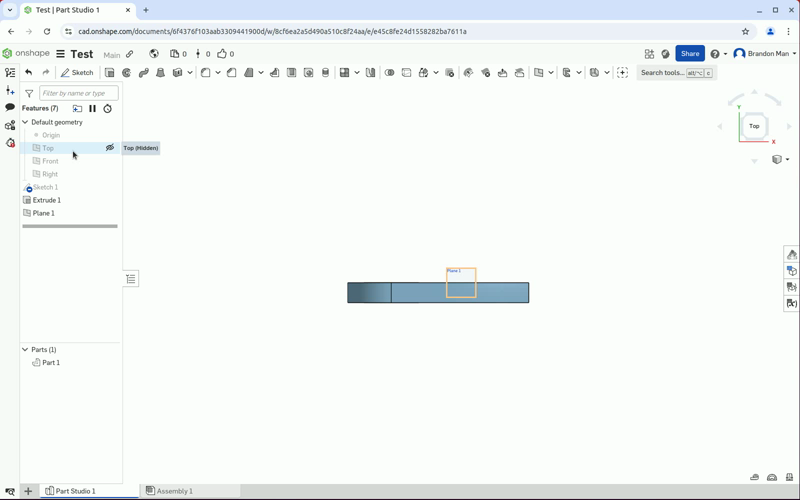
key(shift+s)
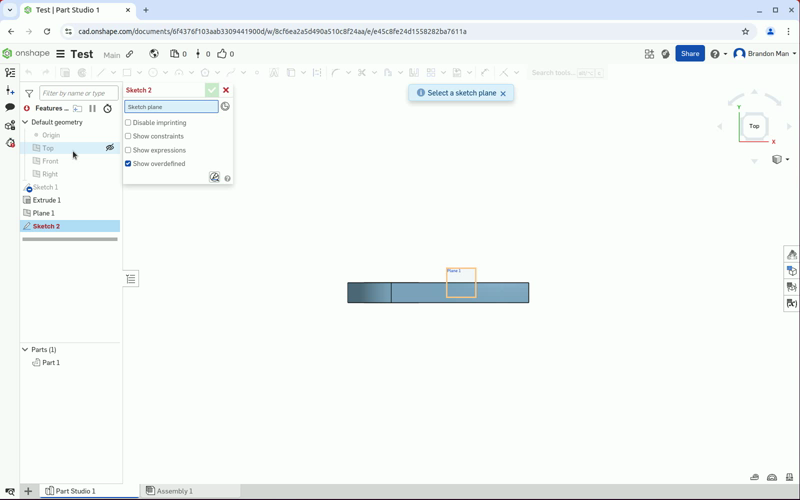
mouse_move(73, 215)
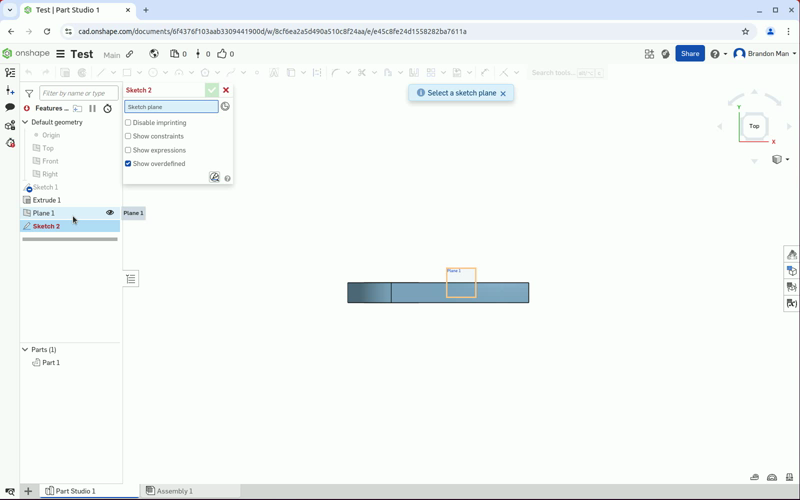
click(73, 215)
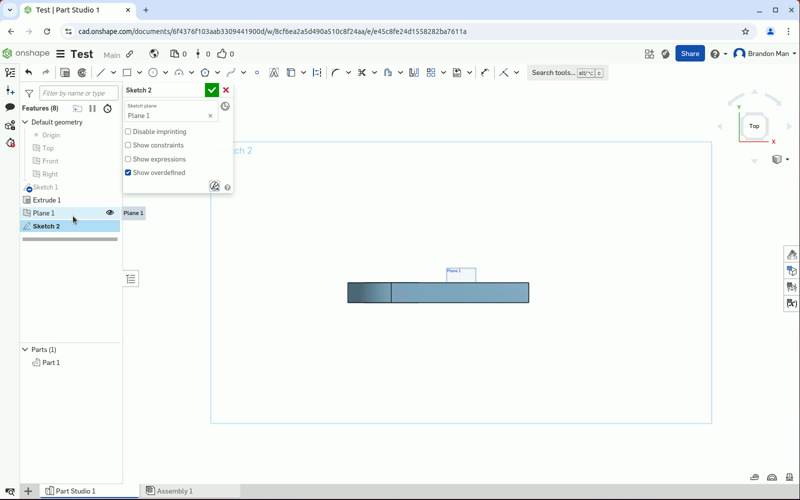
mouse_move(73, 352)
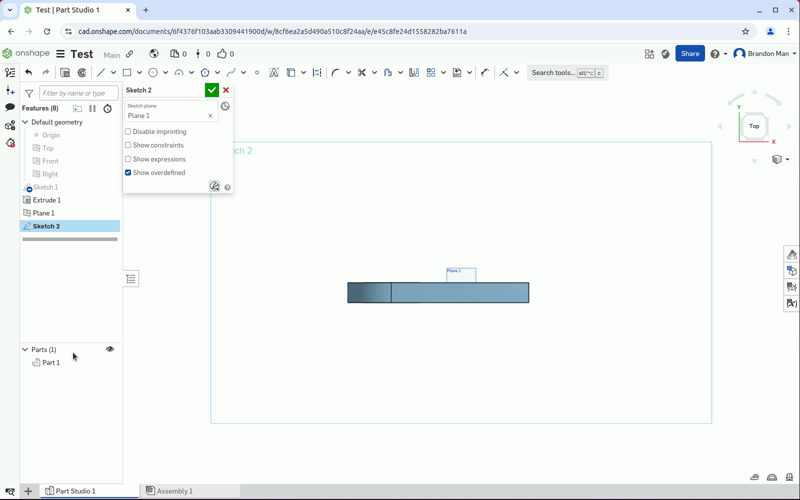
key(y)
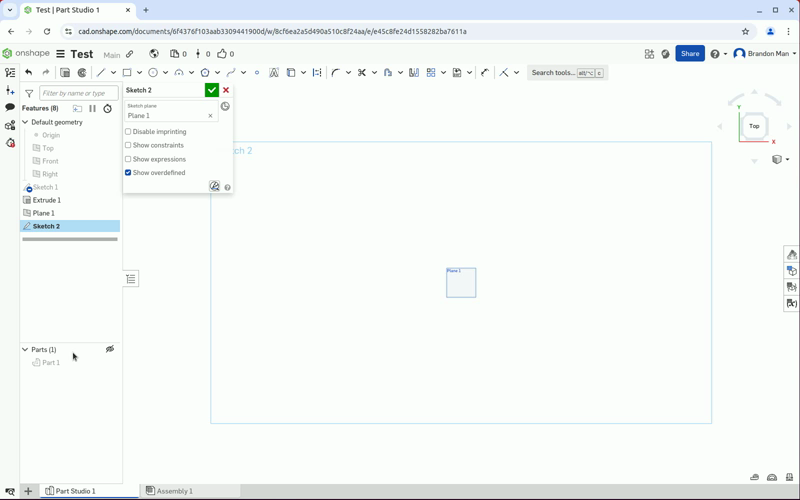
key(c)
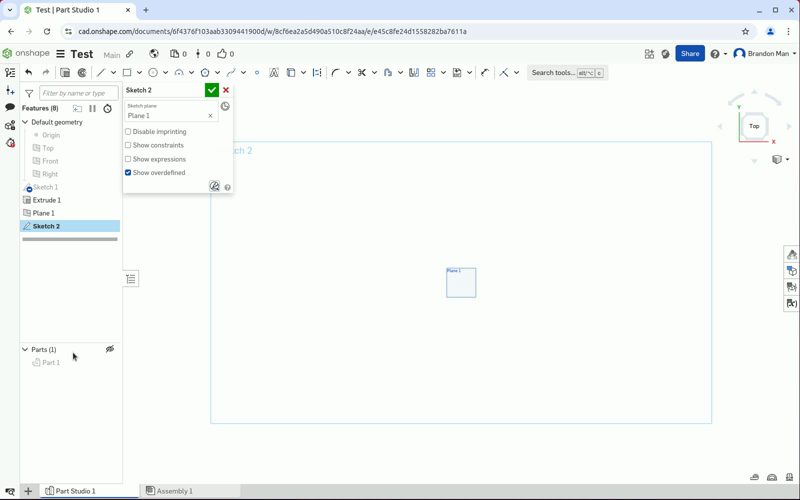
key_down(shift)
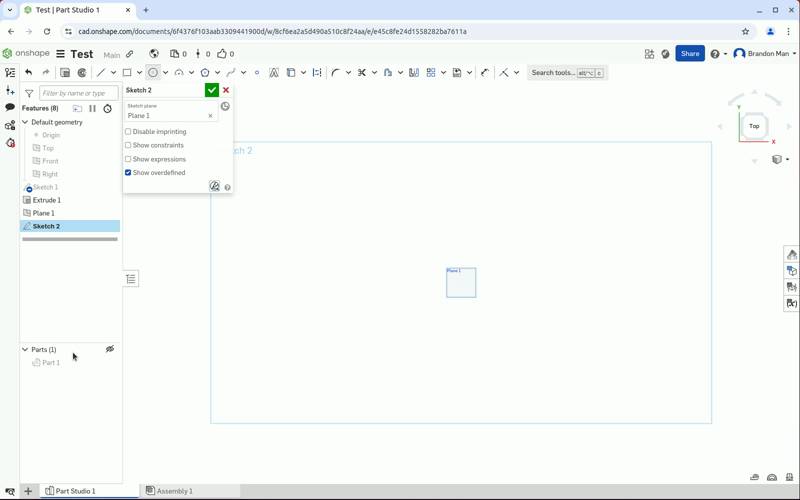
mouse_move(484, 294)
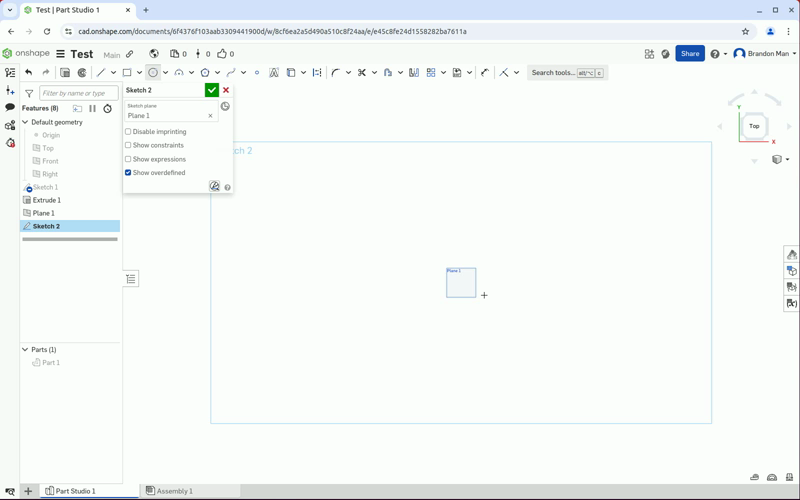
click(484, 294)
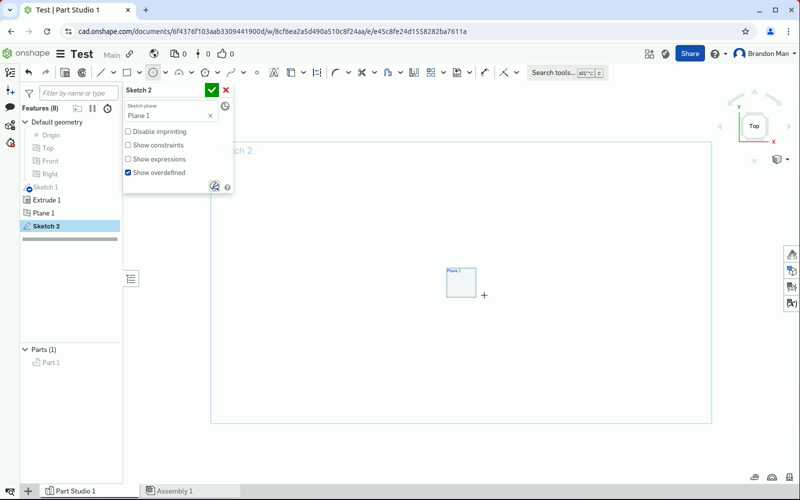
key_up(shift)
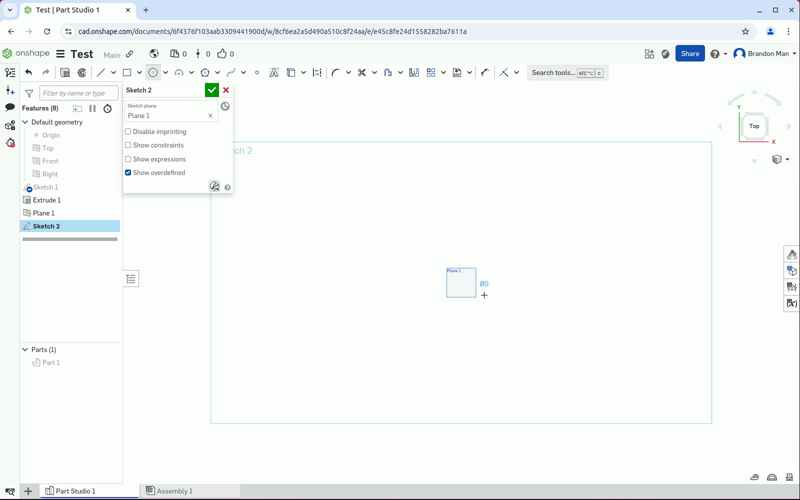
mouse_move(486, 294)
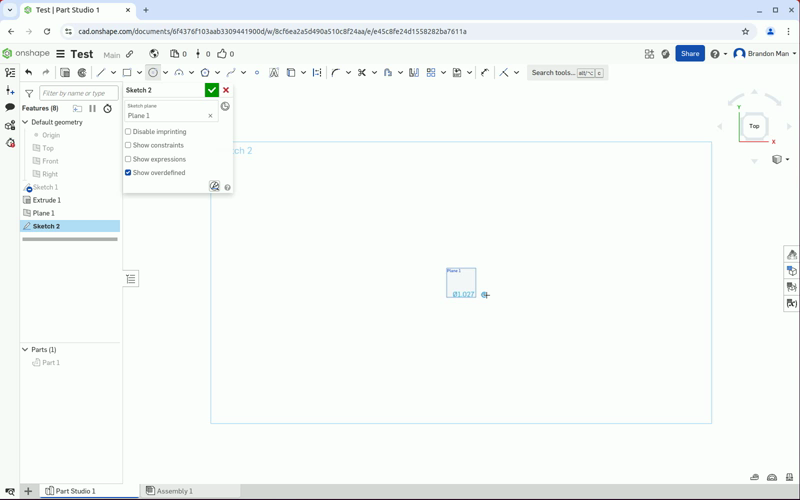
scroll(6)
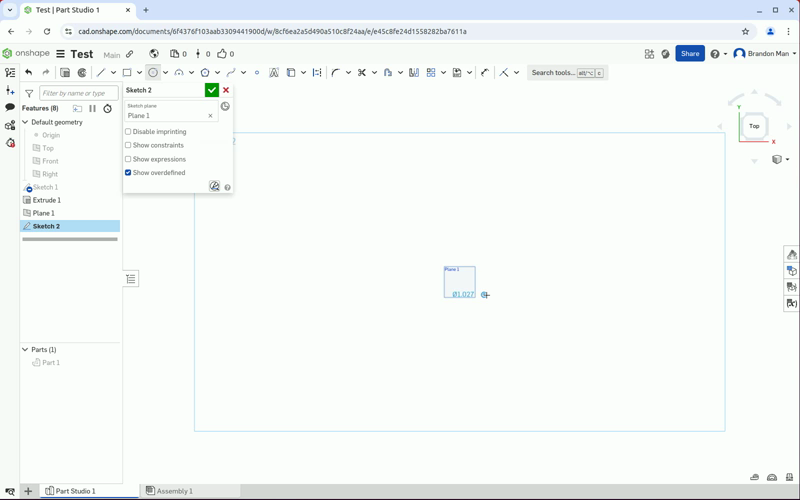
scroll(6)
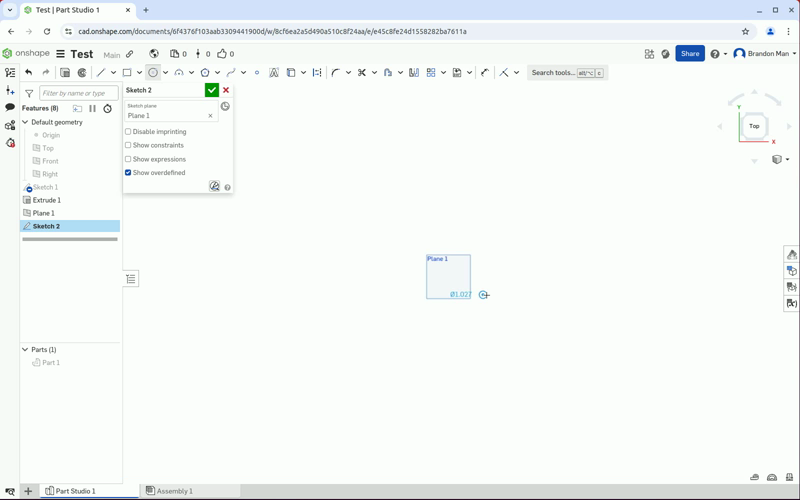
scroll(6)
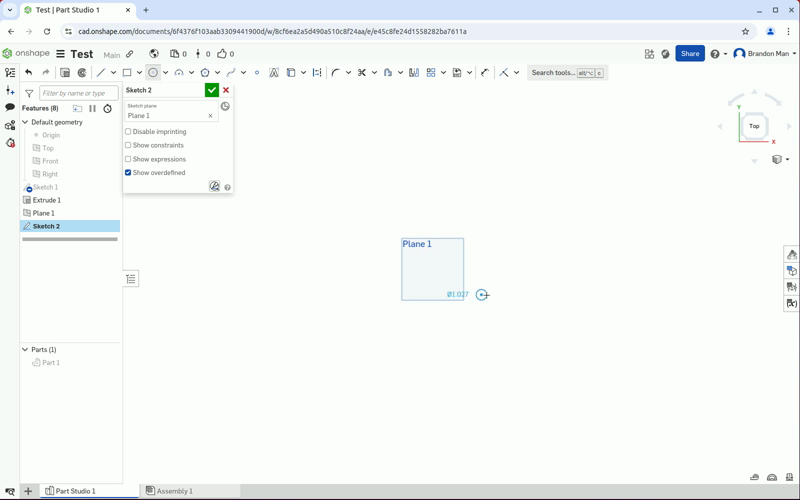
scroll(6)
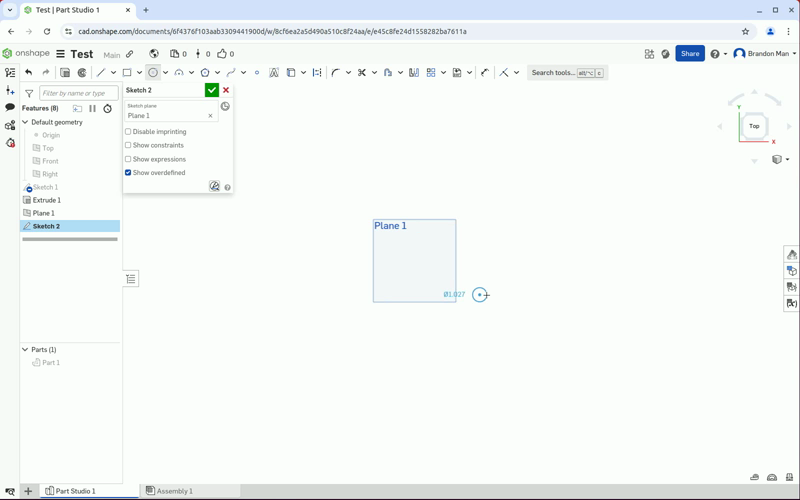
scroll(6)
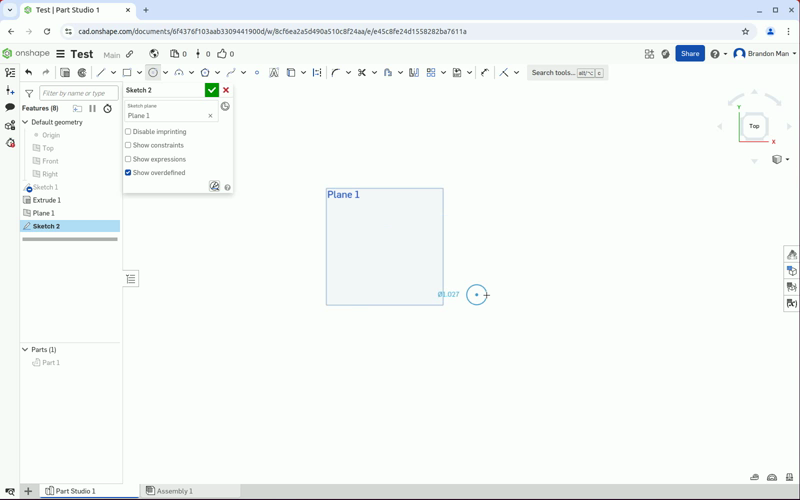
scroll(6)
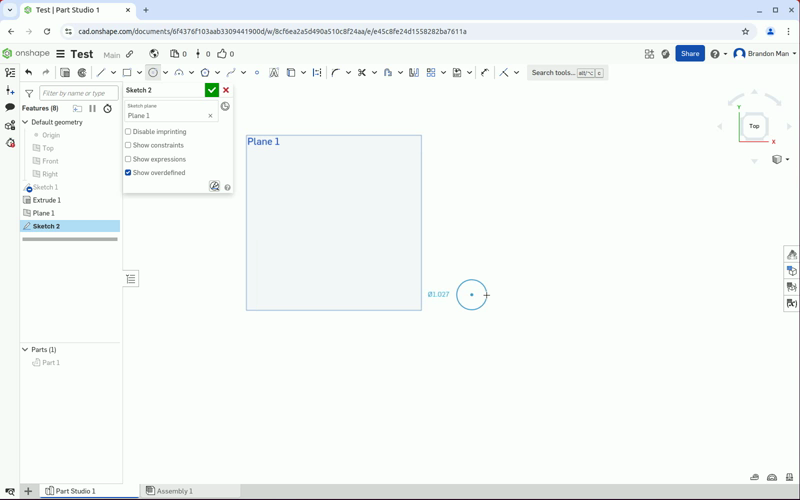
scroll(6)
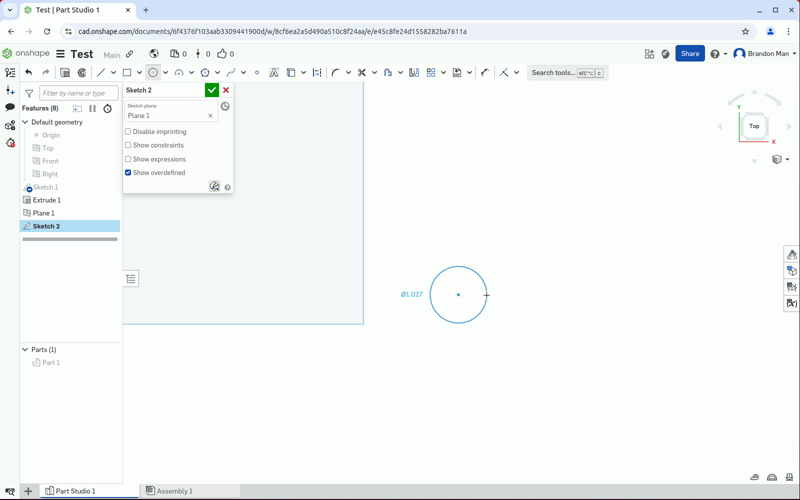
click(486, 294)
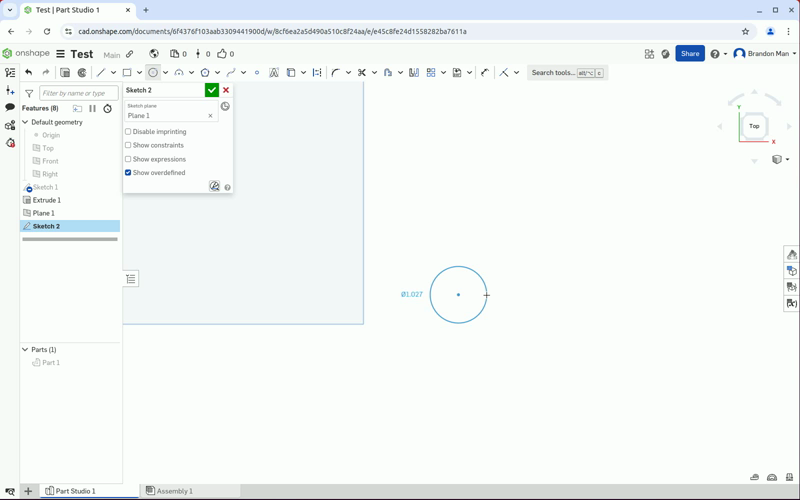
scroll(-6)
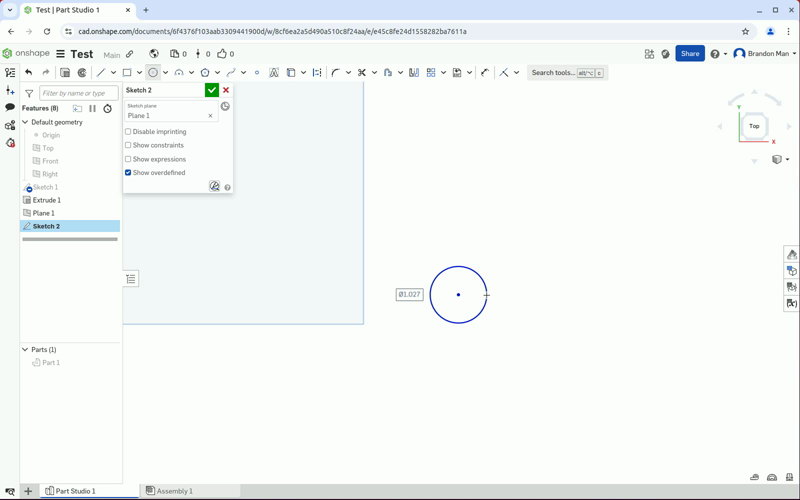
scroll(-6)
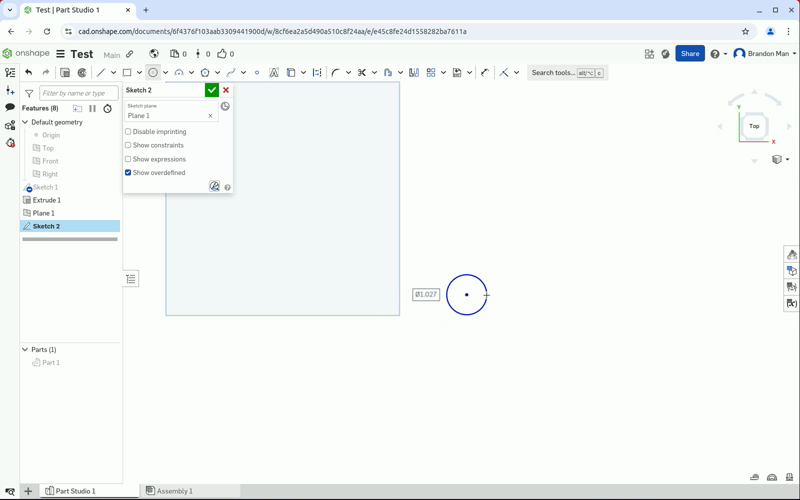
scroll(-6)
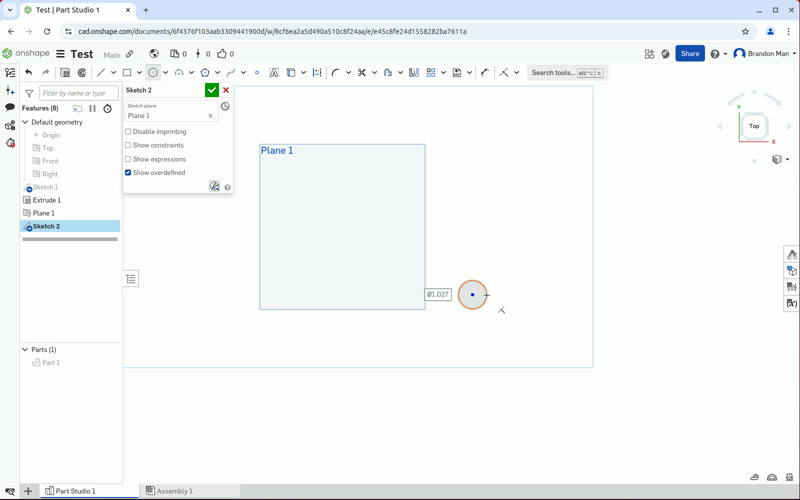
scroll(-6)
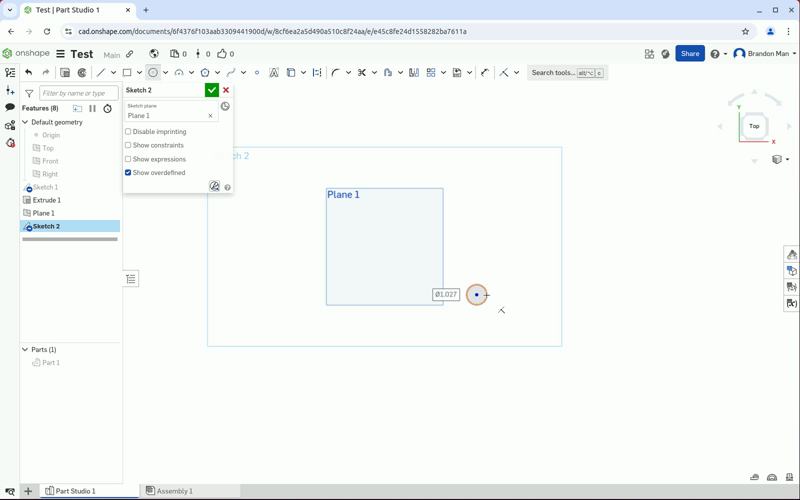
scroll(-6)
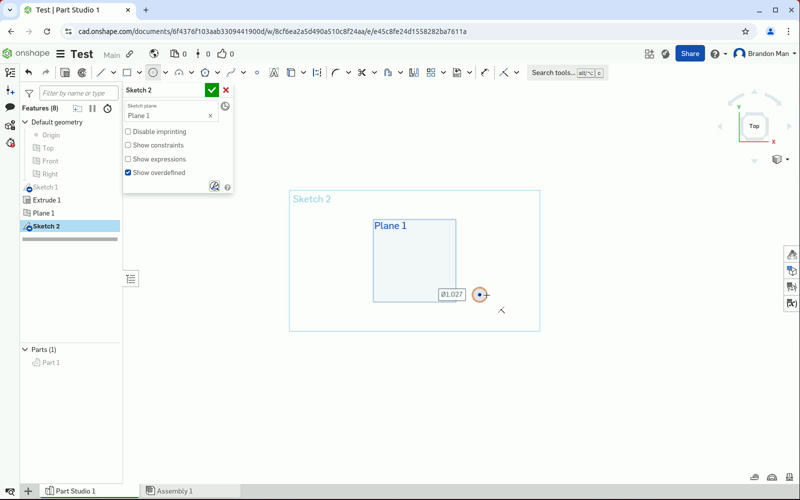
scroll(-6)
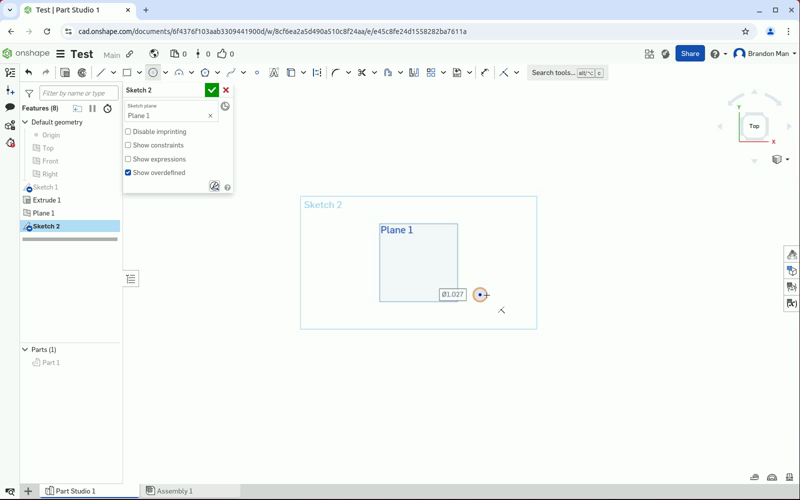
scroll(-6)
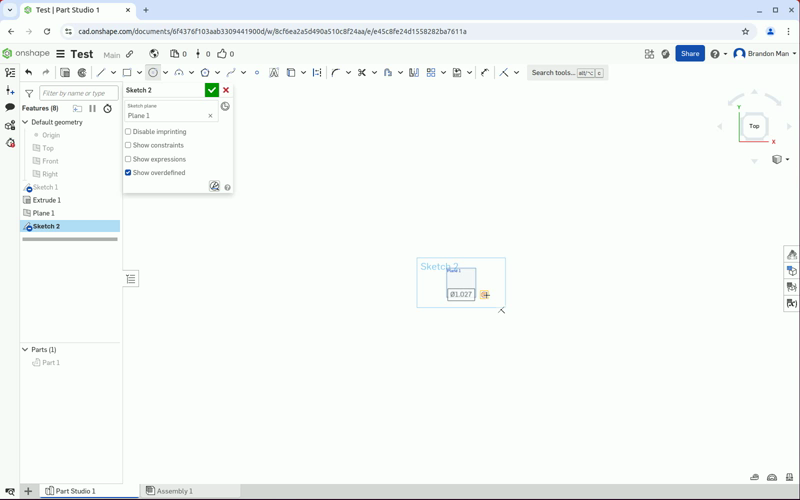
key(esc)
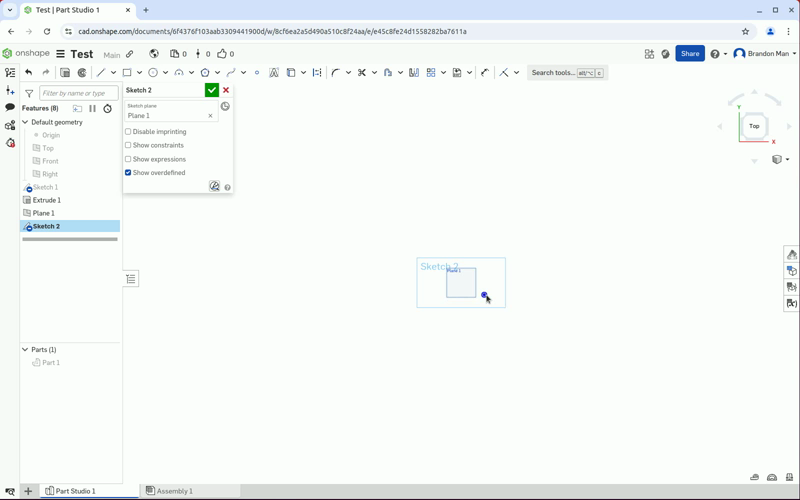
mouse_move(482, 293)
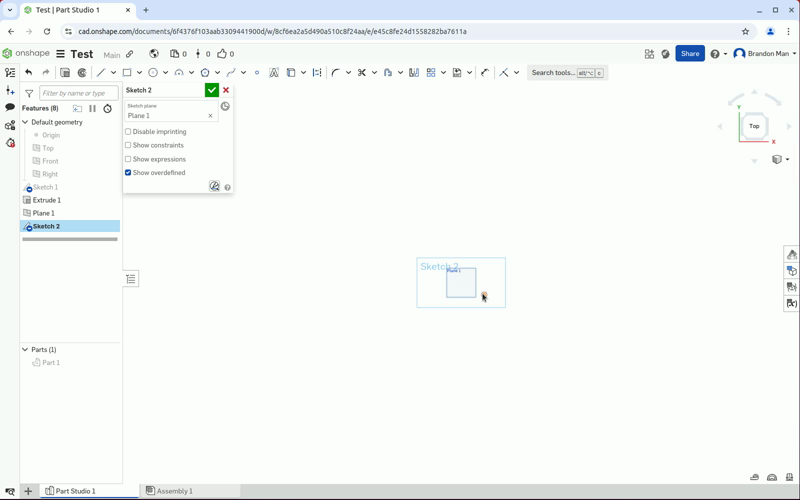
scroll(6)
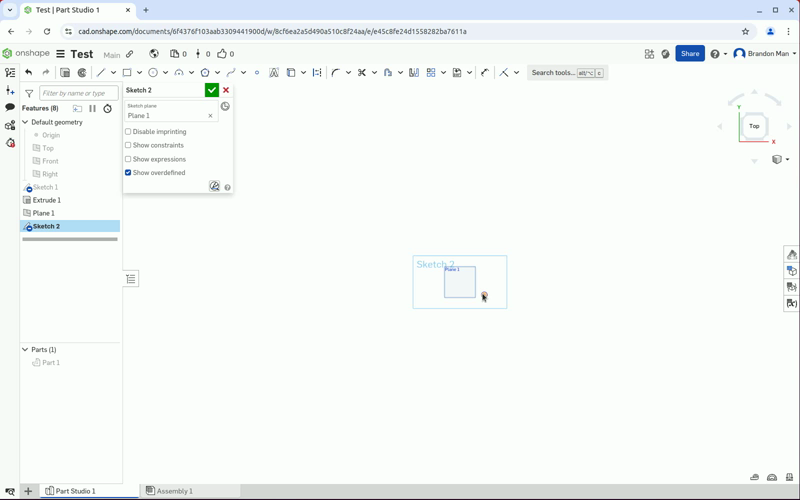
scroll(6)
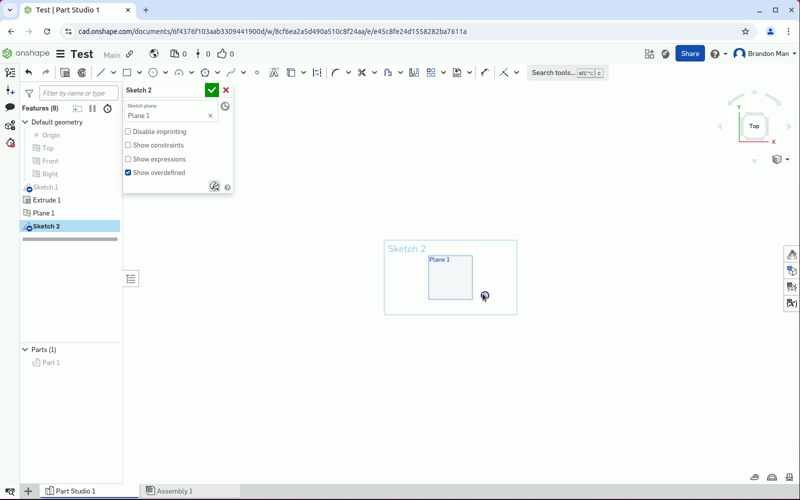
scroll(6)
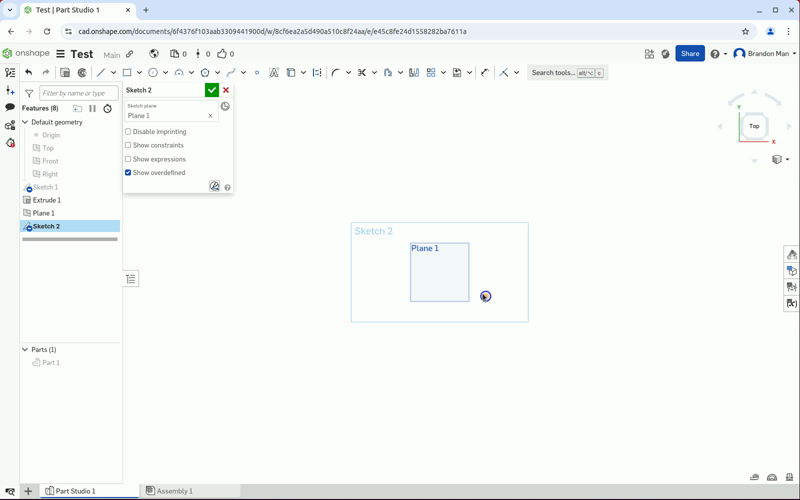
scroll(6)
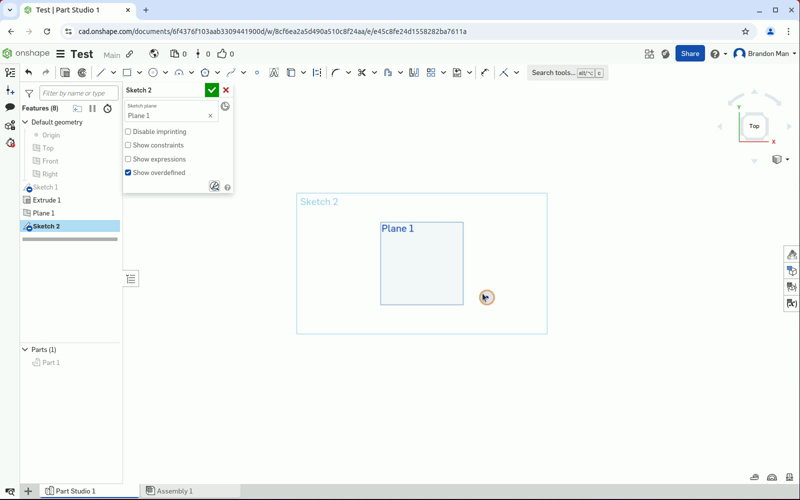
scroll(6)
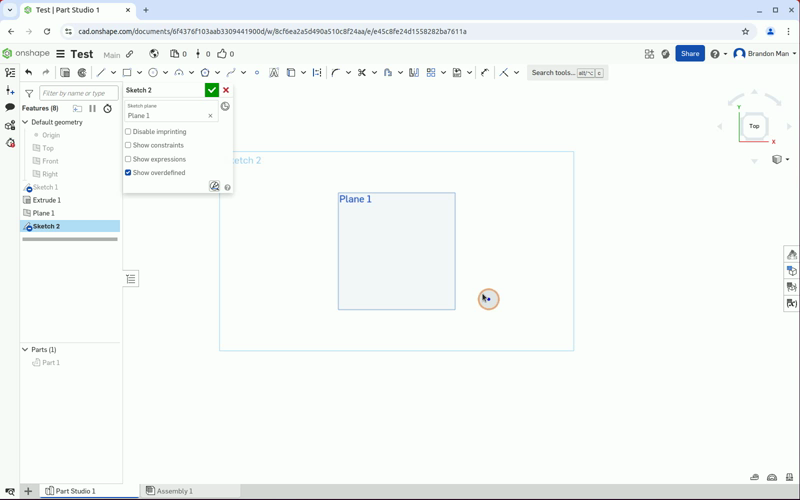
scroll(6)
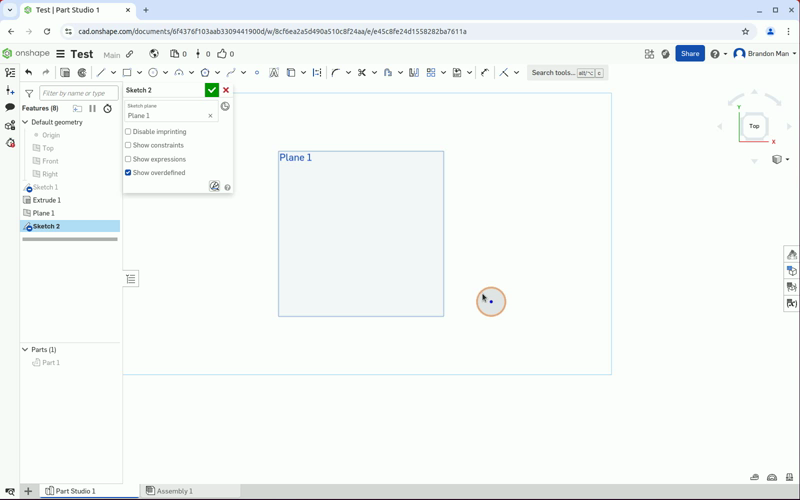
scroll(6)
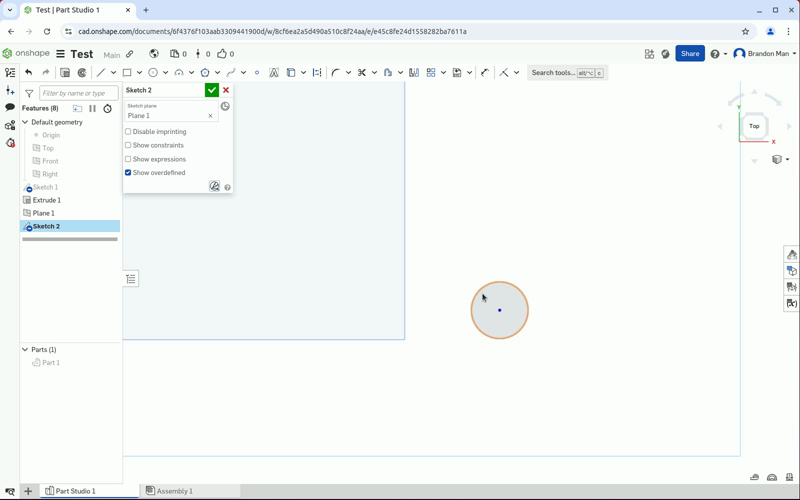
click(482, 293)
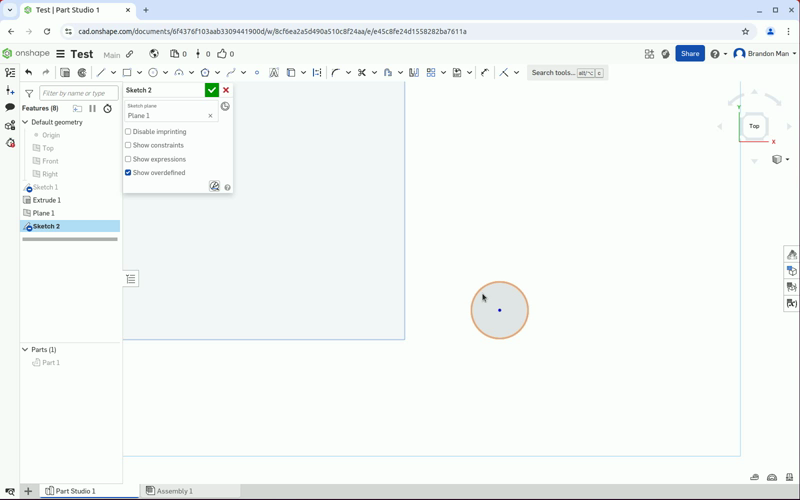
scroll(-6)
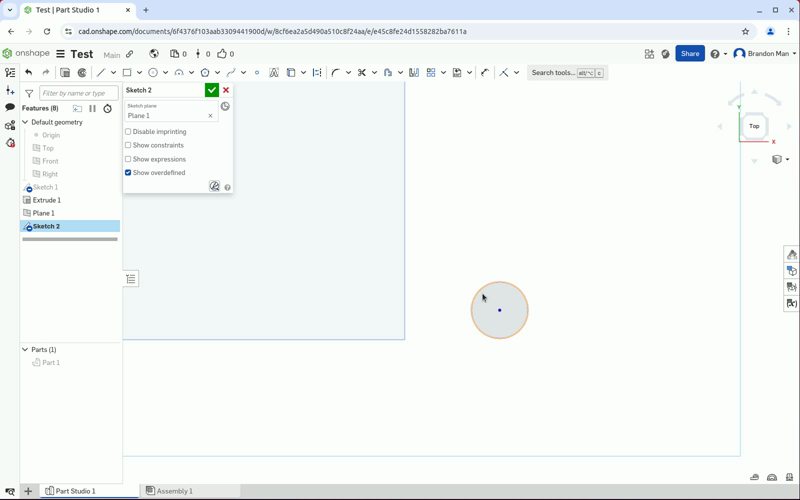
scroll(-6)
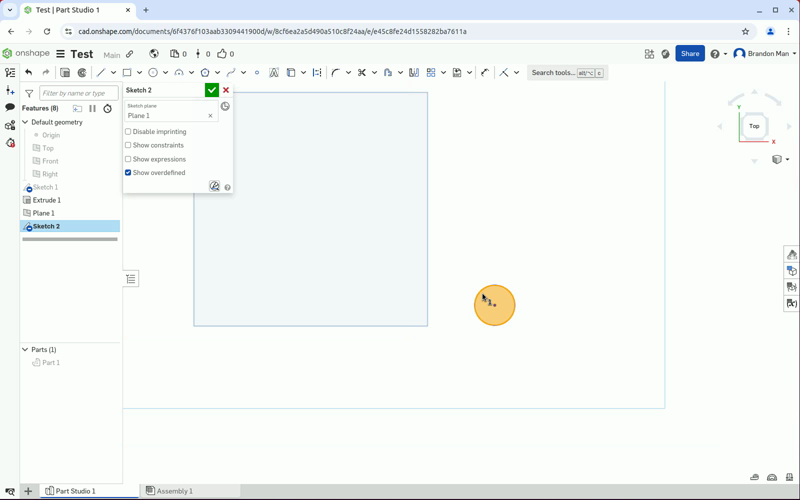
scroll(-6)
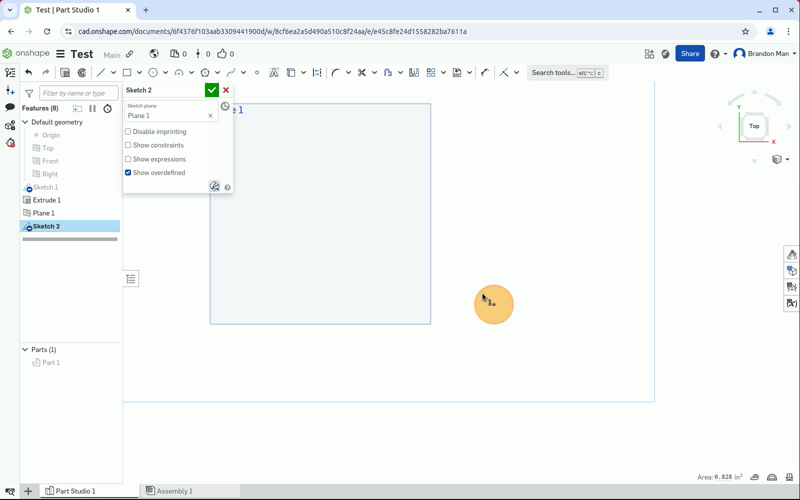
scroll(-6)
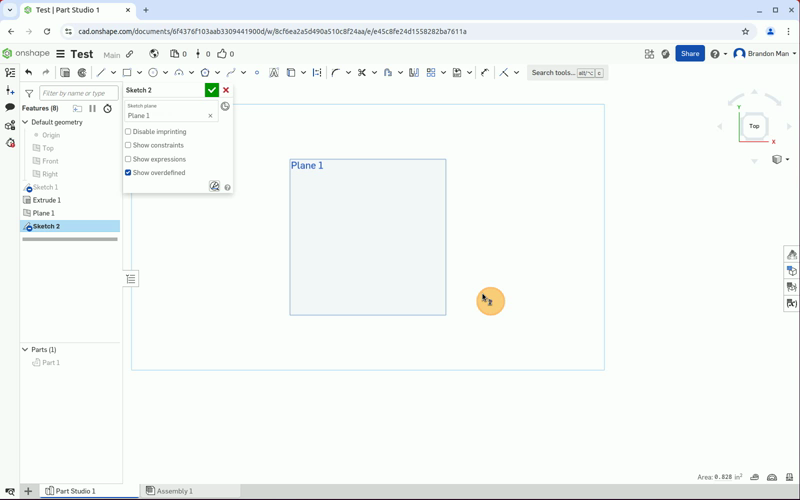
scroll(-6)
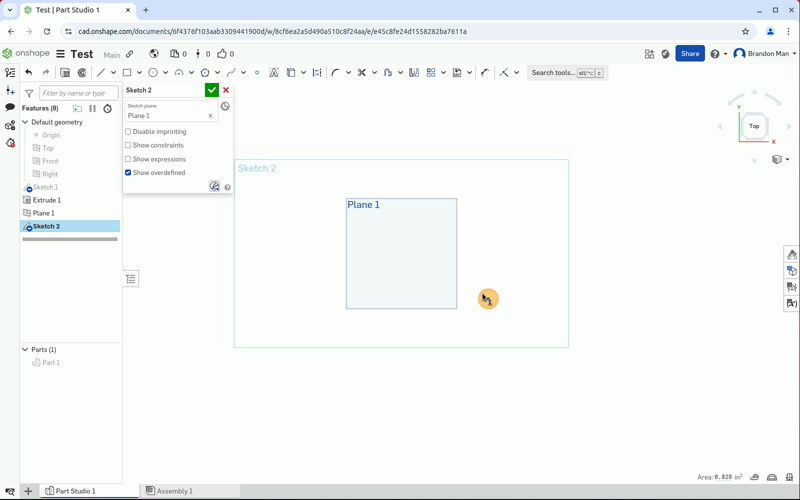
scroll(-6)
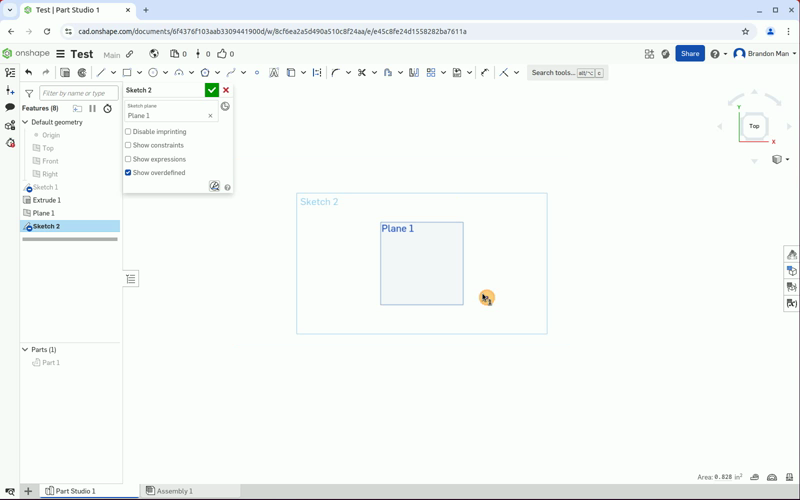
scroll(-6)
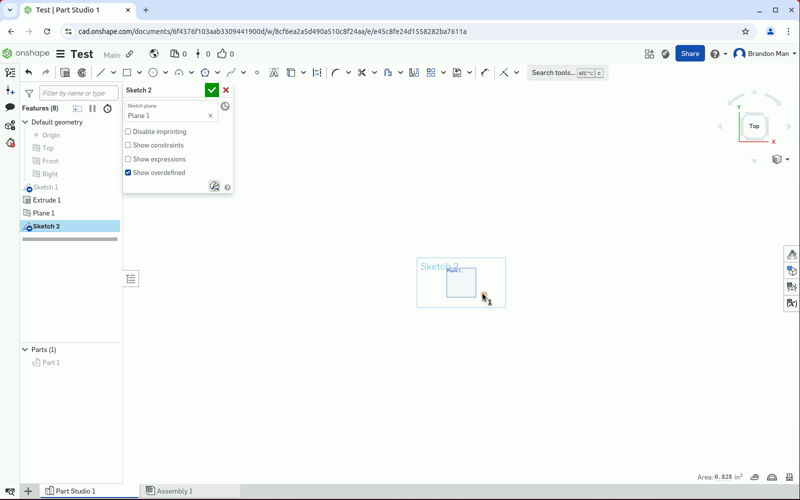
mouse_move(73, 352)
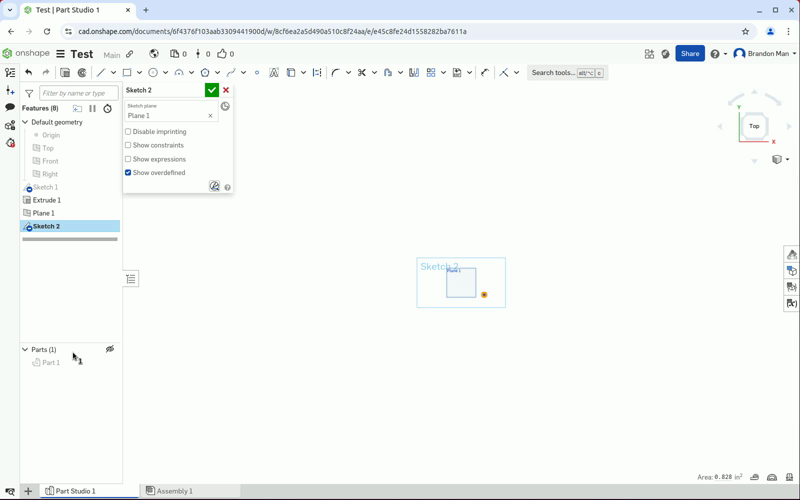
key(shift+y)
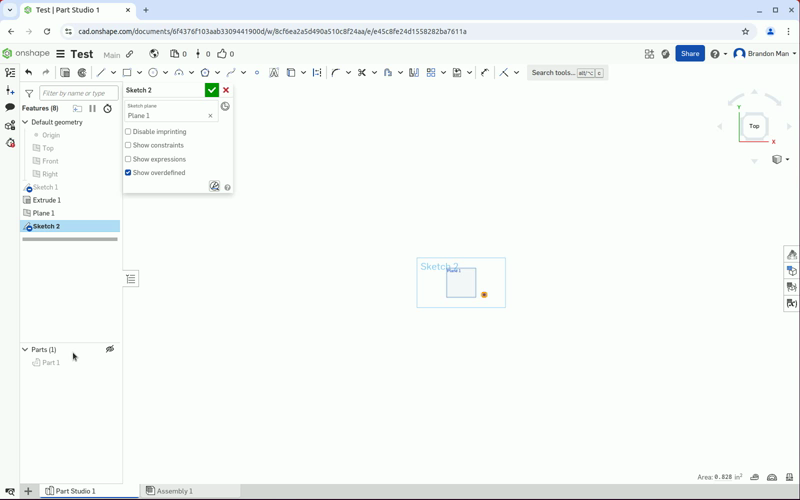
key(shift+e)
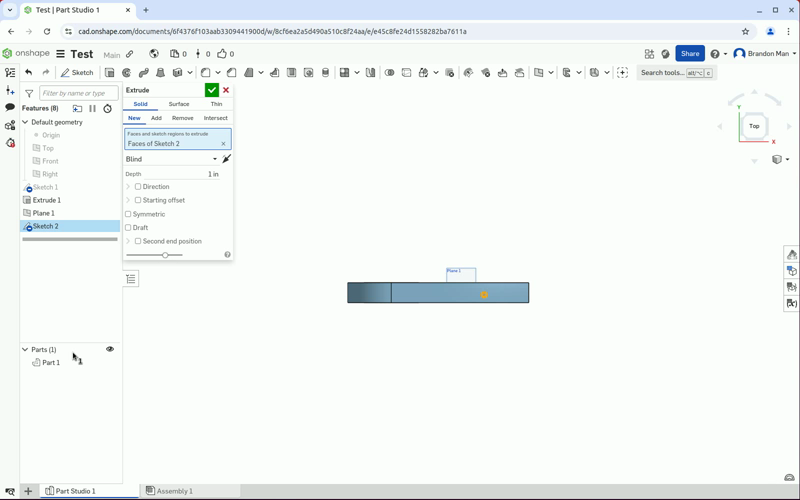
mouse_move(143, 106)
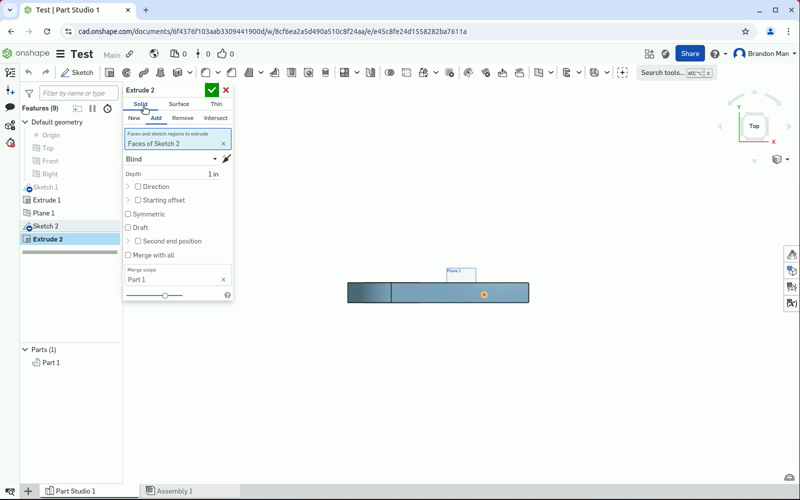
click(143, 106)
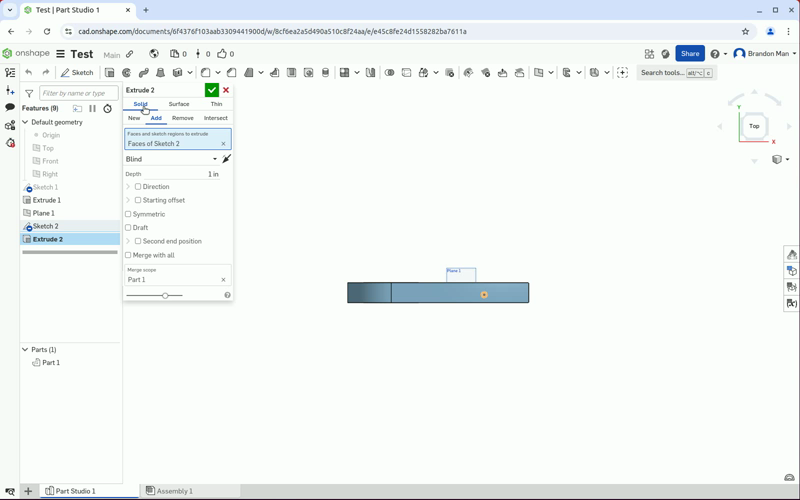
mouse_move(186, 120)
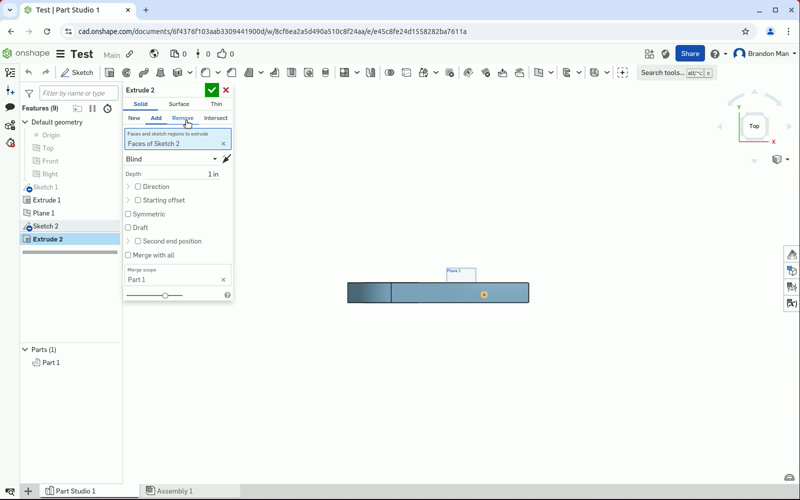
click(186, 120)
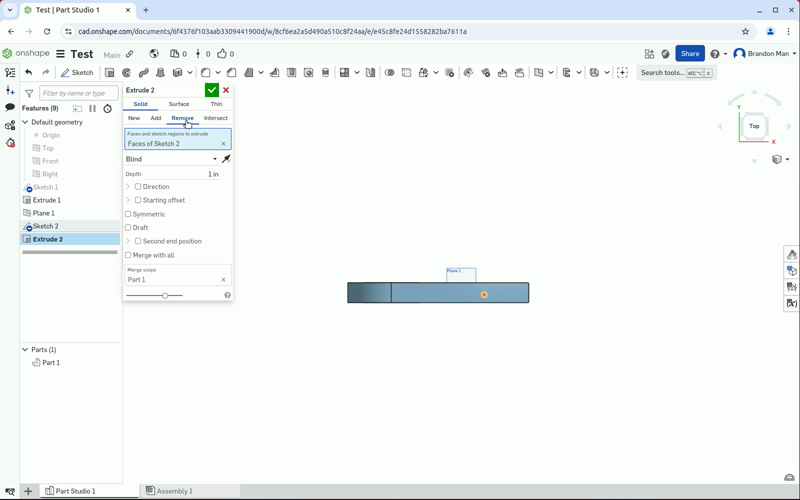
key(tab, 4)
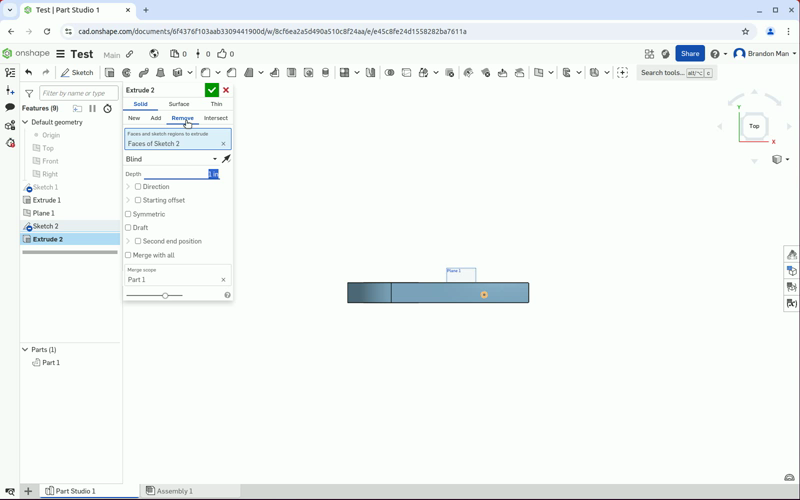
text(3.37)
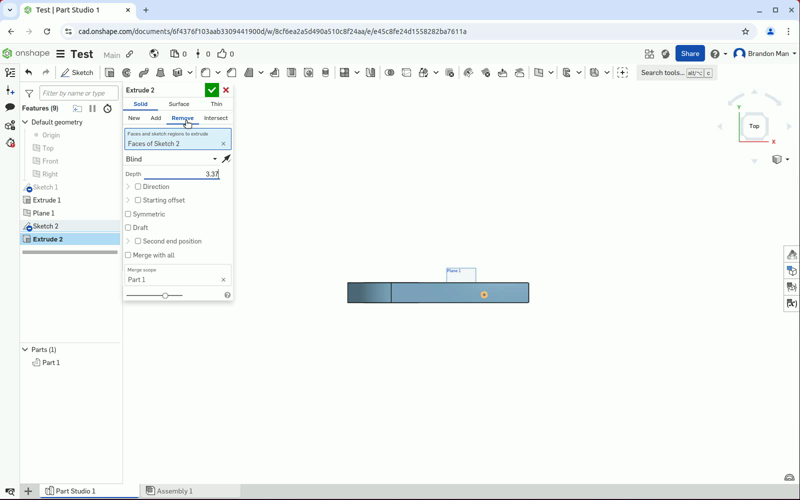
key(tab, 6)
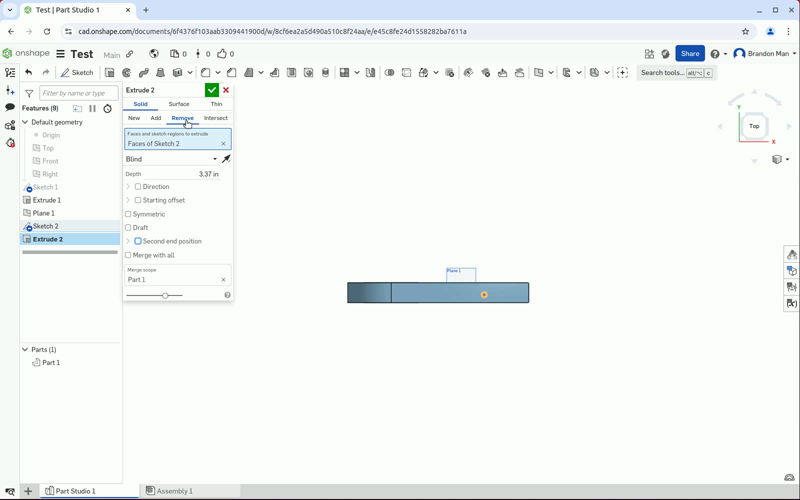
key(space)
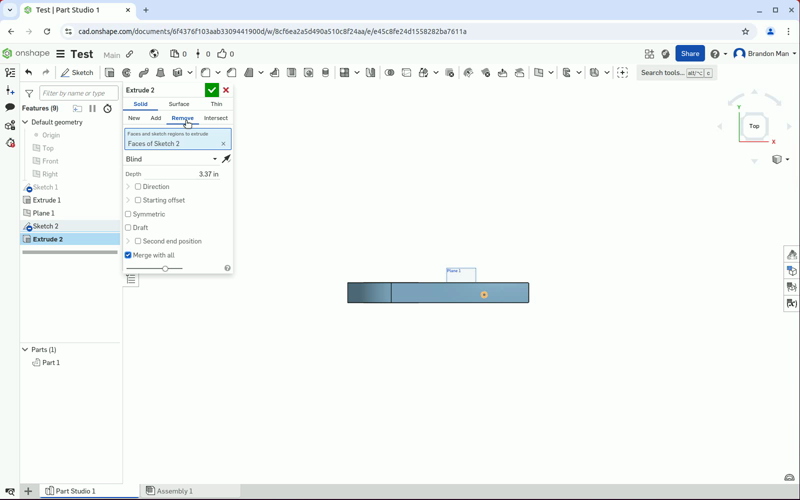
key(enter)
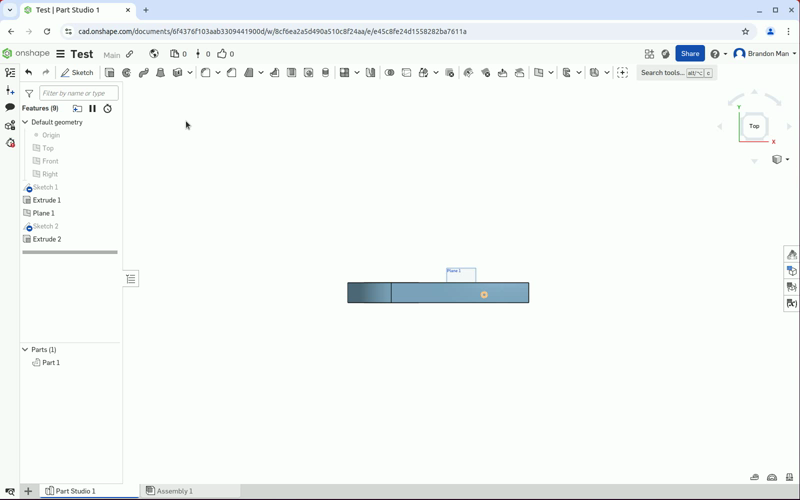
key(shift+h)
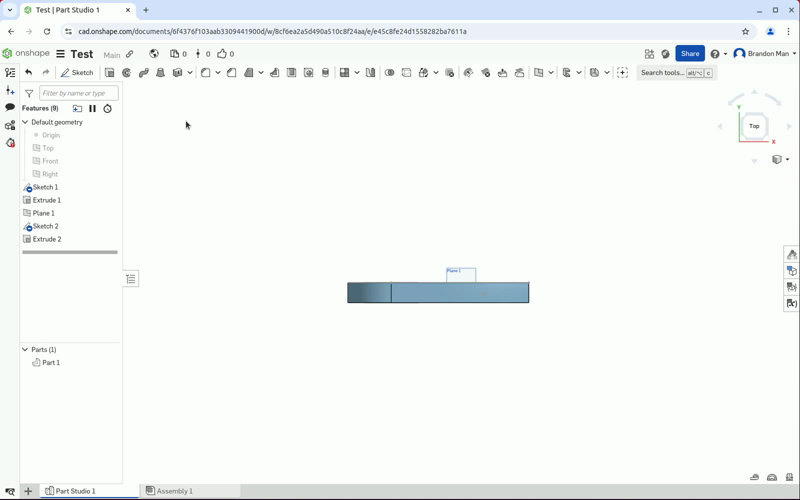
key(shift+h)
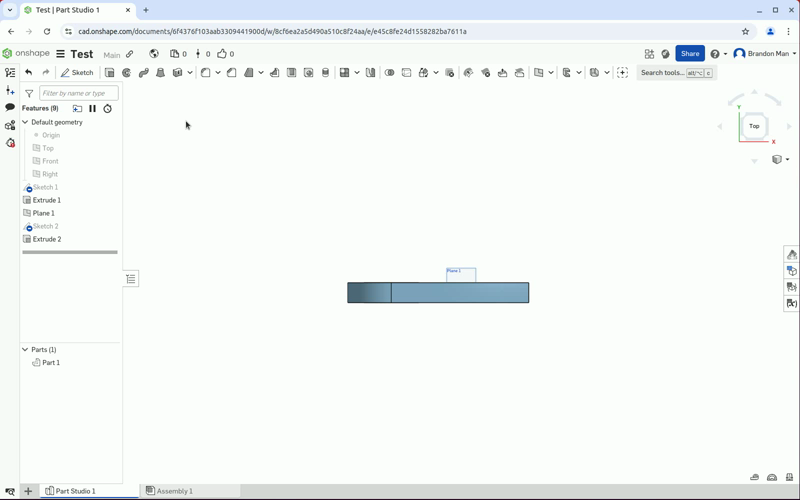
mouse_move(73, 189)
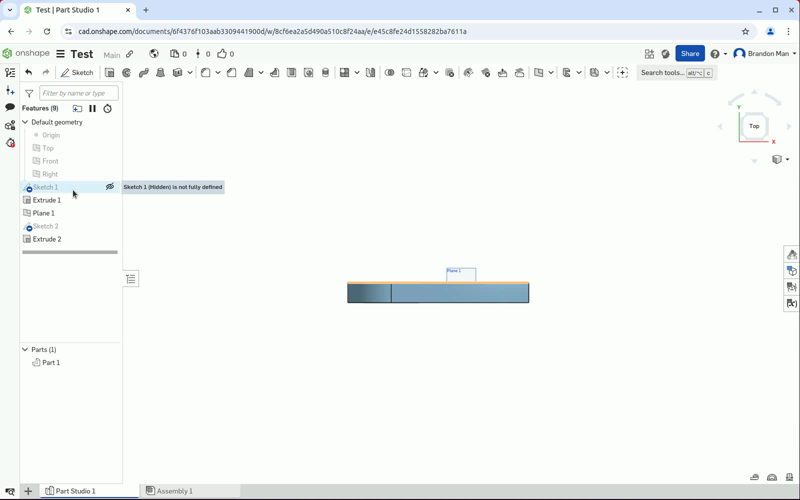
click(73, 189)
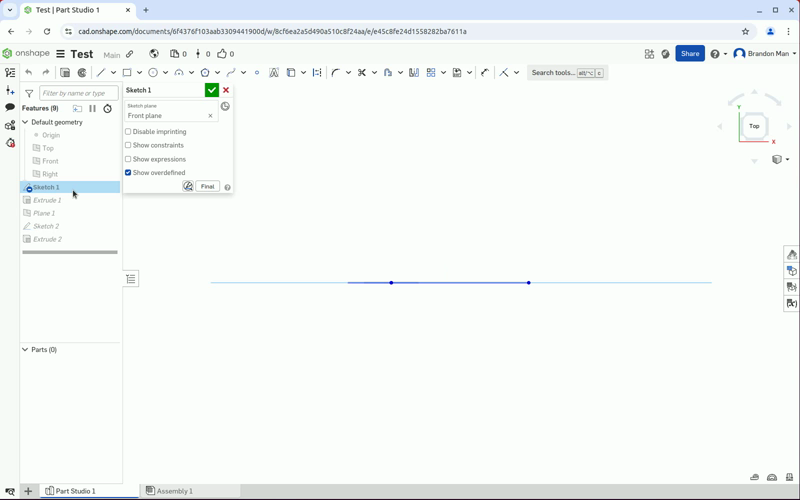
mouse_move(229, 92)
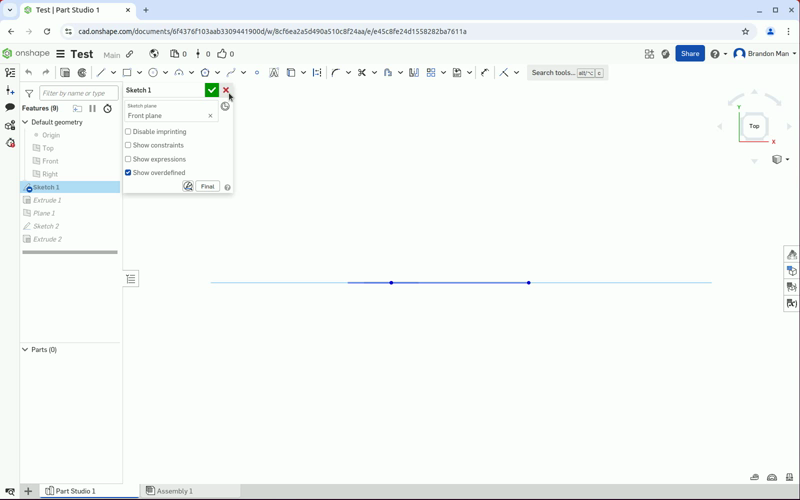
click(229, 92)
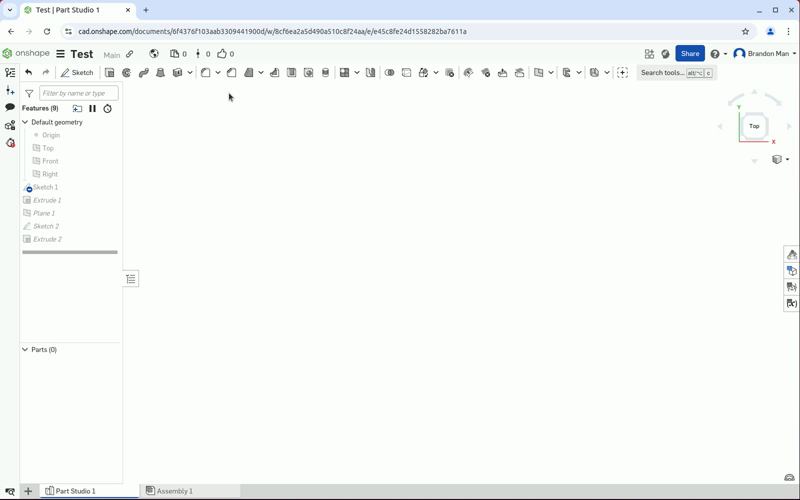
key(shift+s)
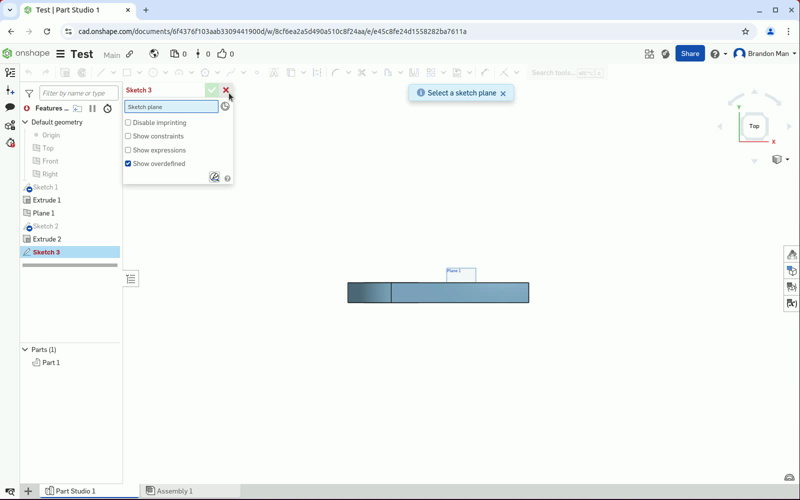
mouse_move(73, 215)
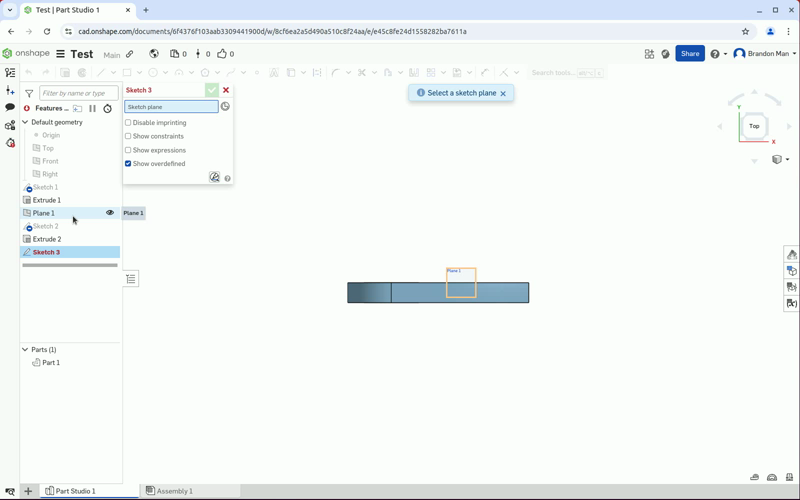
click(73, 215)
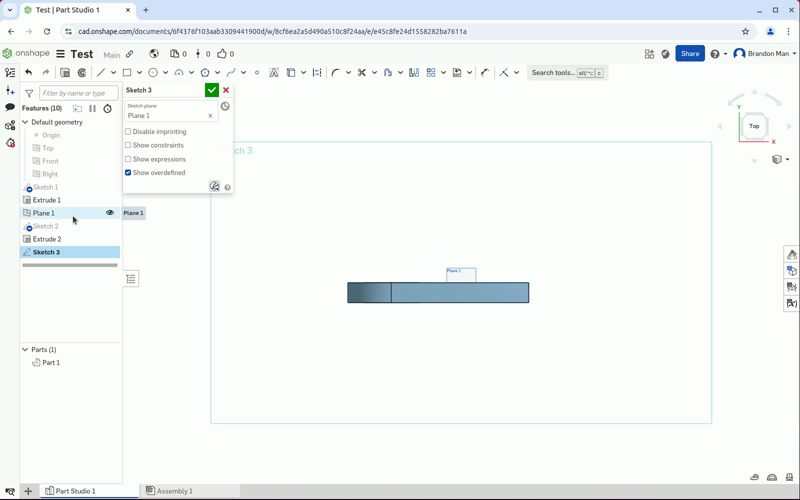
mouse_move(73, 352)
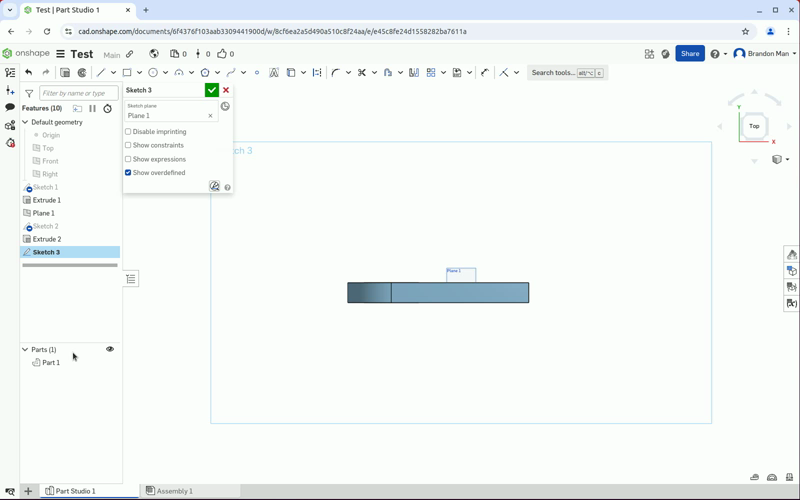
key(y)
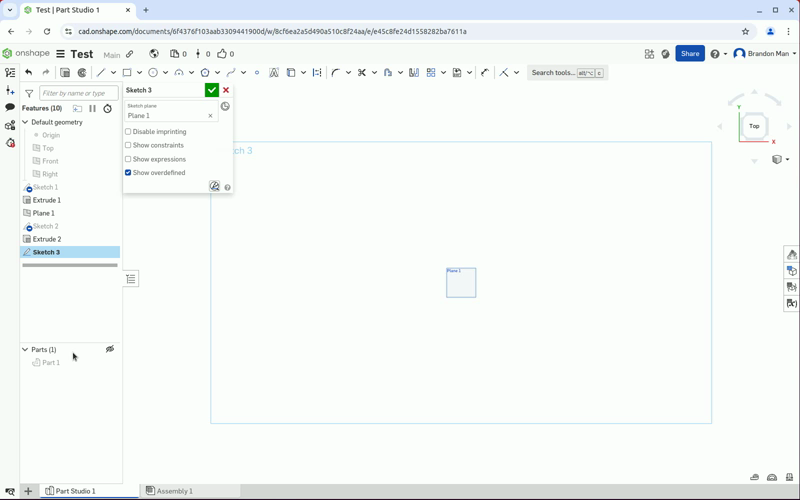
key(c)
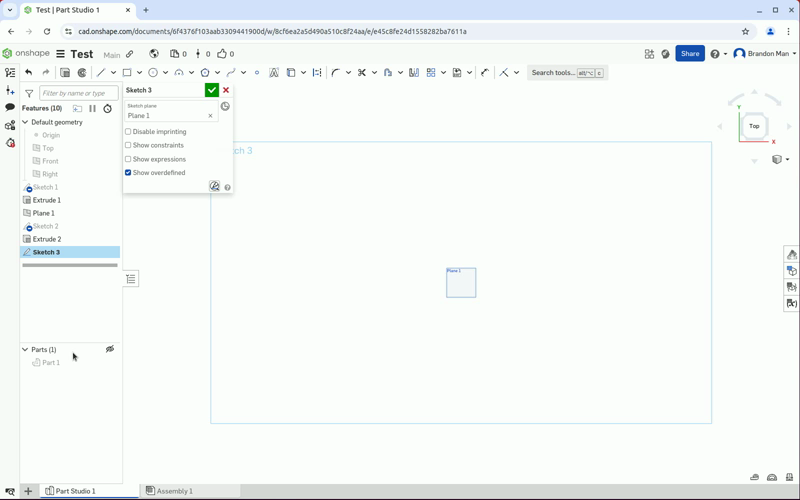
key_down(shift)
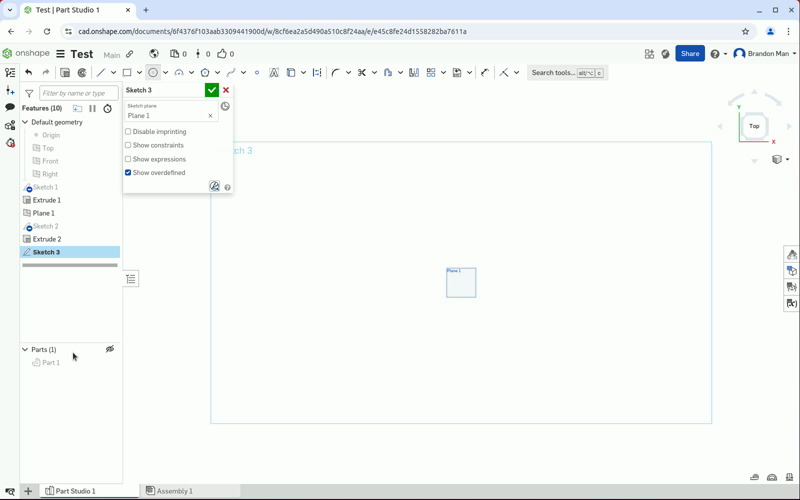
mouse_move(468, 294)
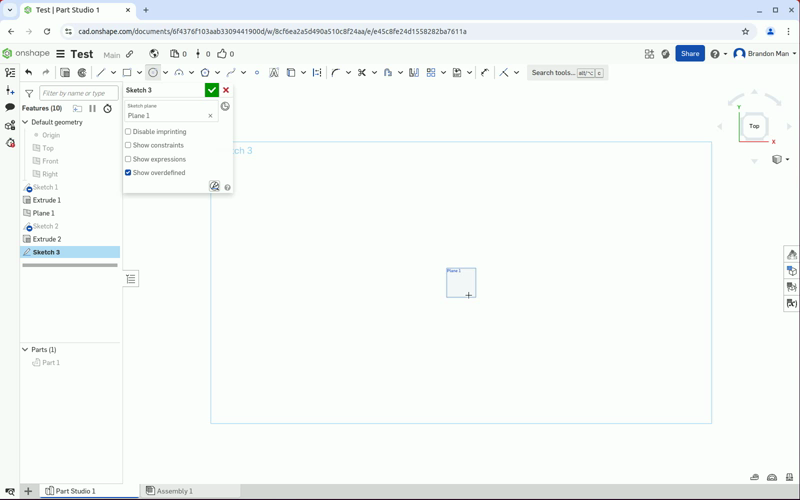
click(468, 294)
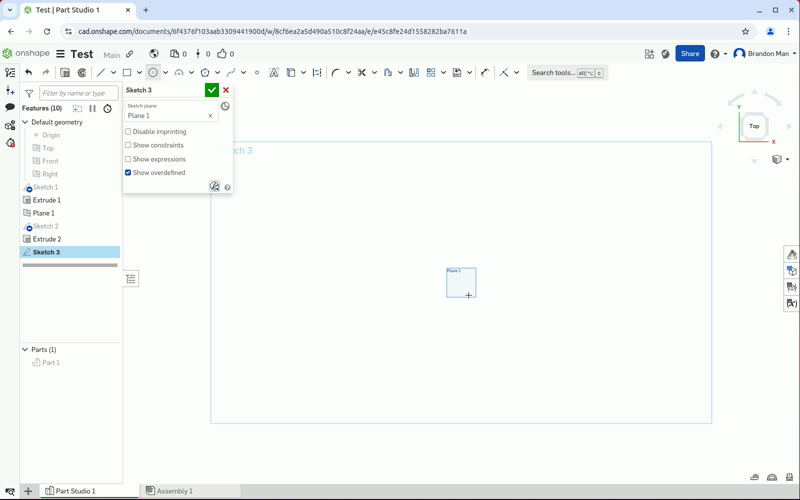
key_up(shift)
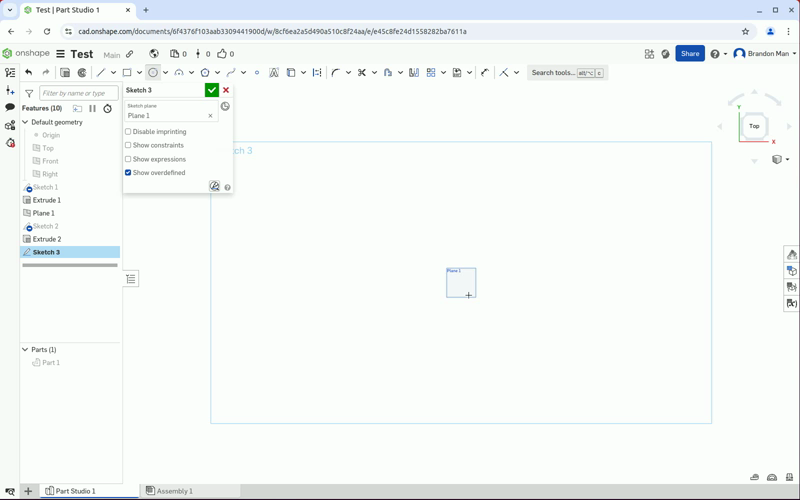
mouse_move(471, 294)
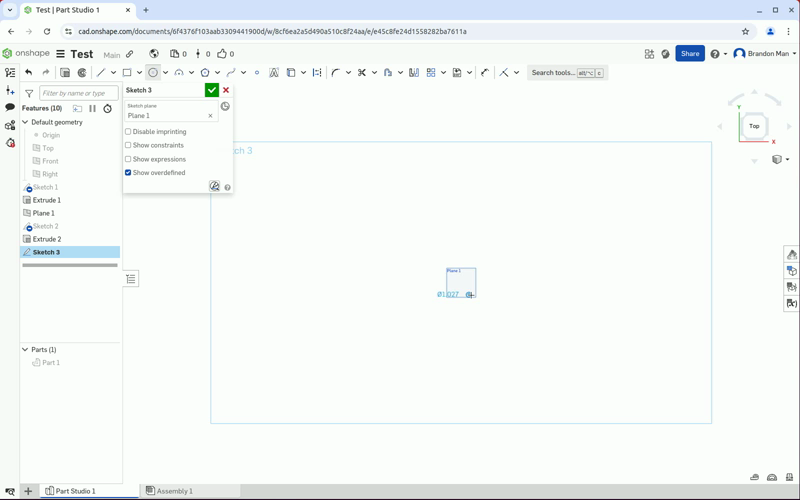
scroll(6)
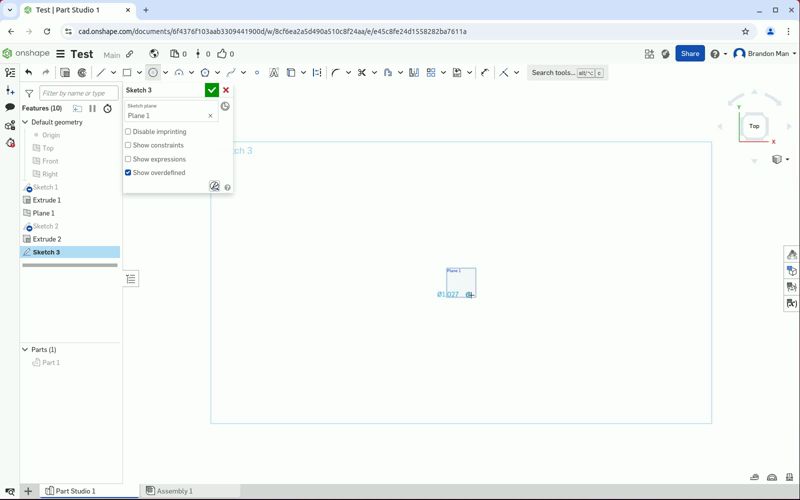
scroll(6)
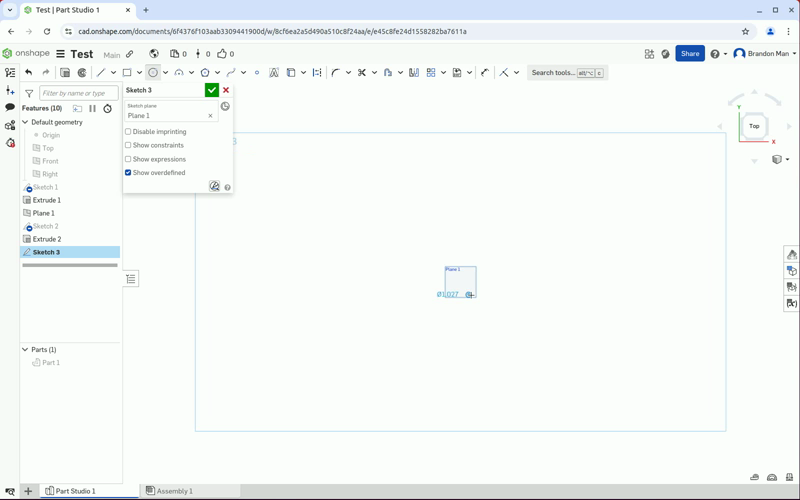
scroll(6)
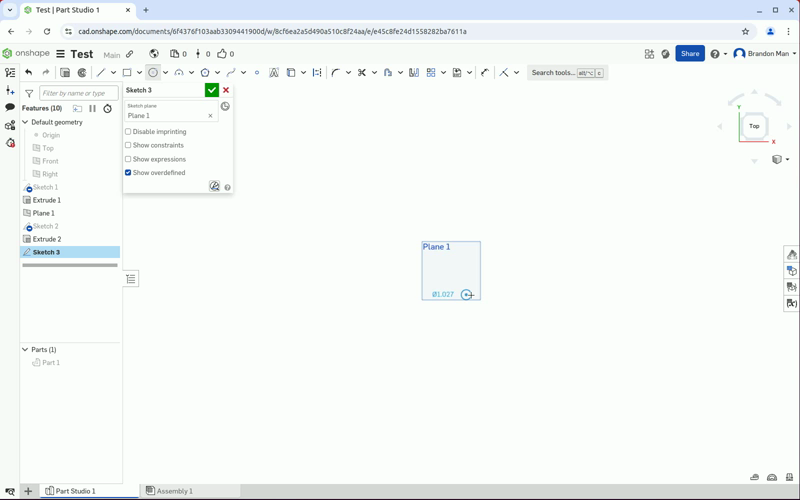
scroll(6)
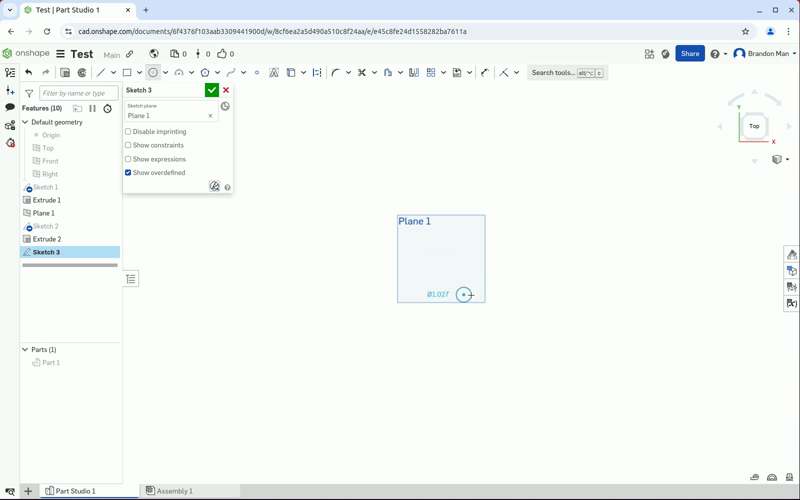
scroll(6)
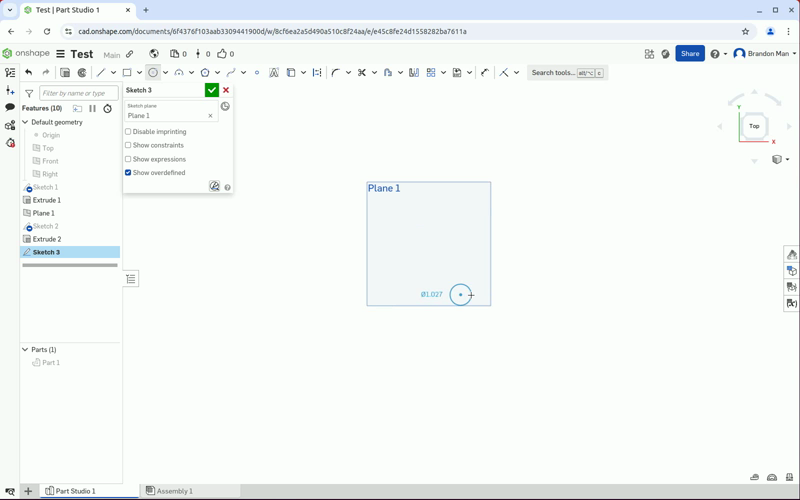
scroll(6)
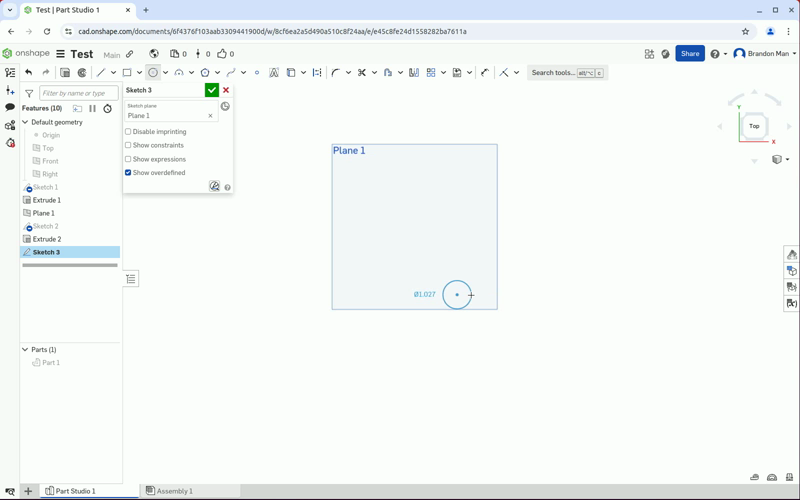
scroll(6)
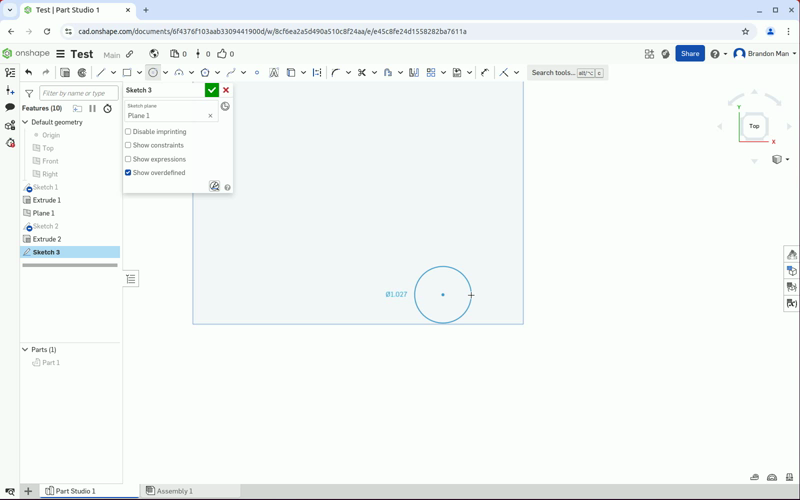
click(471, 294)
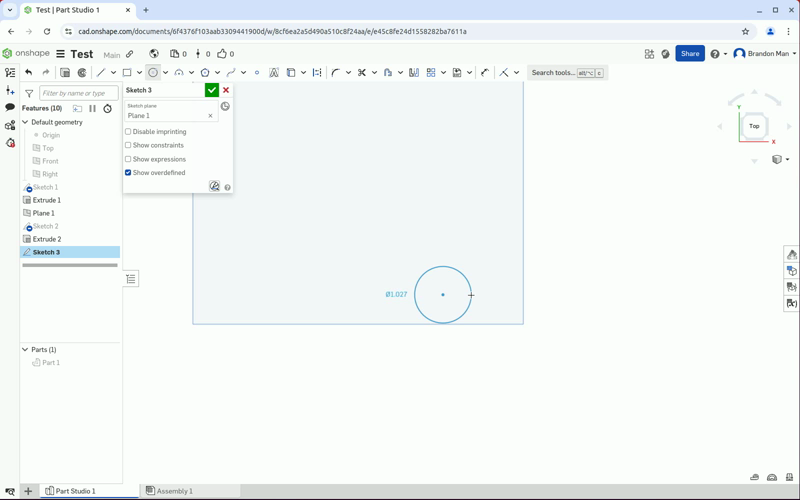
scroll(-6)
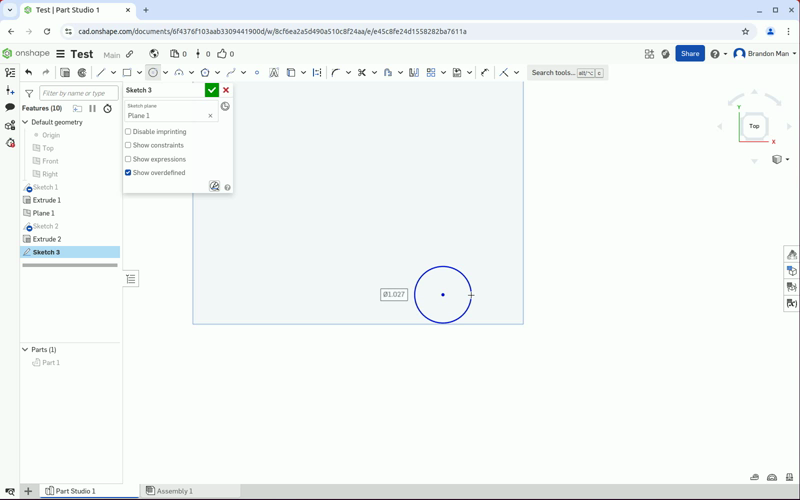
scroll(-6)
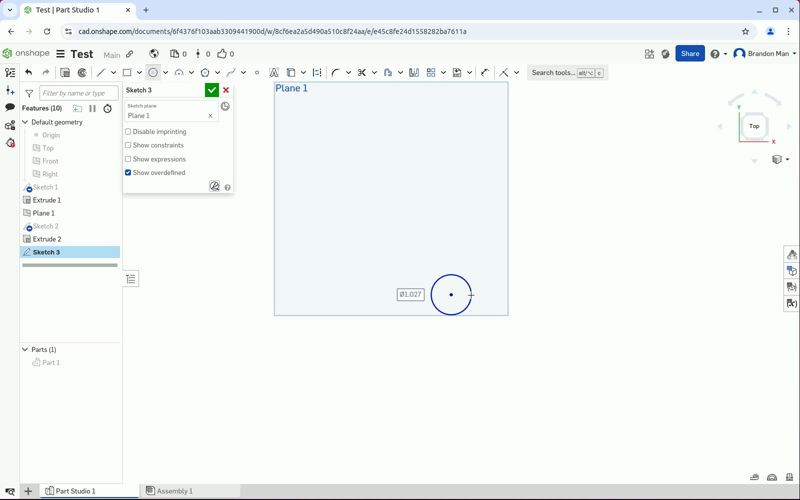
scroll(-6)
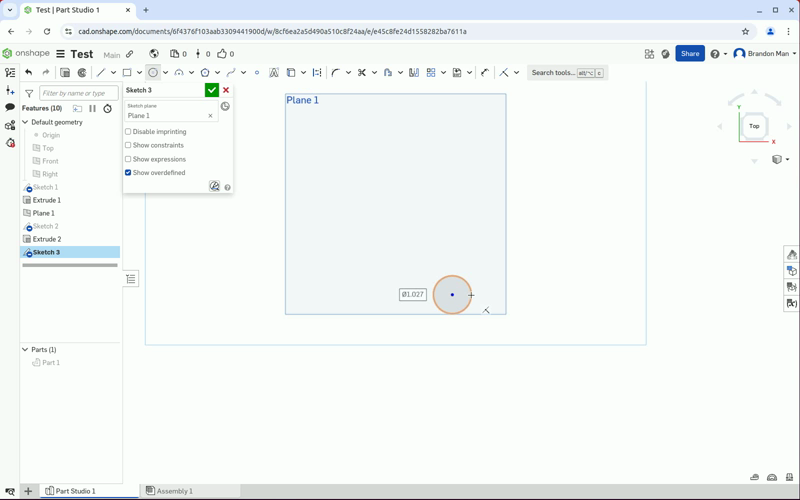
scroll(-6)
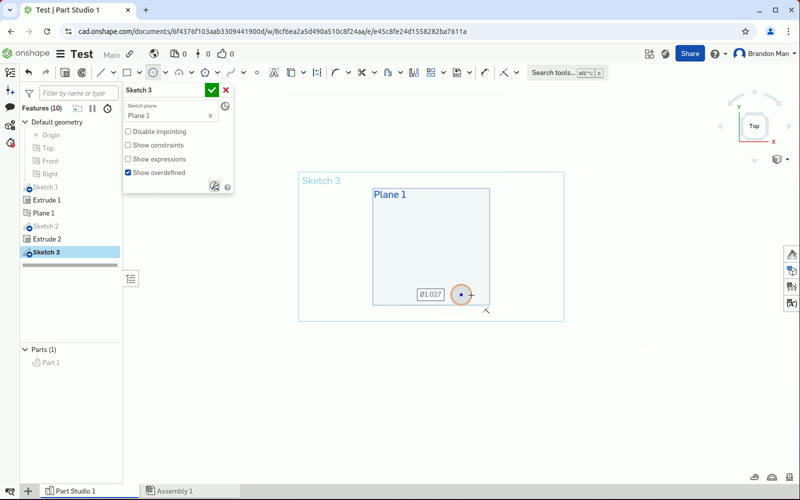
scroll(-6)
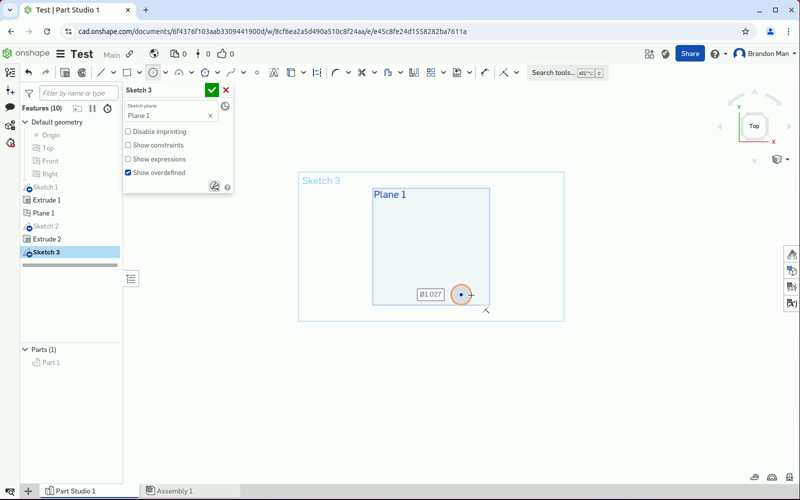
scroll(-6)
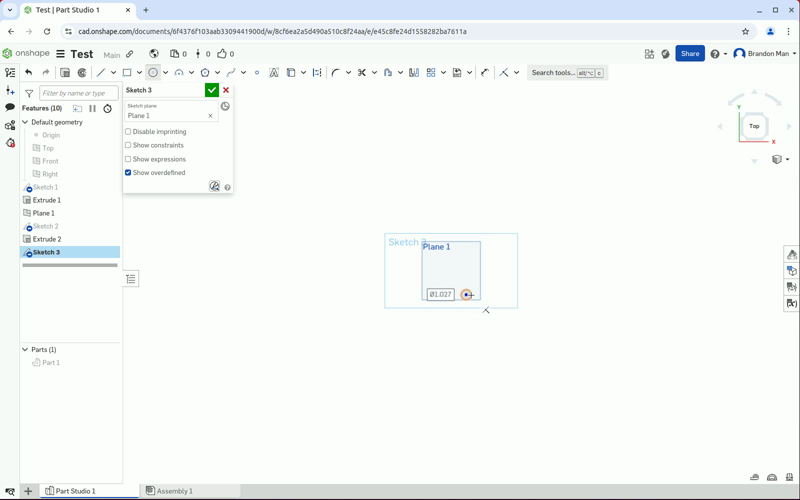
scroll(-6)
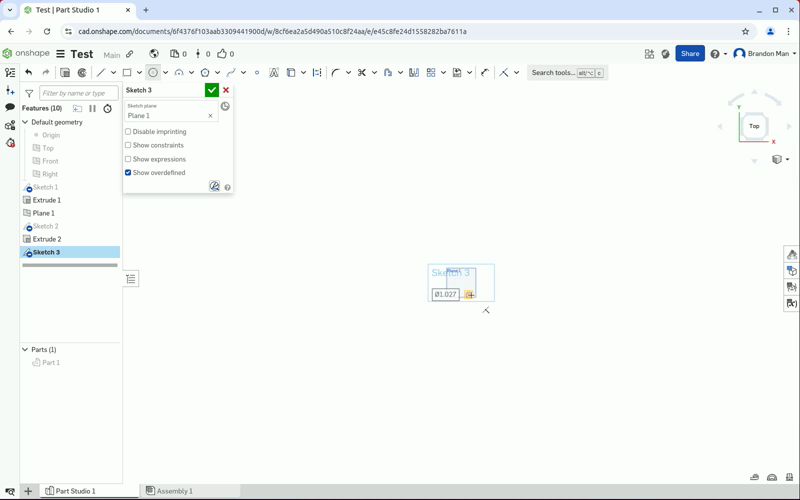
key(esc)
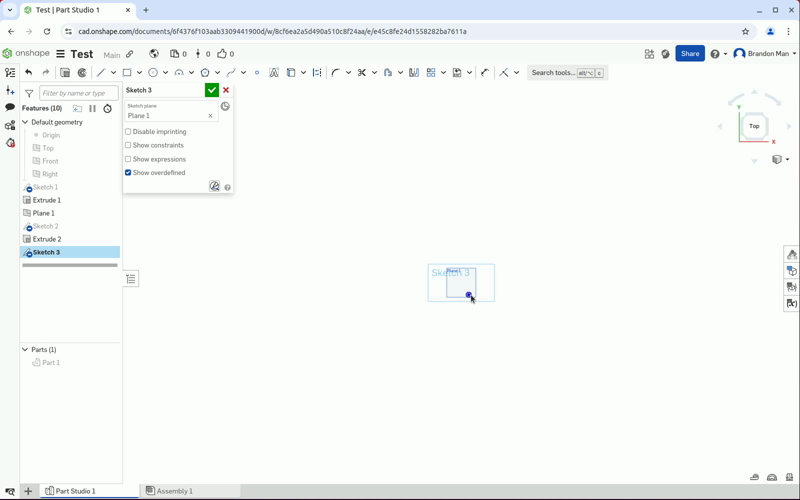
mouse_move(470, 296)
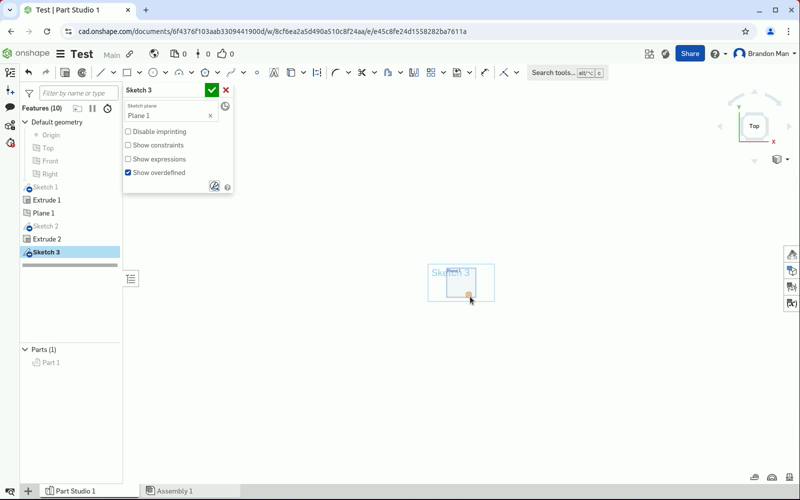
scroll(6)
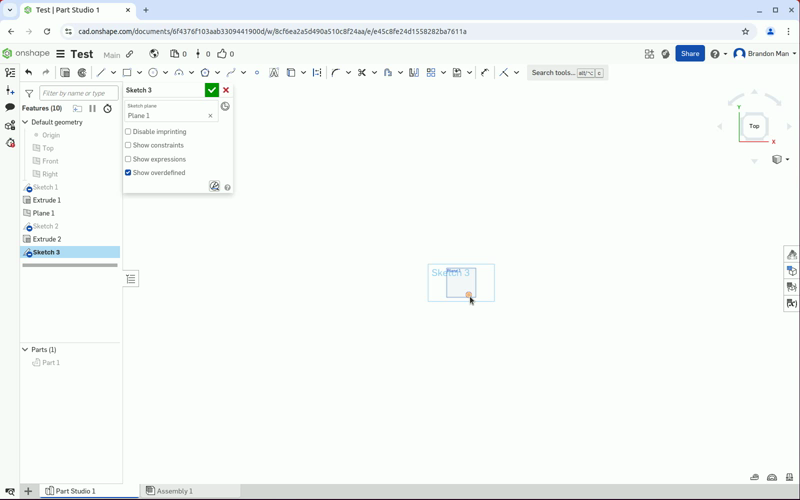
scroll(6)
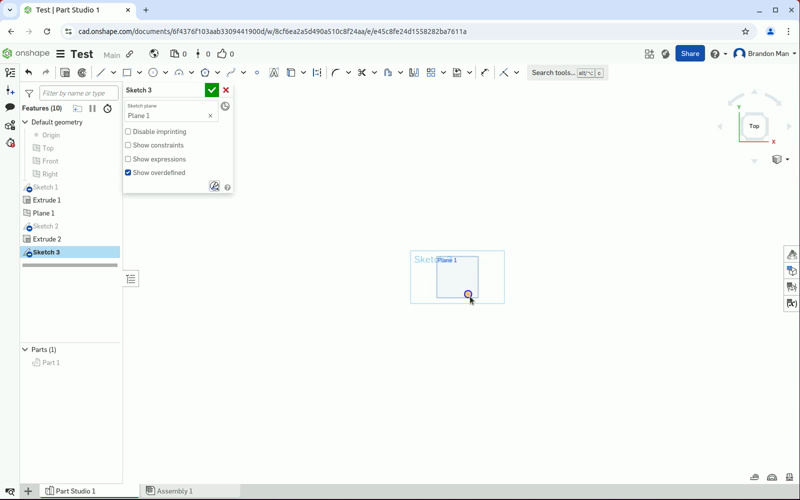
scroll(6)
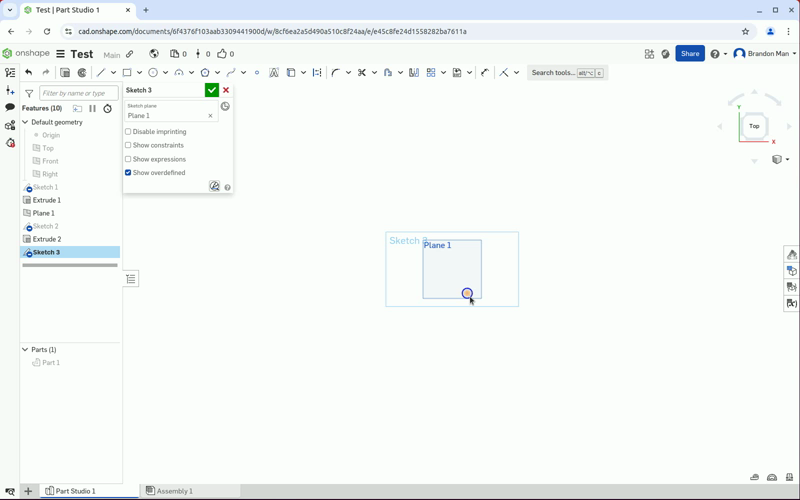
scroll(6)
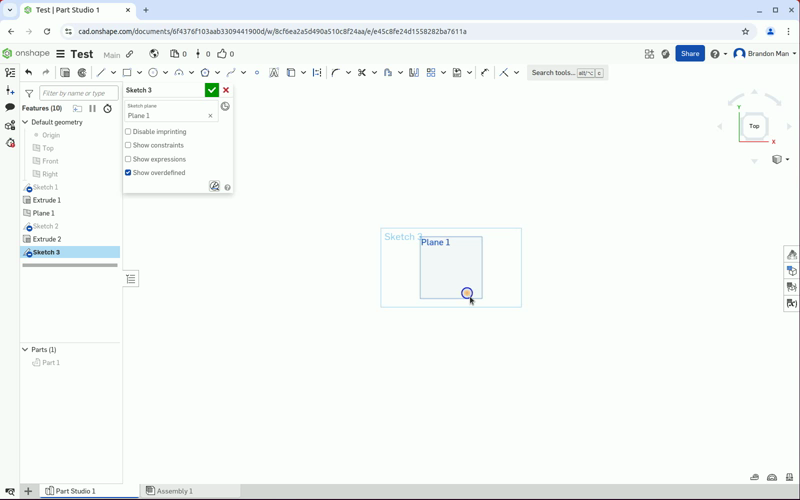
scroll(6)
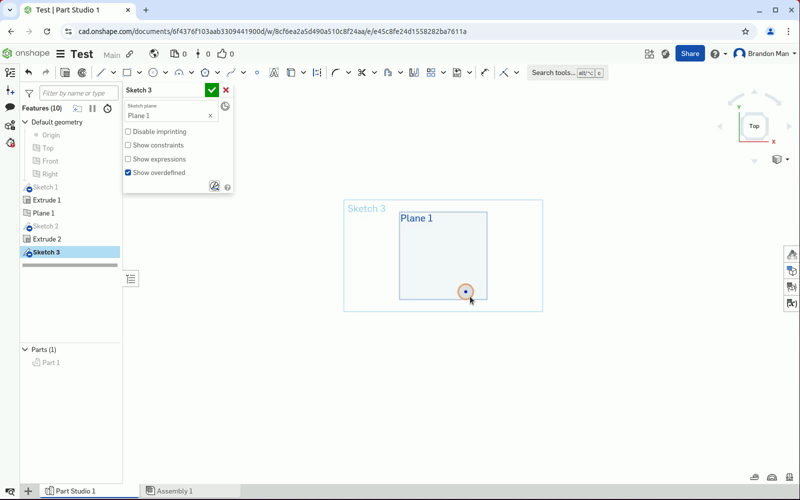
scroll(6)
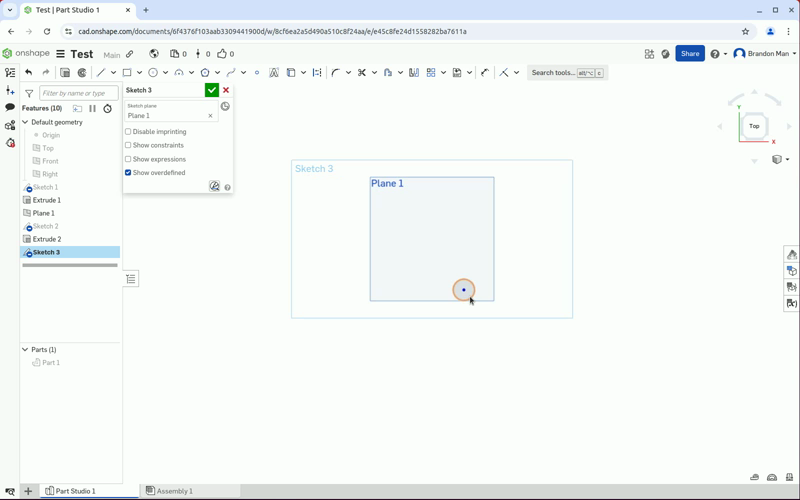
scroll(6)
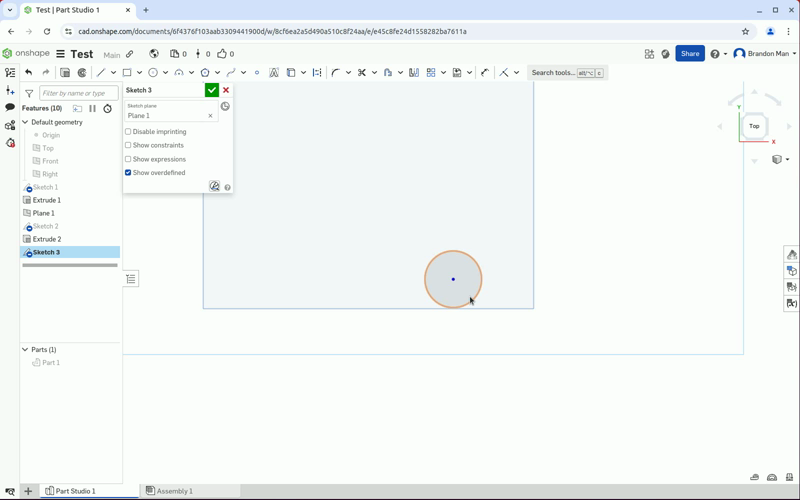
click(470, 296)
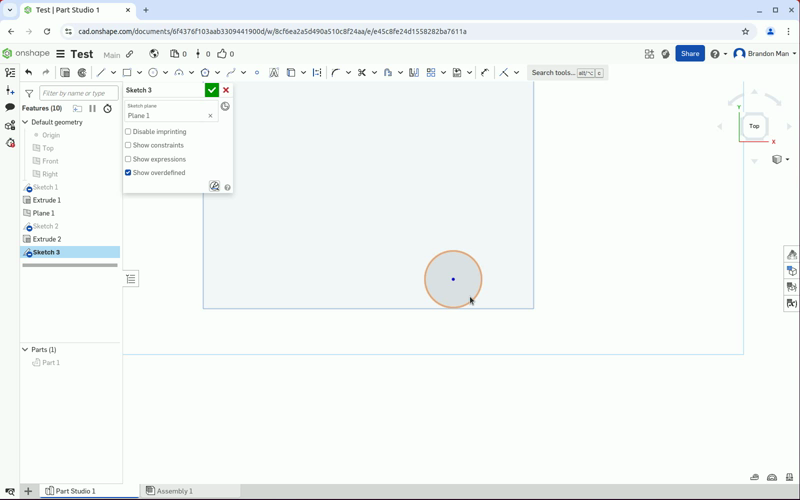
scroll(-6)
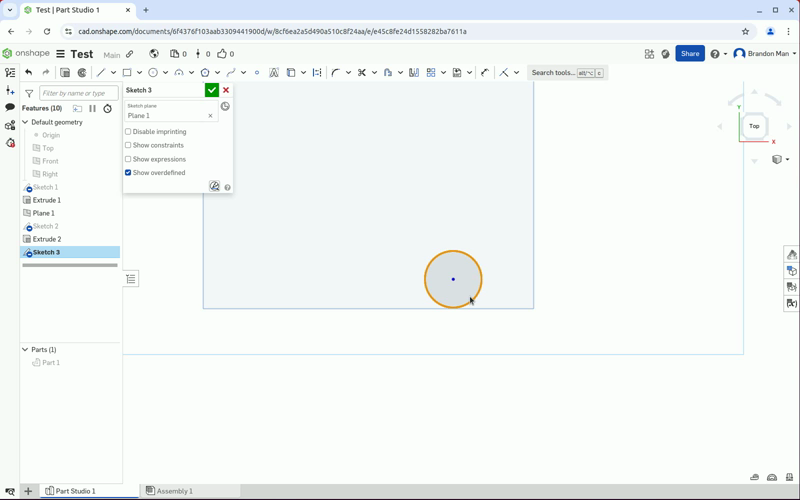
scroll(-6)
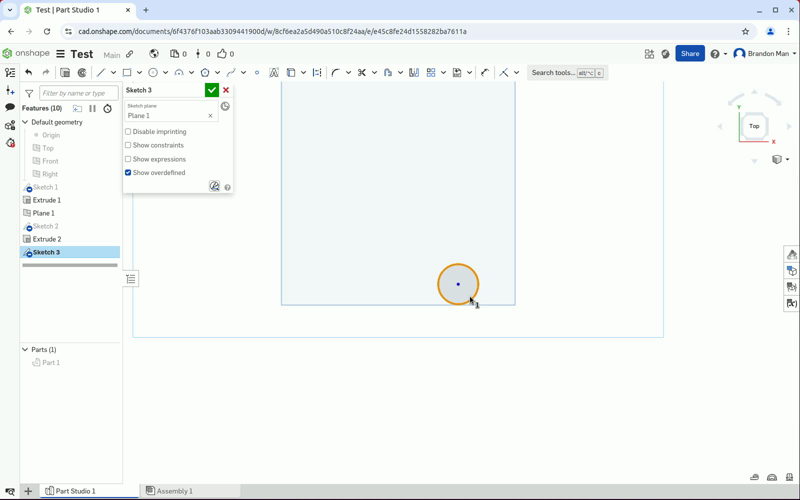
scroll(-6)
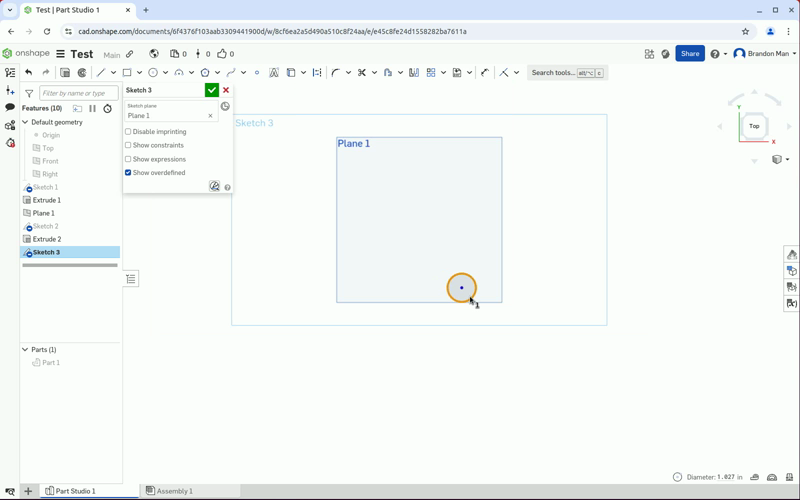
scroll(-6)
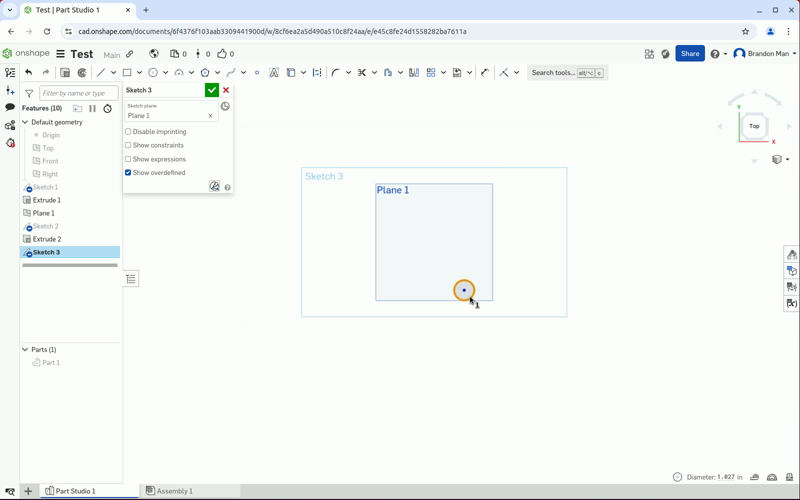
scroll(-6)
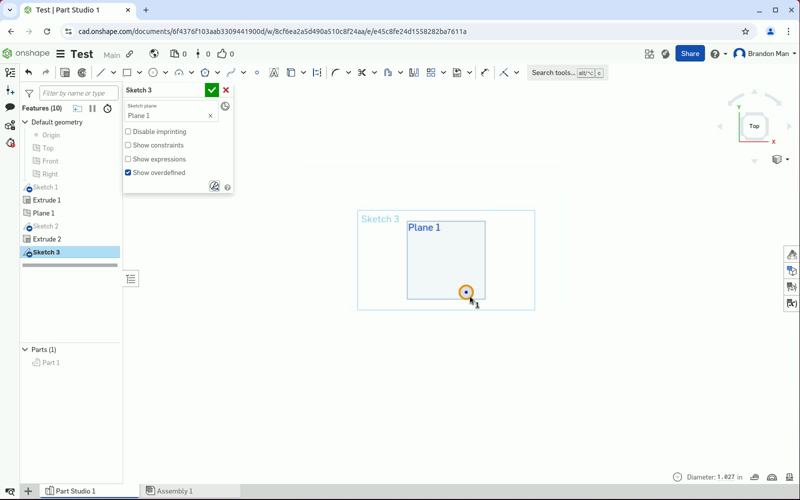
scroll(-6)
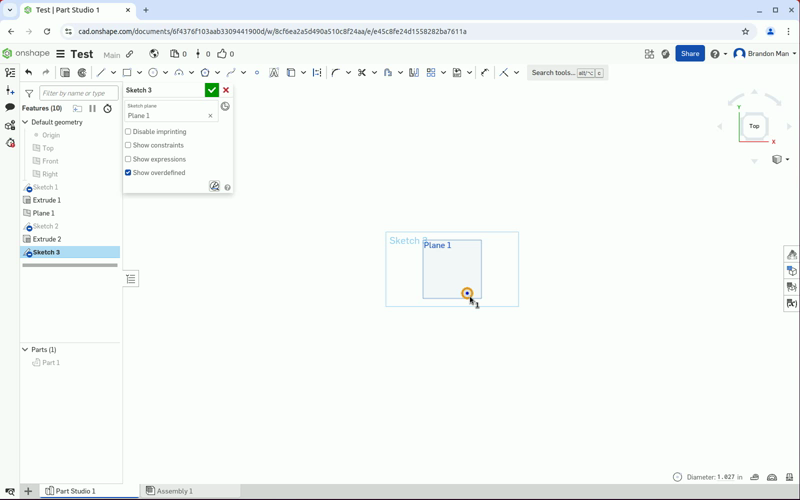
scroll(-6)
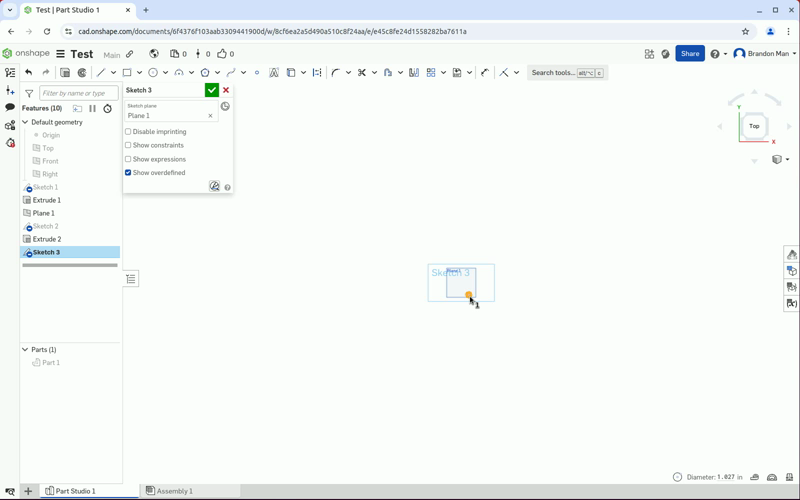
mouse_move(73, 352)
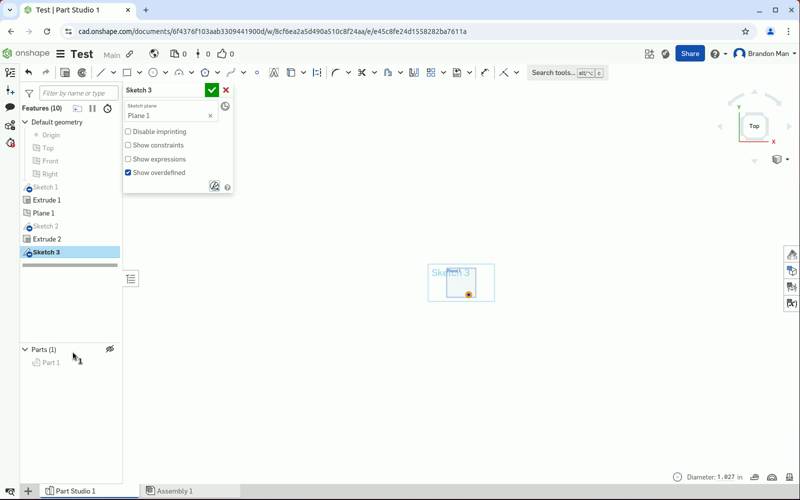
key(shift+y)
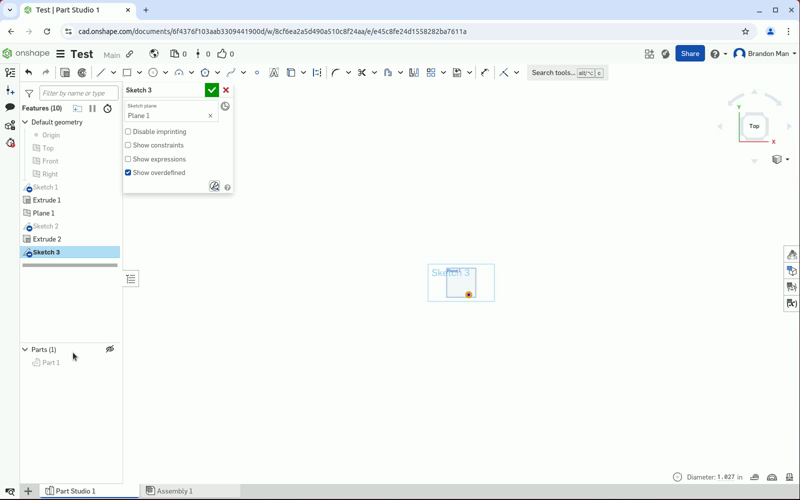
key(shift+e)
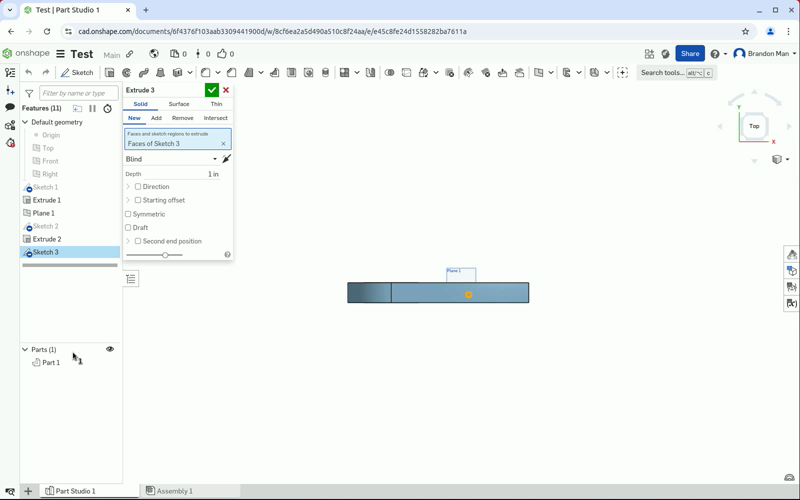
mouse_move(143, 106)
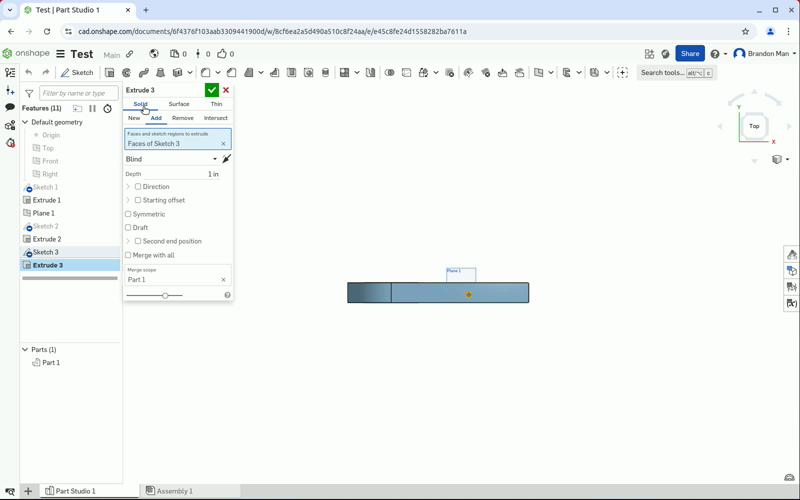
click(143, 106)
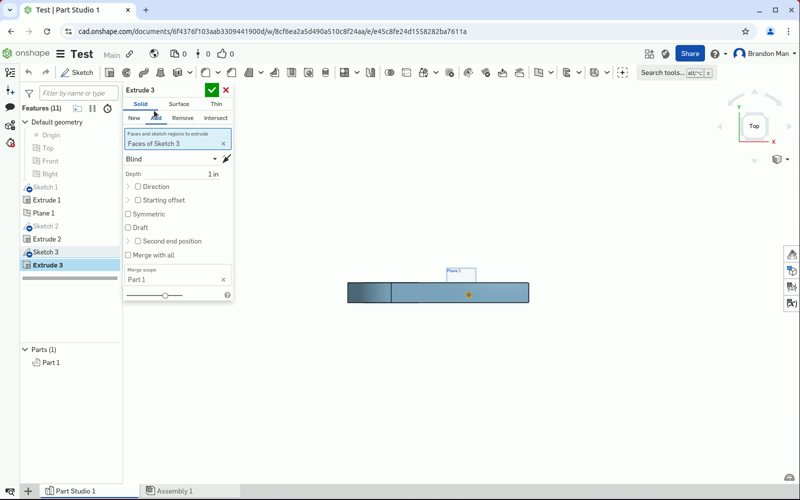
mouse_move(186, 120)
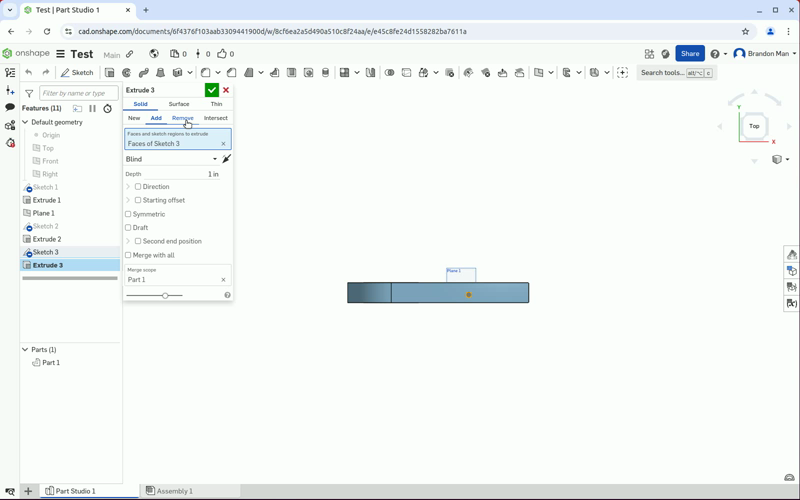
click(186, 120)
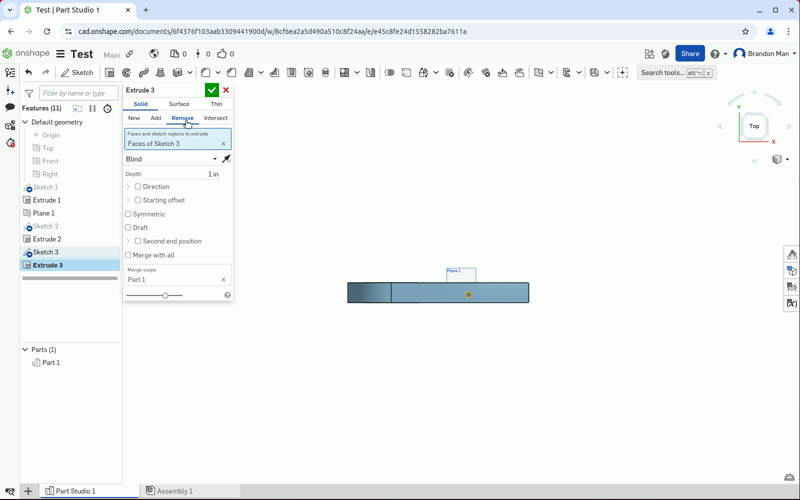
key(tab, 4)
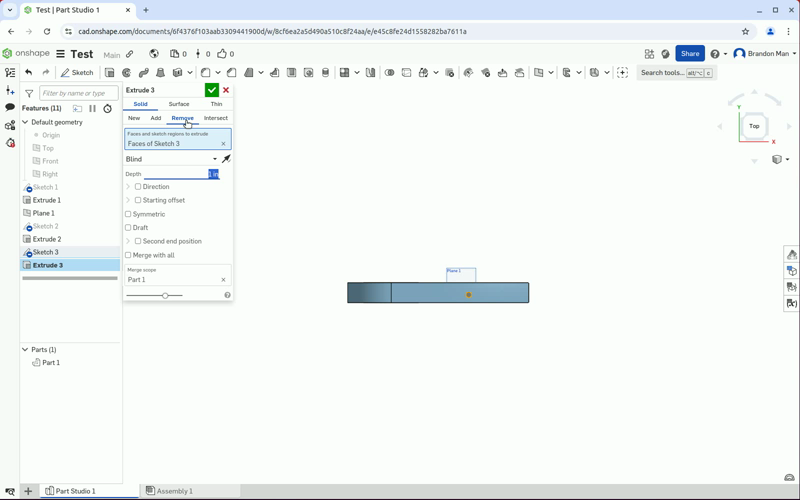
text(3.37)
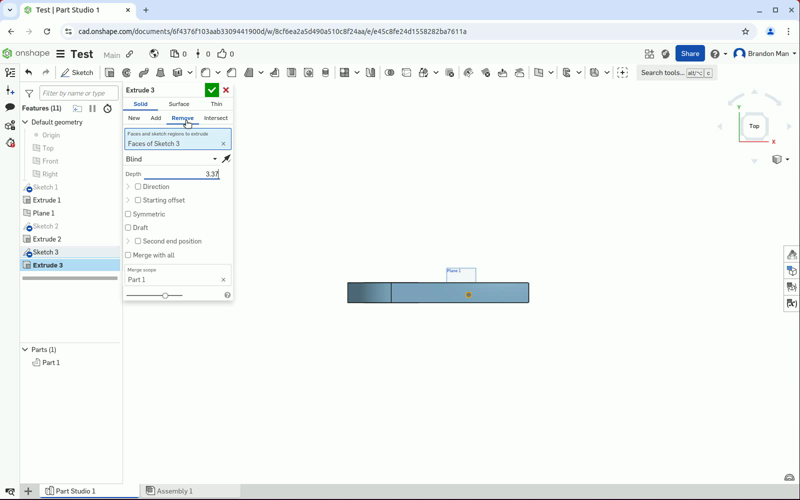
key(tab, 6)
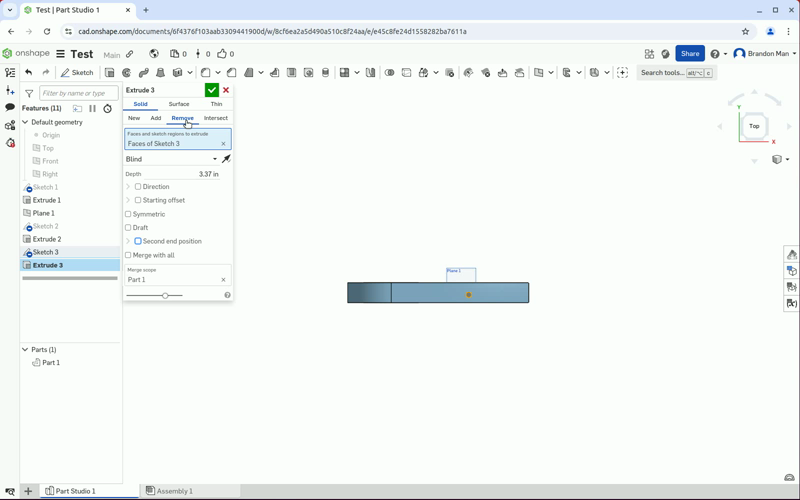
key(space)
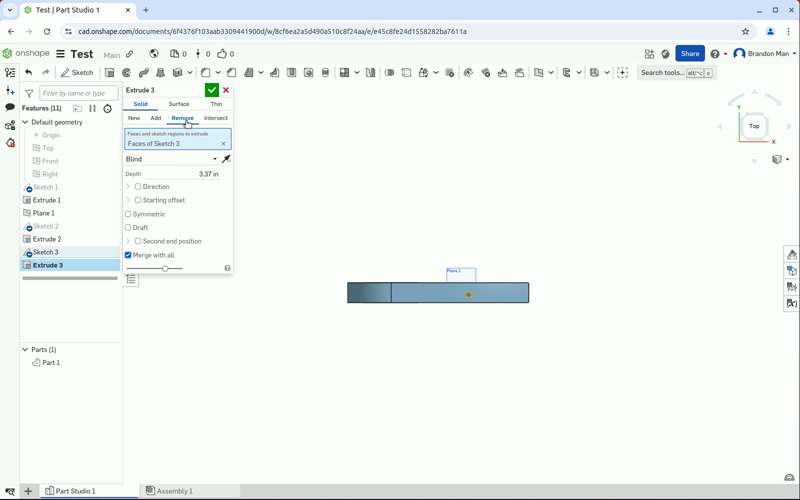
key(enter)
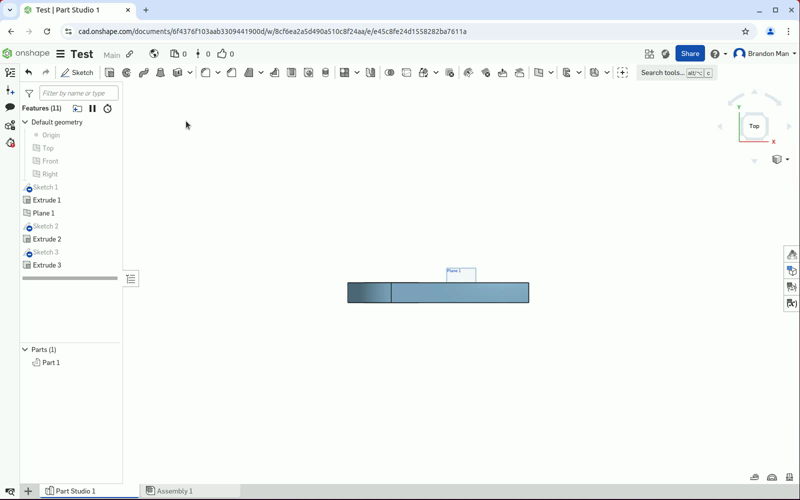
key(shift+h)
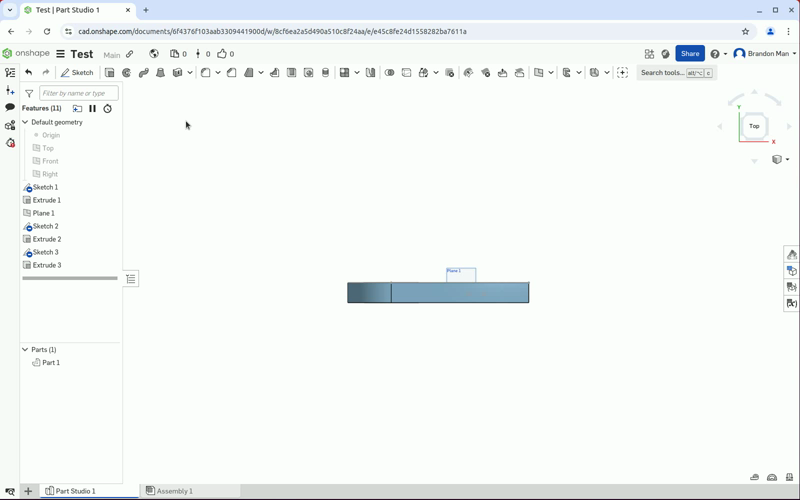
key(shift+h)
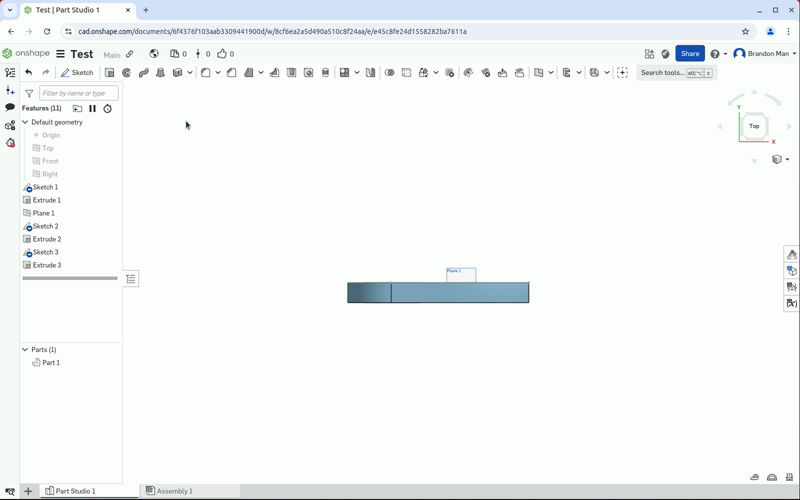
key(shift+7)
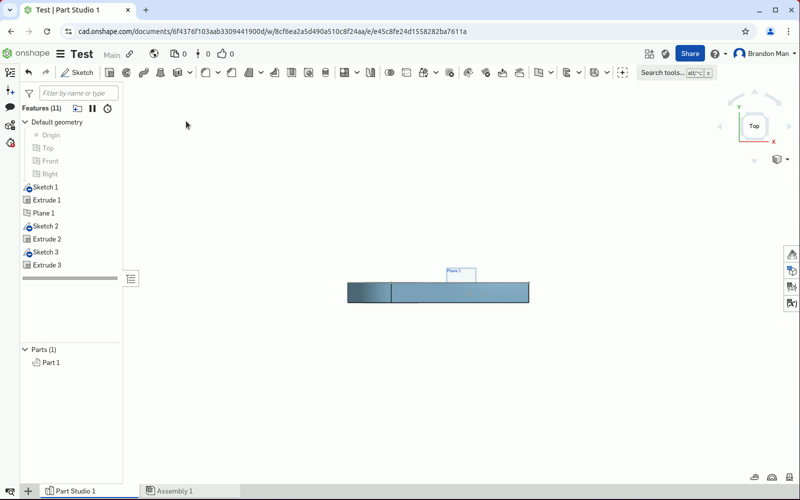
key(up, 3)
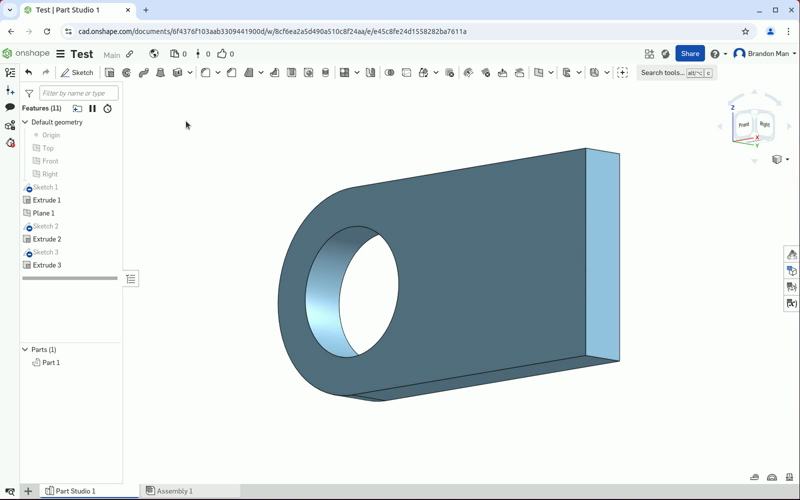
key(left, 3)
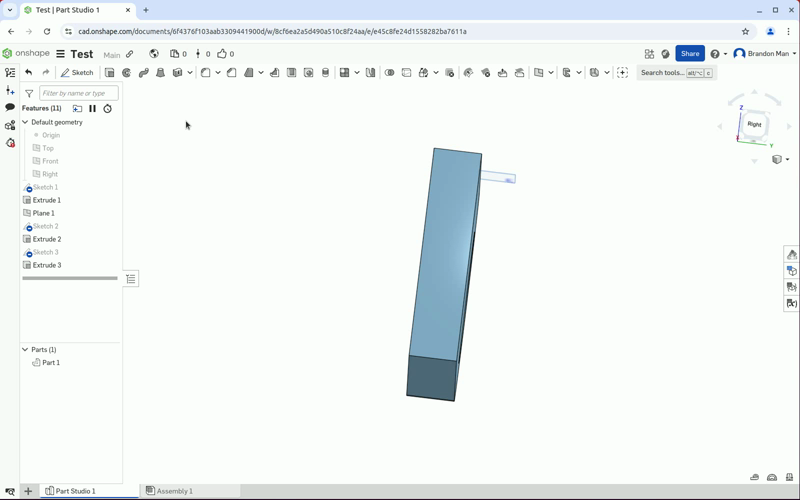
key(right, 3)
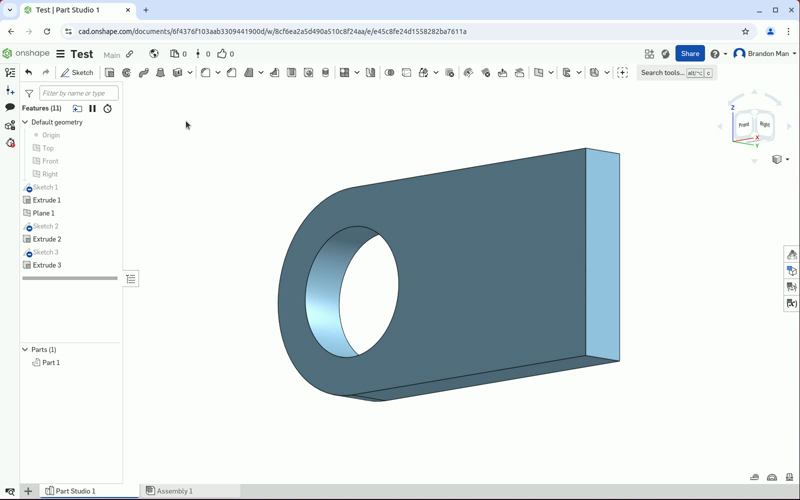
key(down, 3)
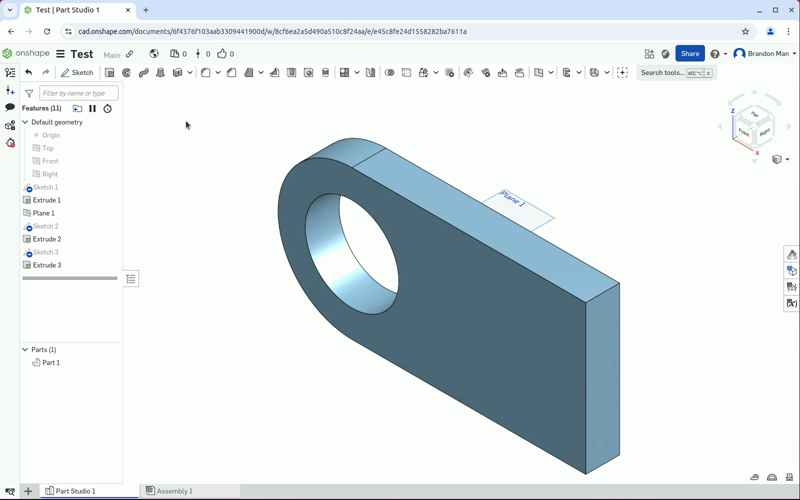
mouse_move(73, 189)
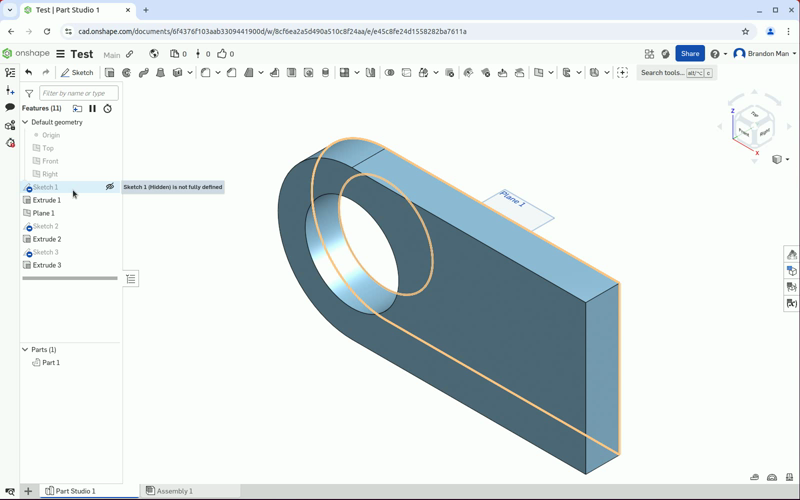
click(73, 189)